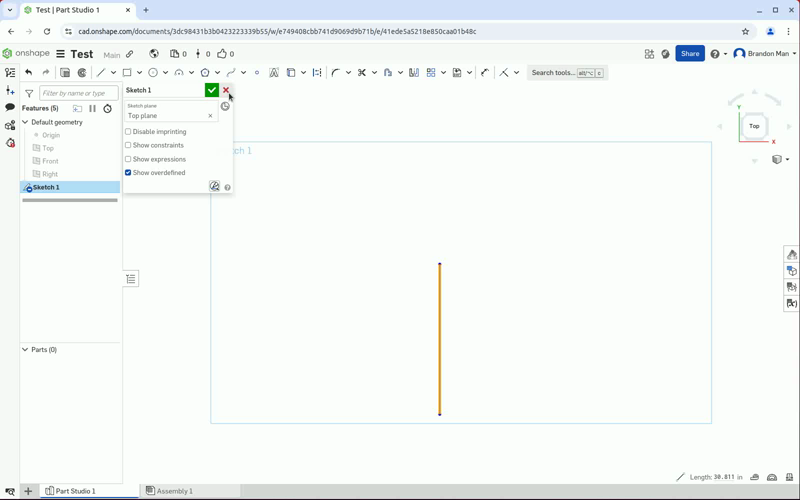
key(shift+h)
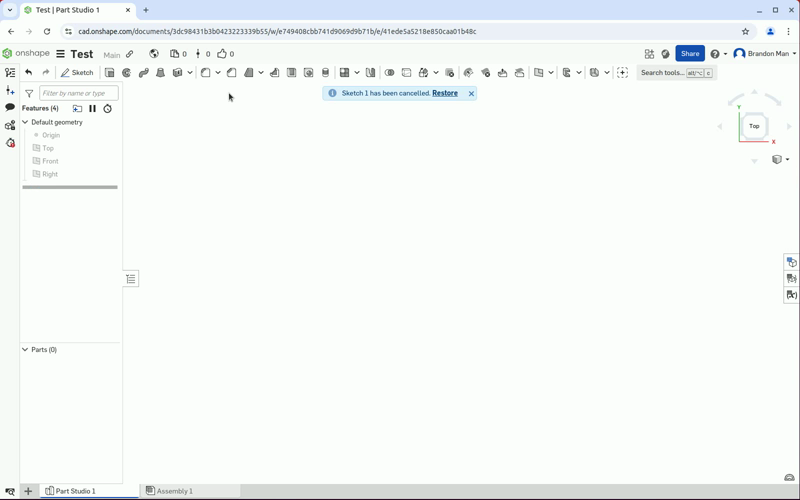
mouse_move(73, 352)
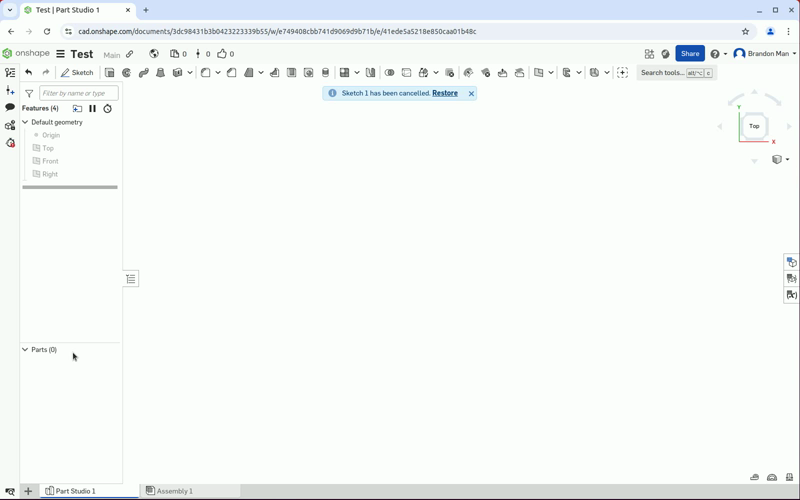
key(y)
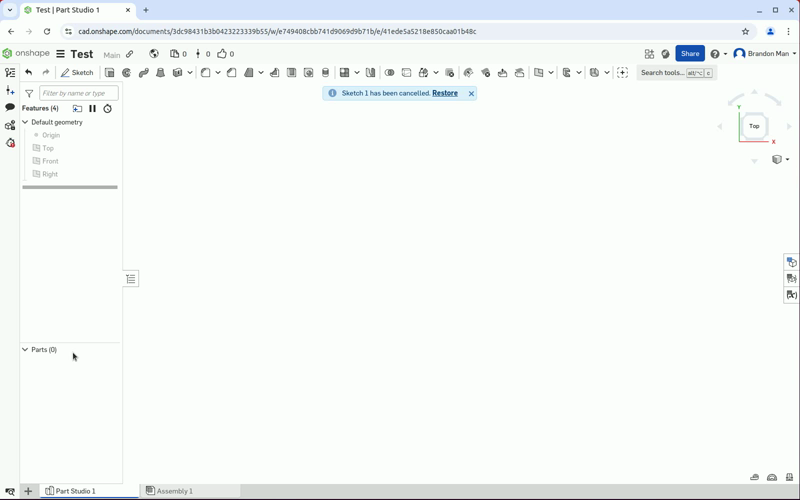
key(shift+p)
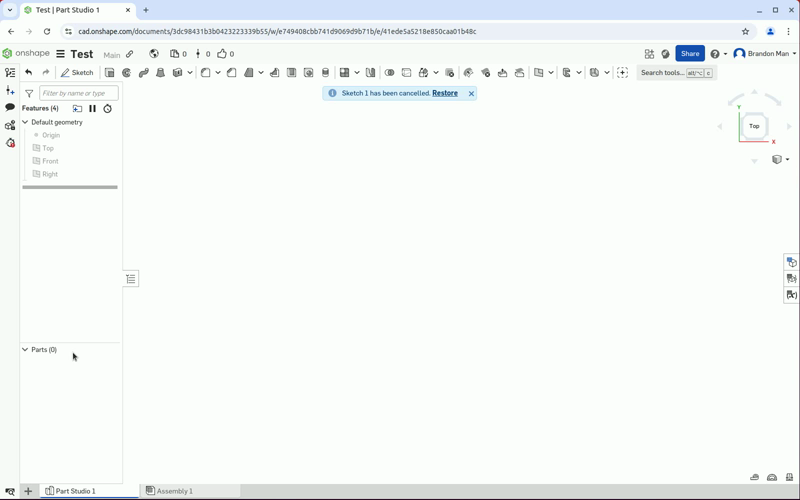
key(space)
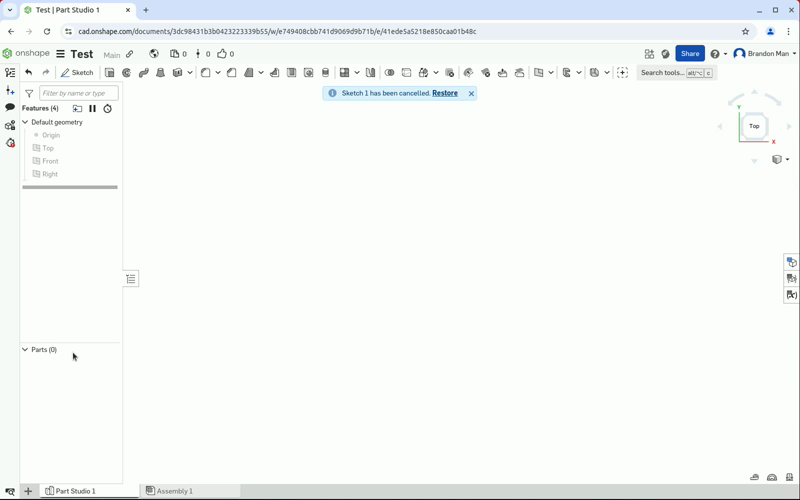
key_down(shift)
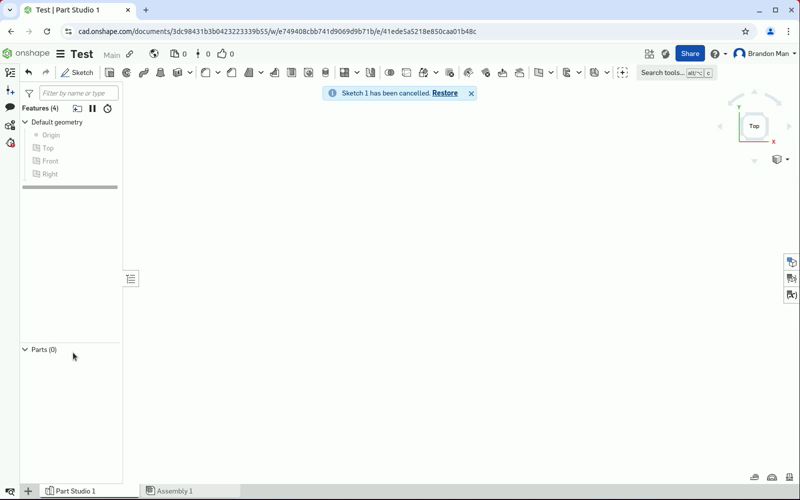
key(up)
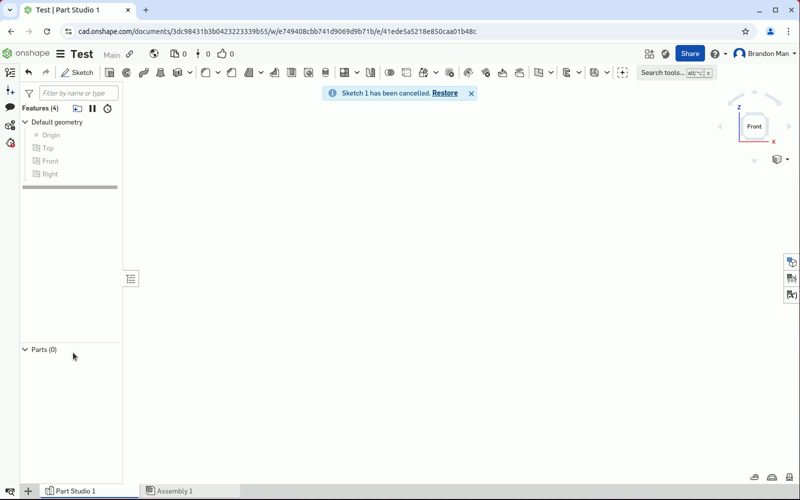
key_up(shift)
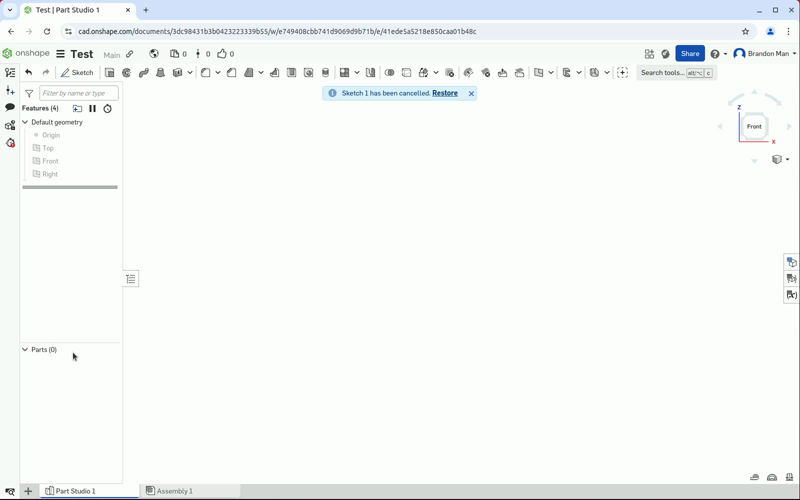
mouse_move(73, 352)
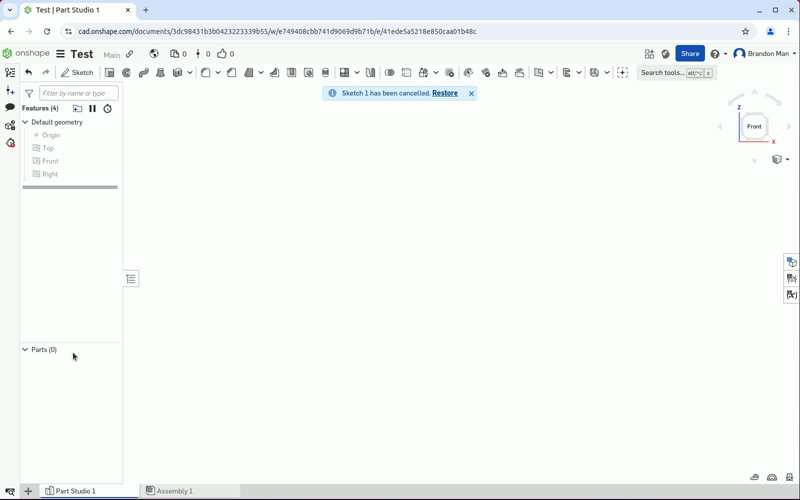
key(shift+y)
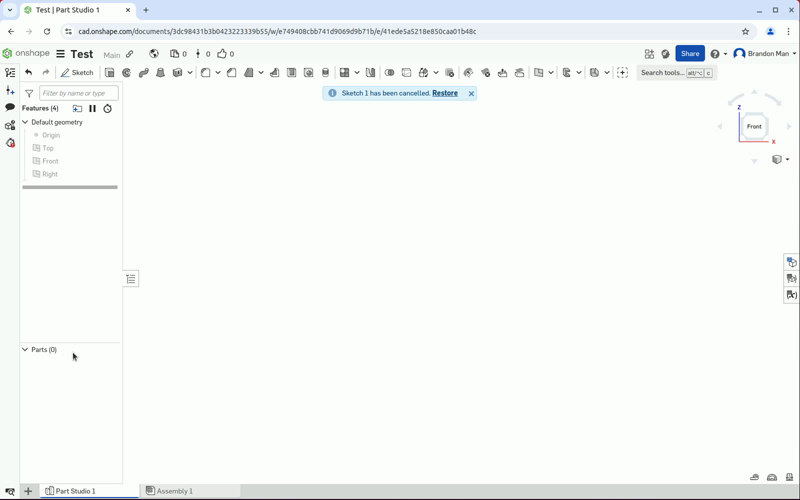
key(shift+s)
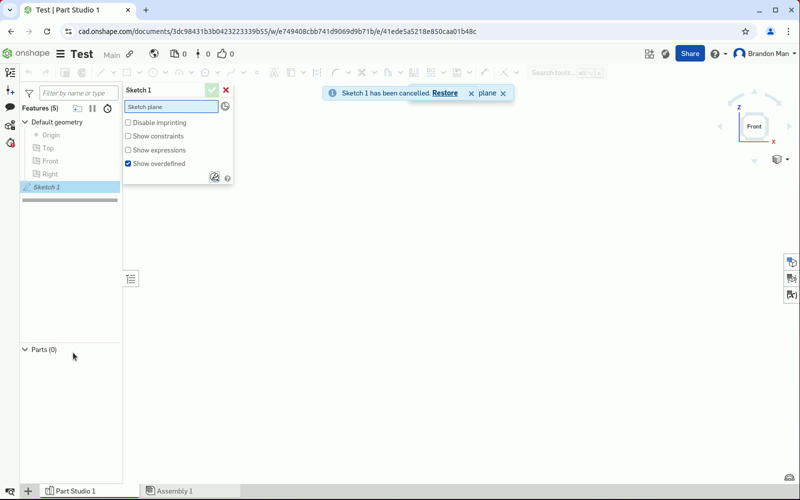
mouse_move(73, 163)
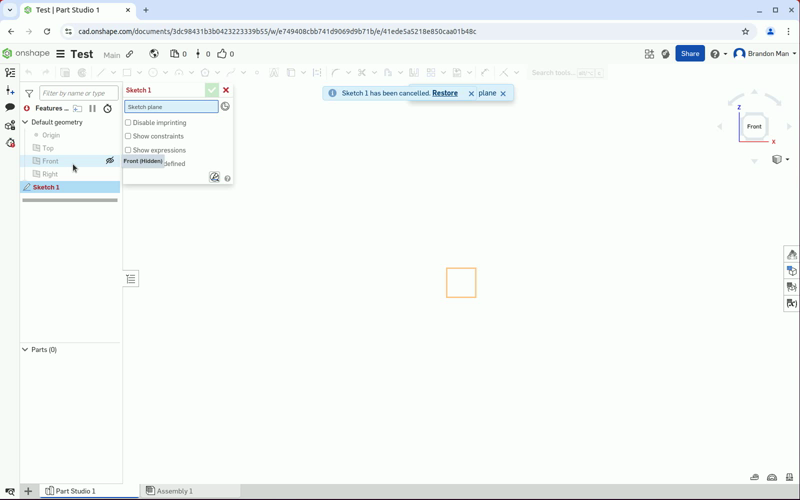
click(73, 163)
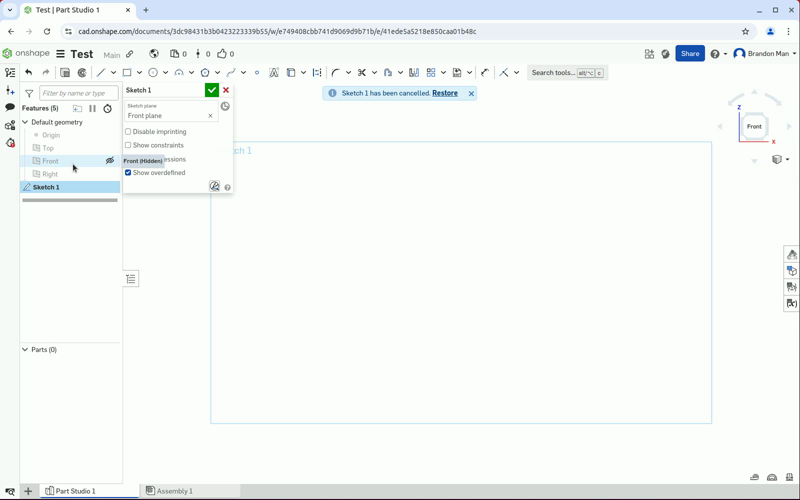
mouse_move(73, 352)
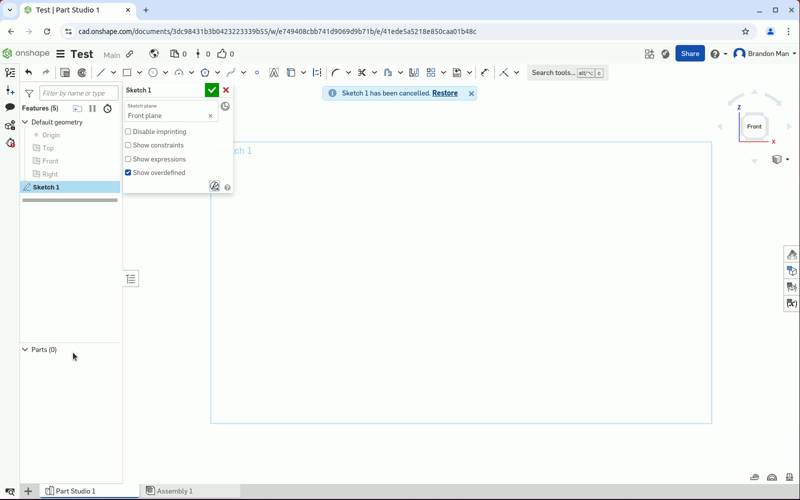
key(y)
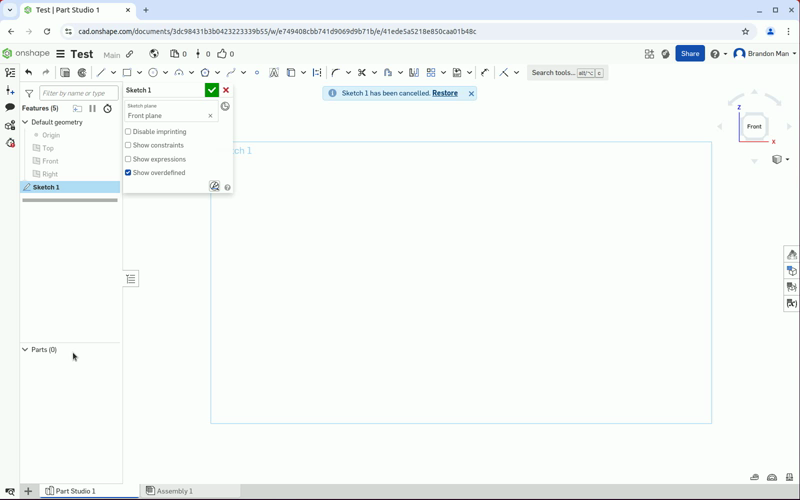
key(l)
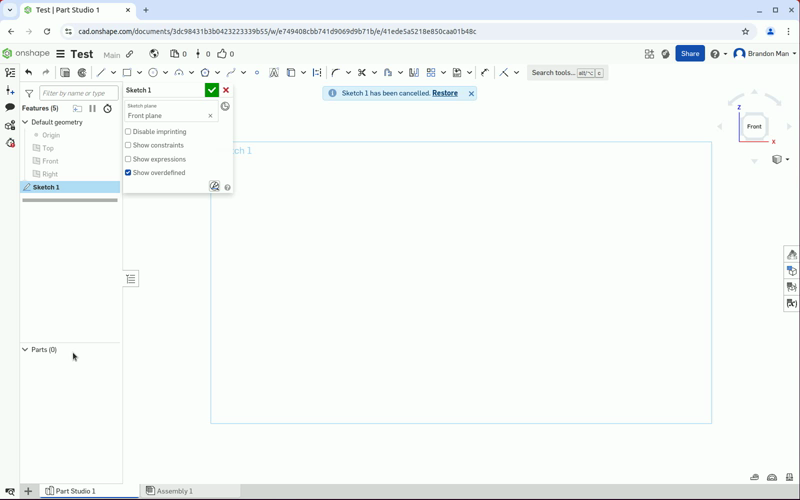
key_down(shift)
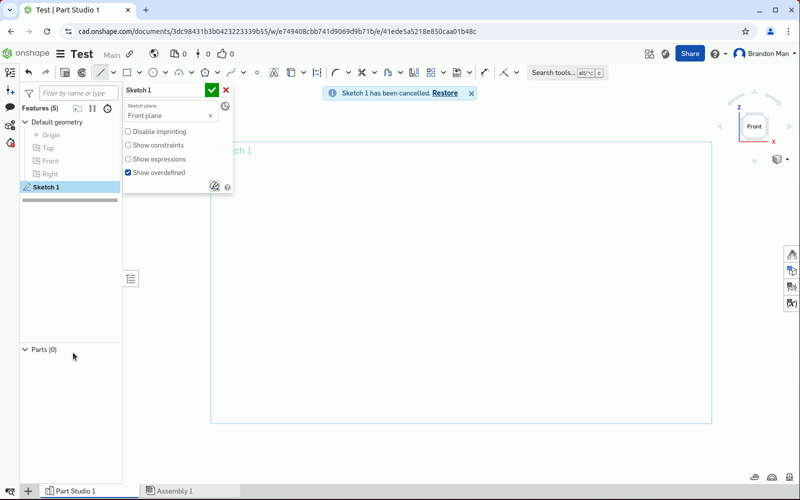
mouse_move(460, 390)
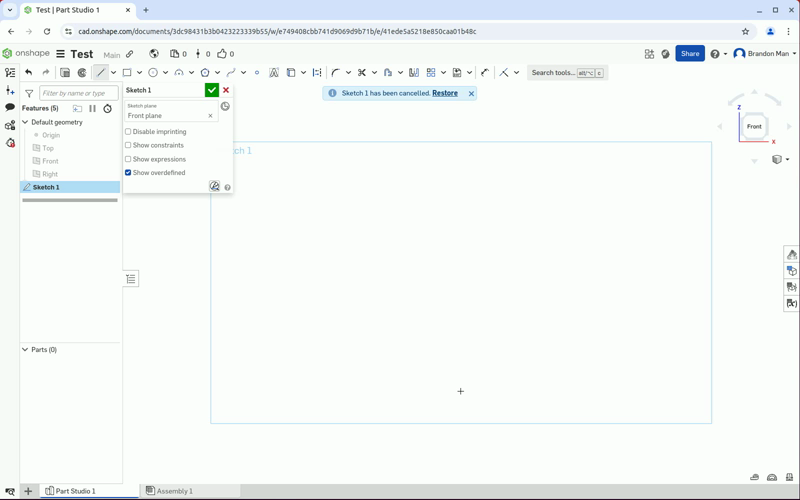
click(460, 390)
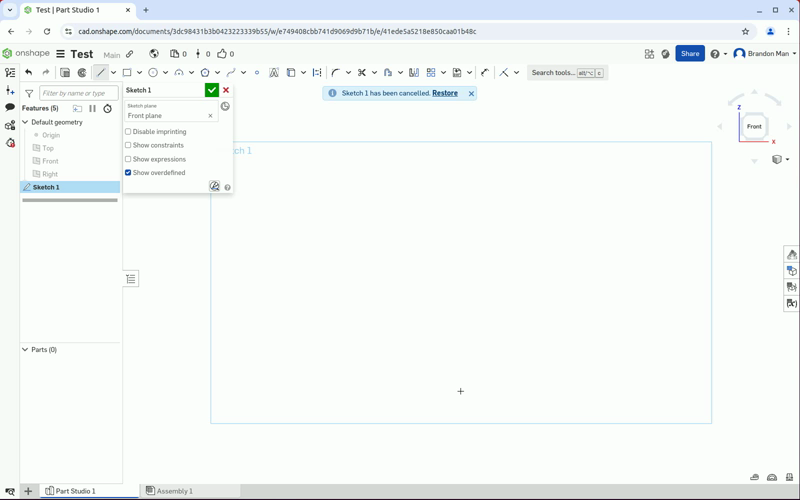
key_up(shift)
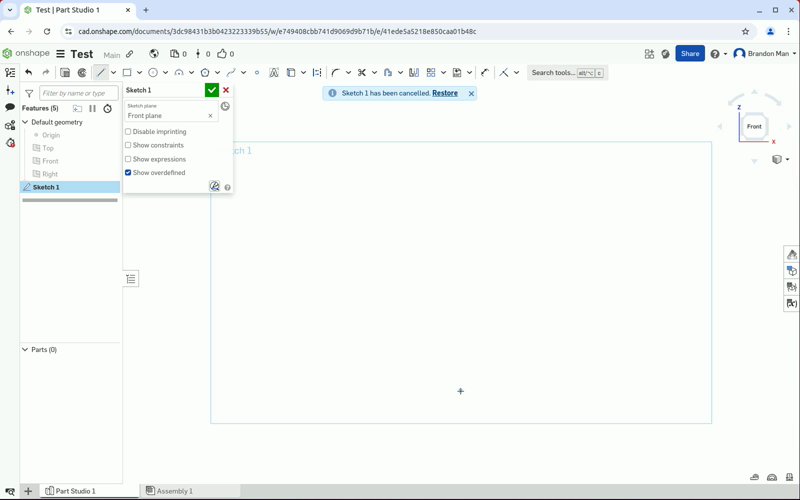
key_down(shift)
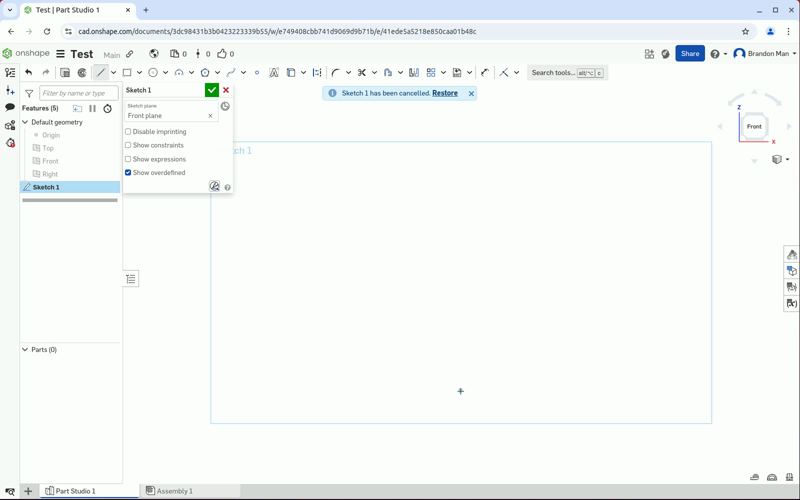
mouse_move(537, 390)
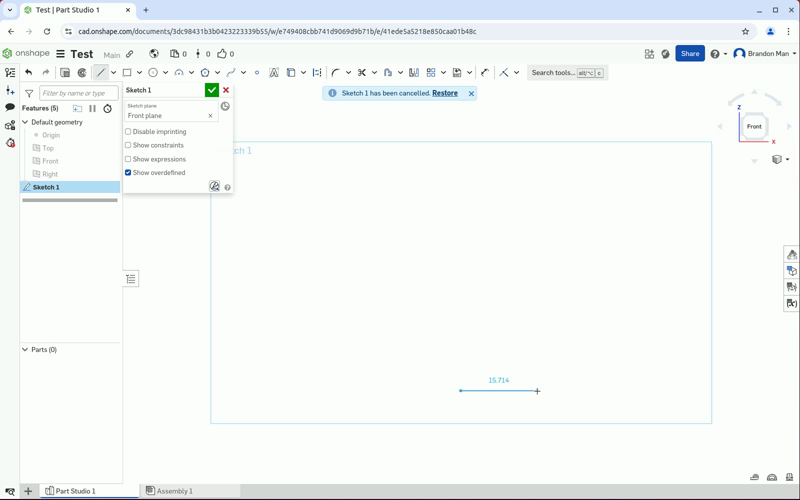
click(537, 390)
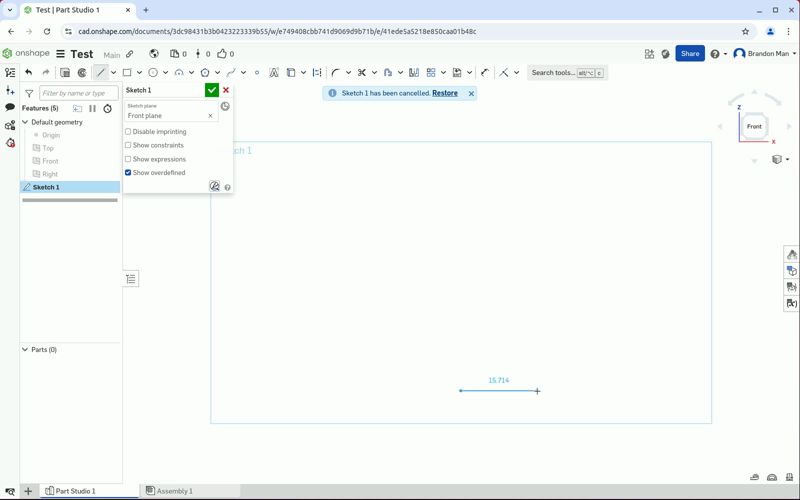
key_up(shift)
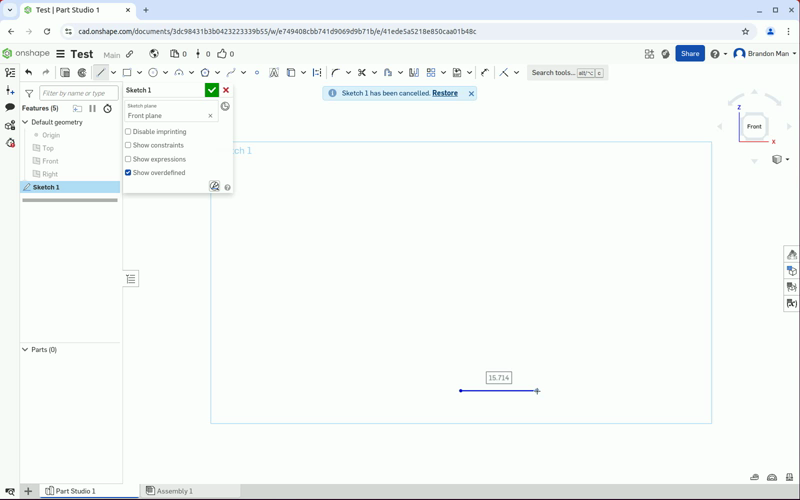
key_down(shift)
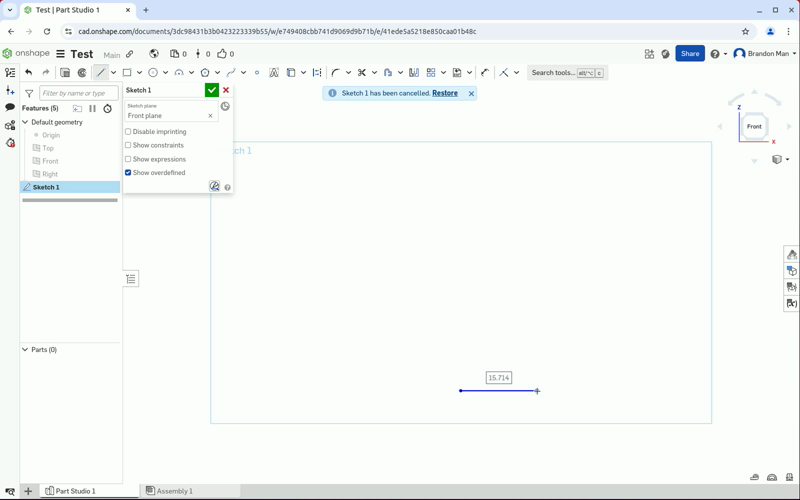
mouse_move(537, 282)
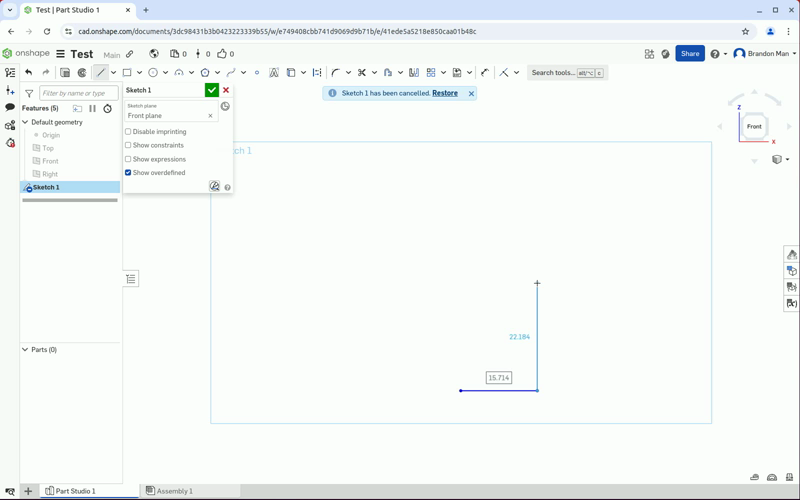
click(537, 282)
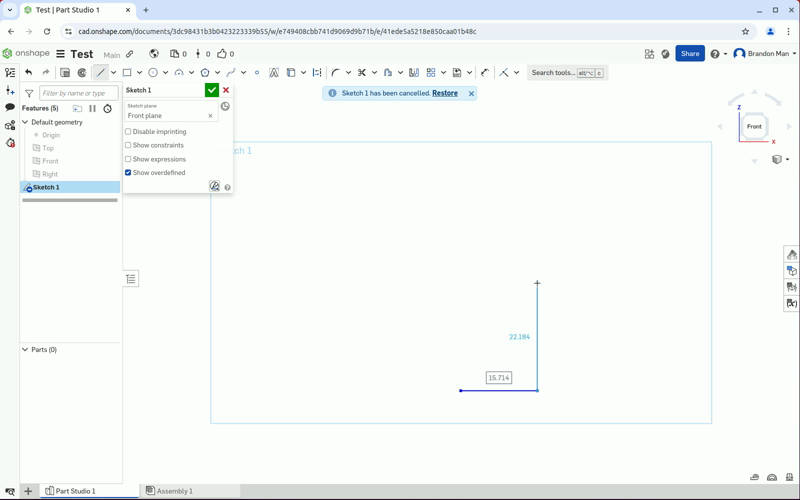
key_up(shift)
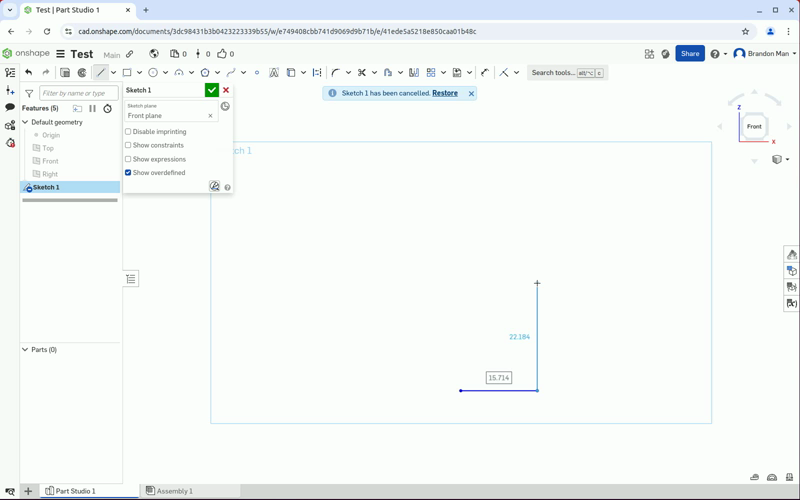
key_down(shift)
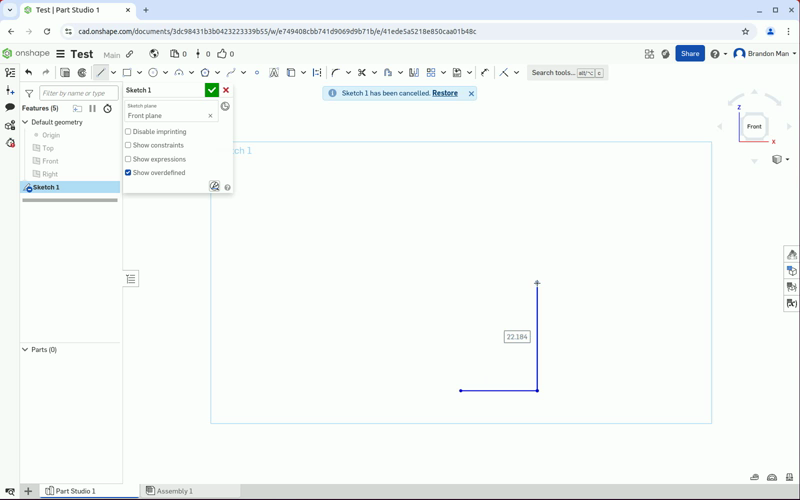
mouse_move(460, 282)
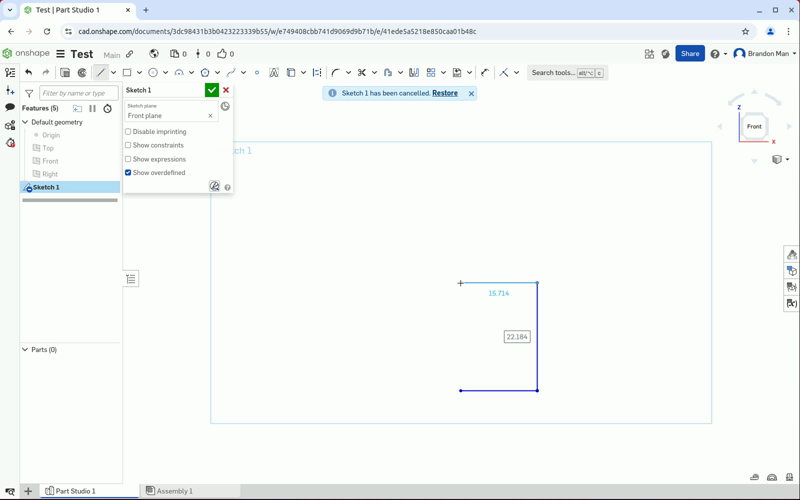
click(460, 282)
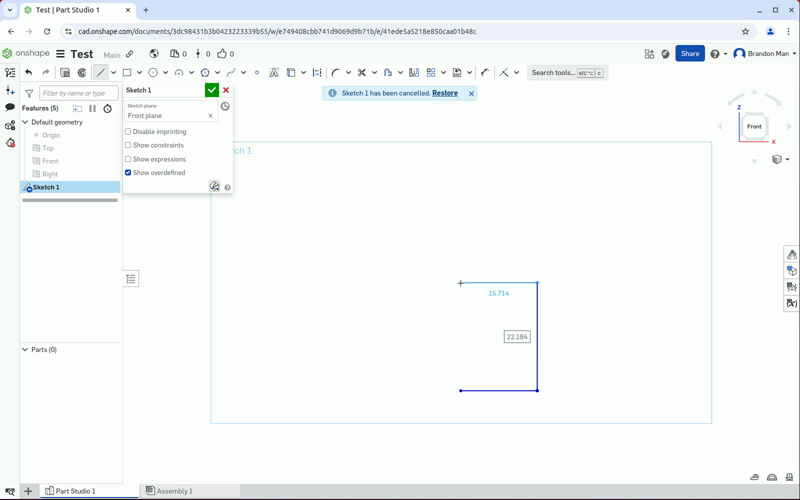
key_up(shift)
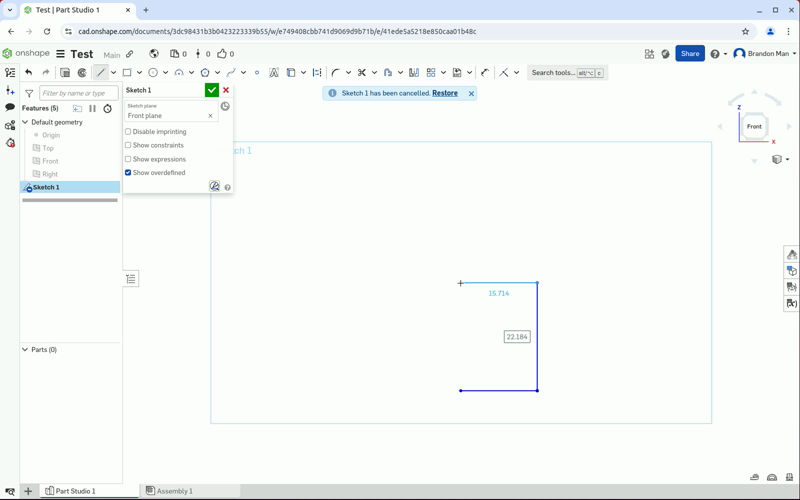
key_down(shift)
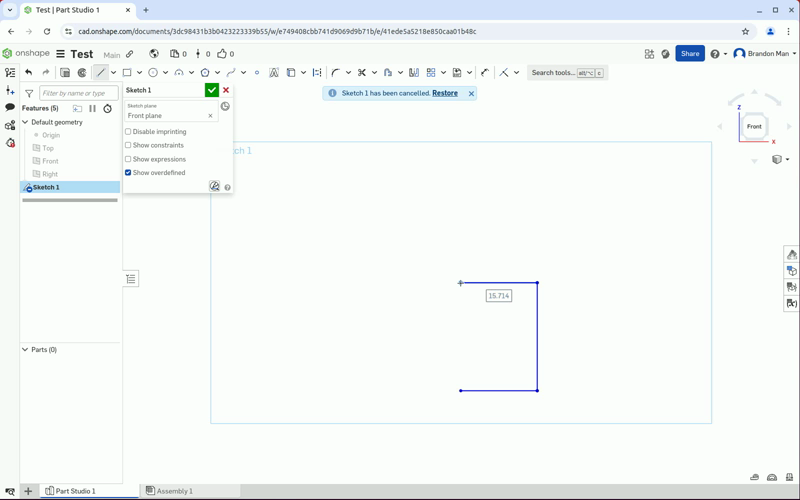
mouse_move(460, 390)
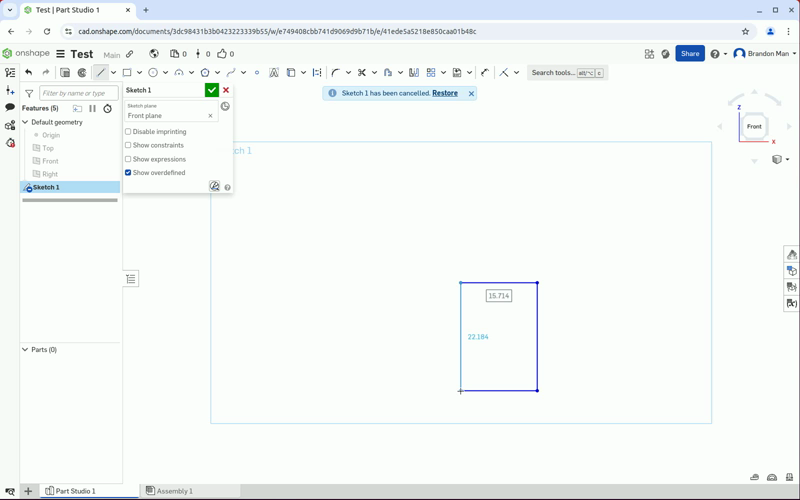
key_up(shift)
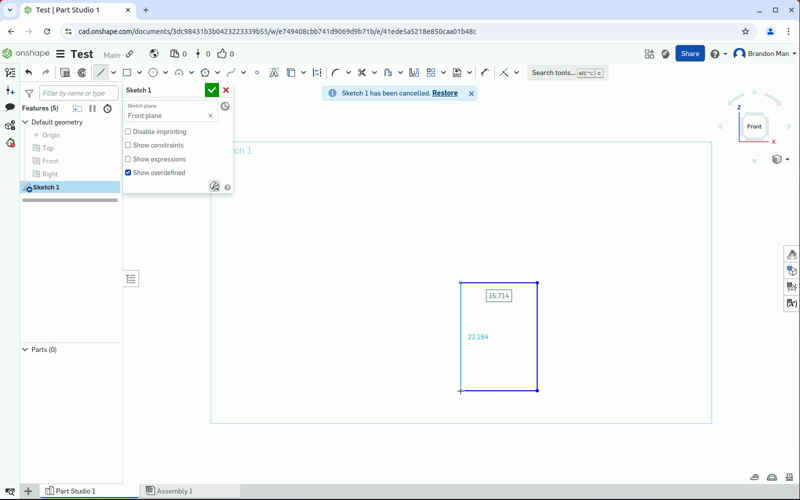
click(460, 390)
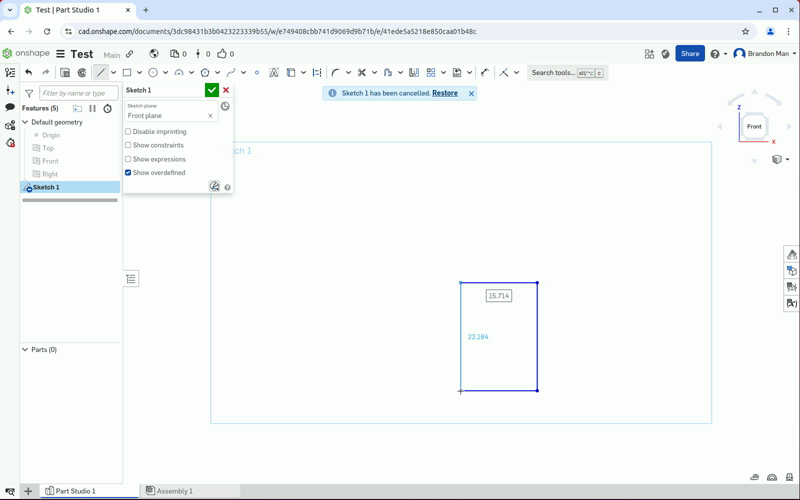
key(esc)
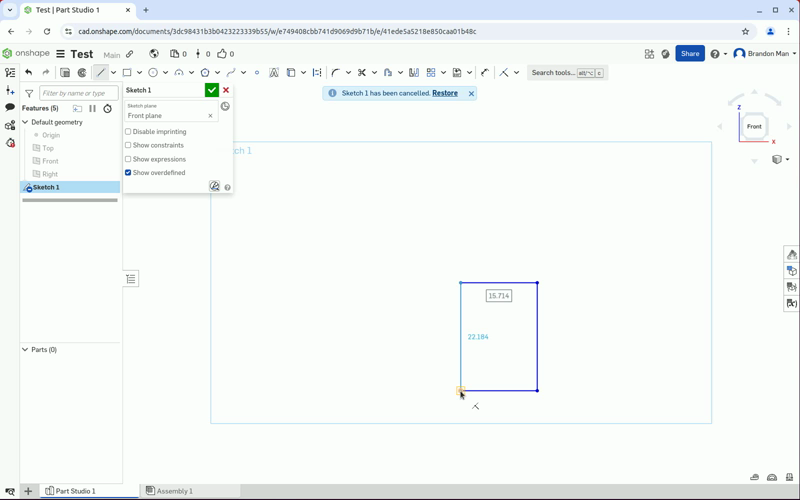
mouse_move(507, 300)
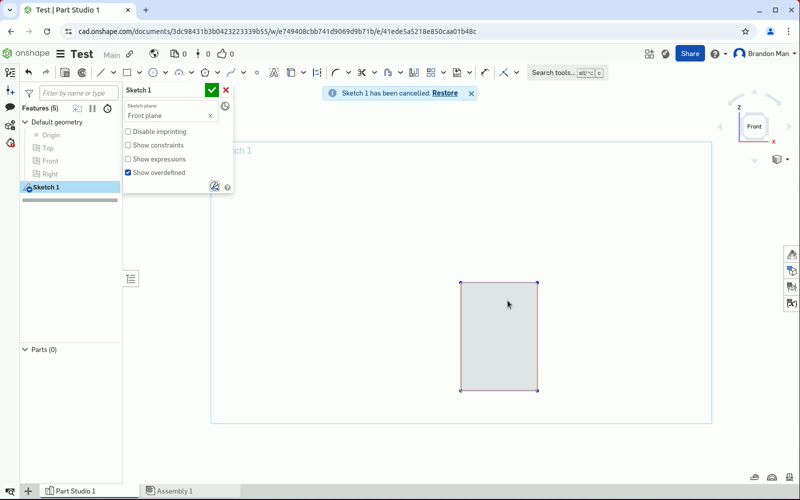
click(507, 300)
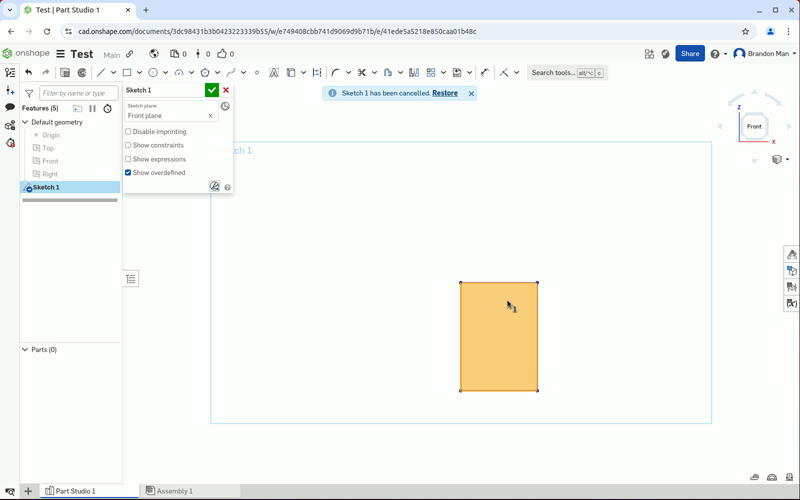
mouse_move(73, 352)
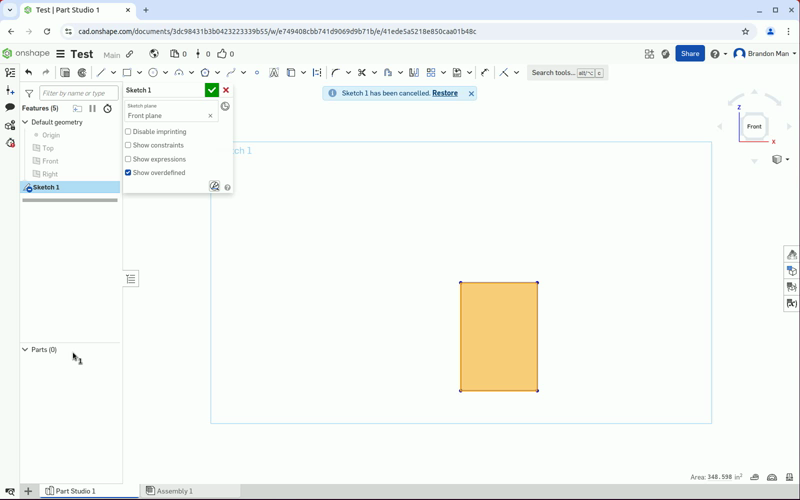
key(shift+y)
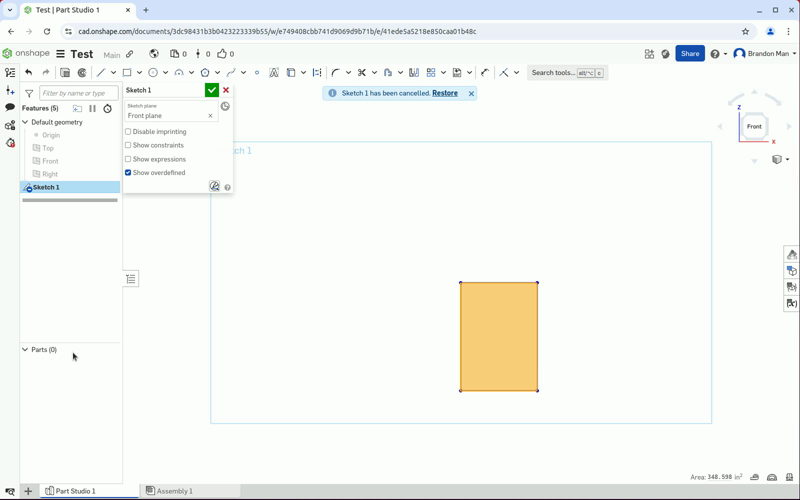
key(shift+e)
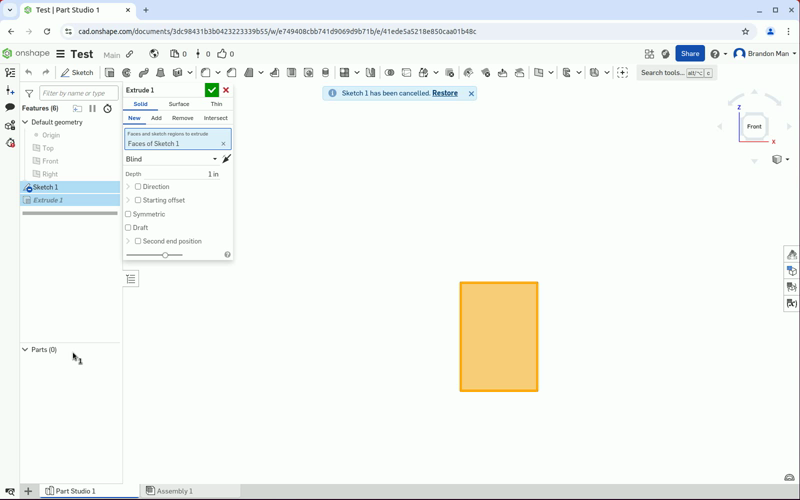
mouse_move(143, 106)
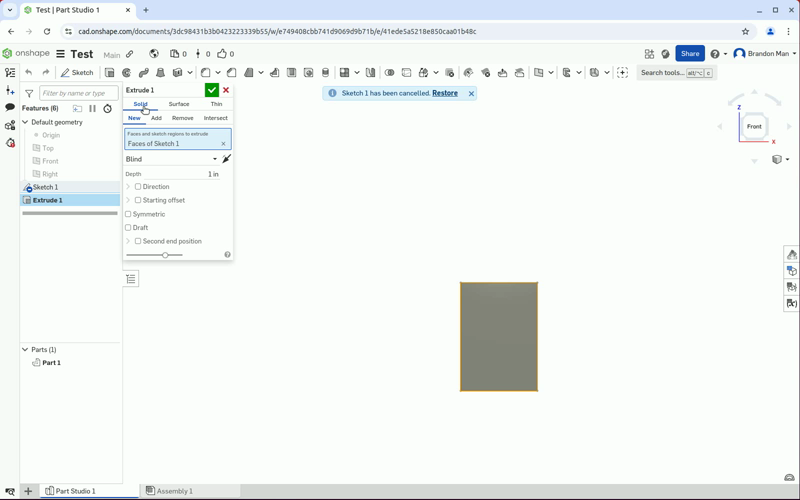
click(143, 106)
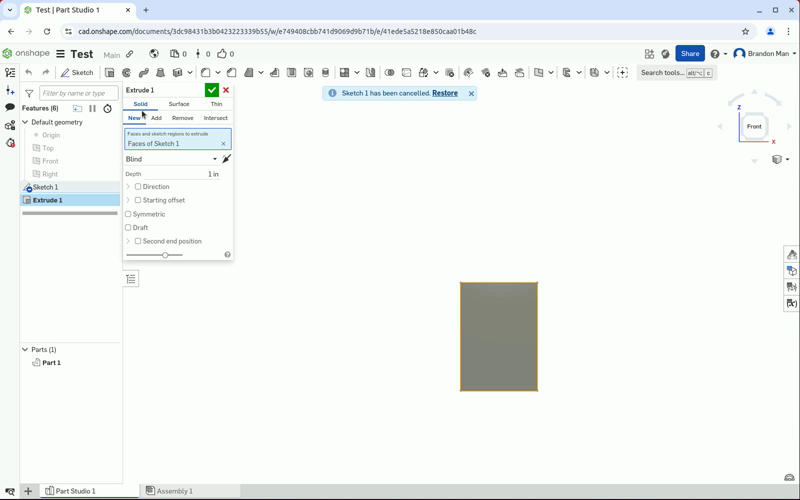
mouse_move(137, 120)
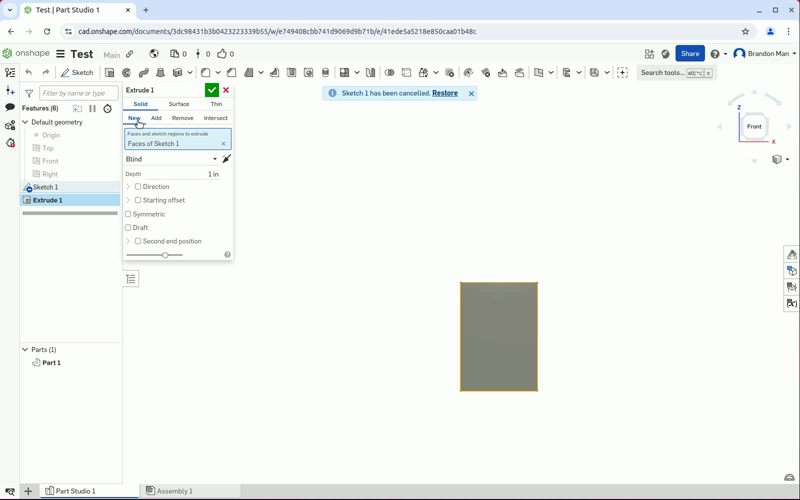
click(137, 120)
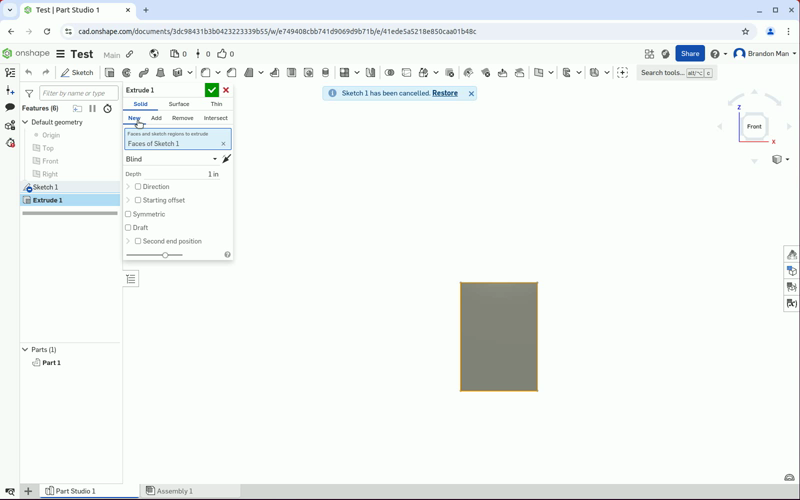
key(tab, 4)
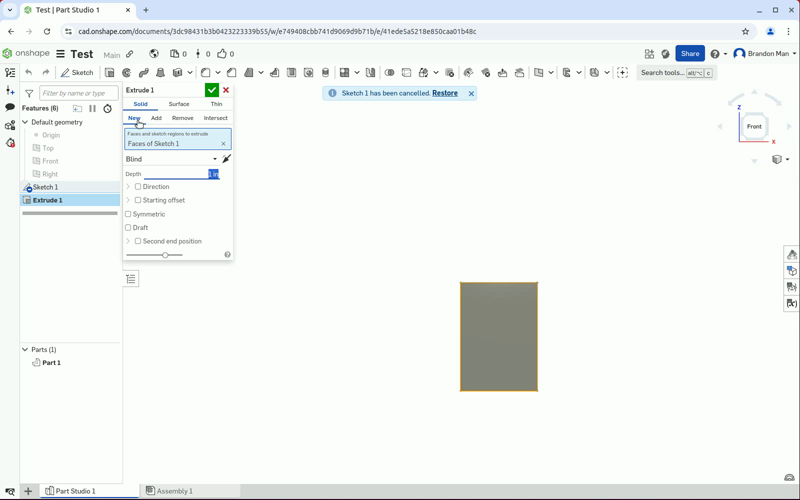
text(-0.241)
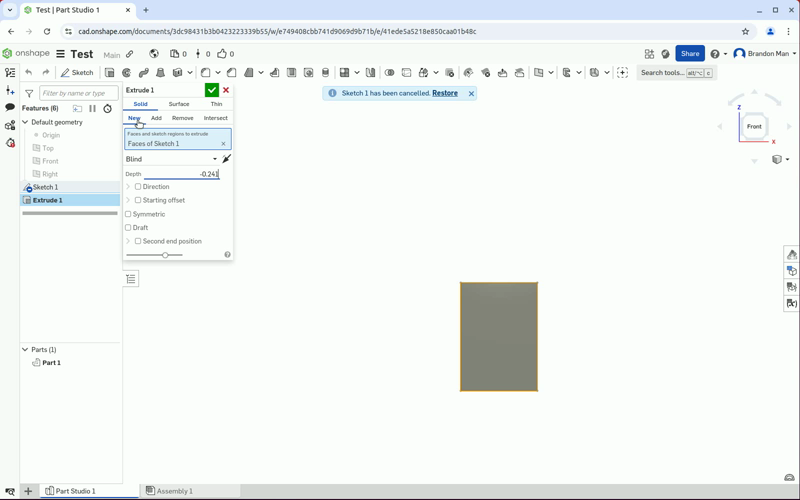
key(enter)
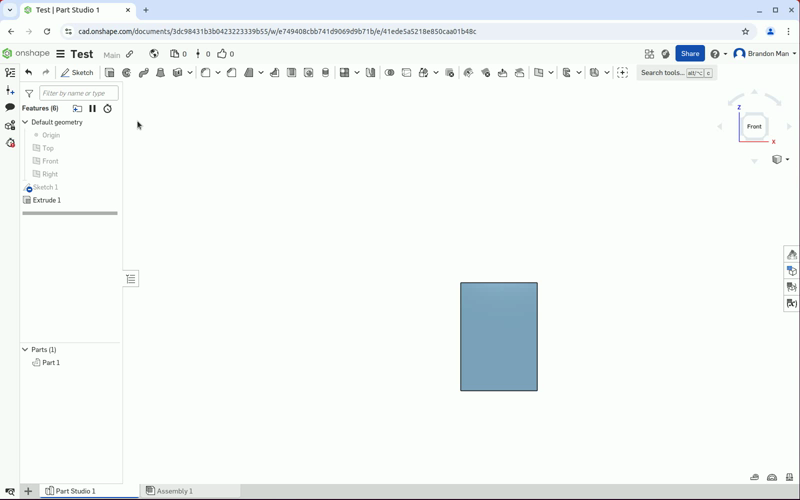
key(shift+h)
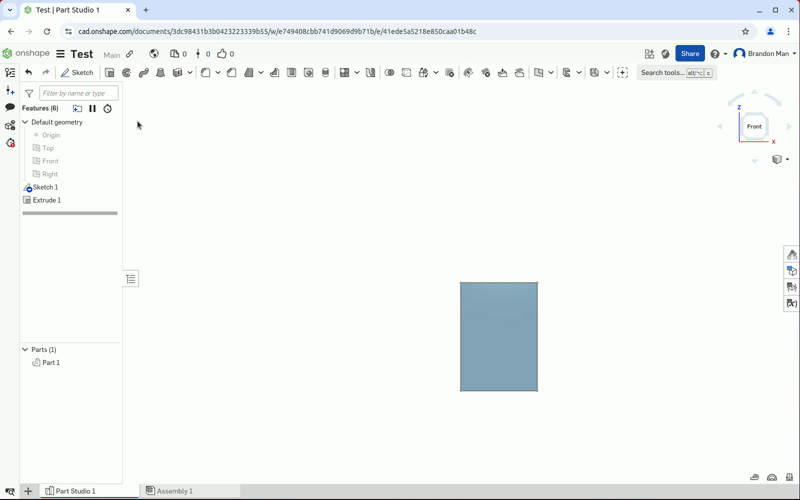
key(shift+h)
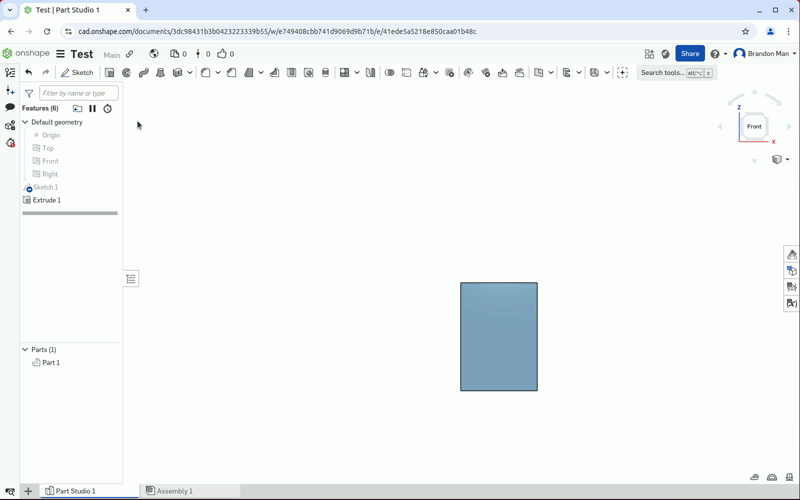
mouse_move(73, 189)
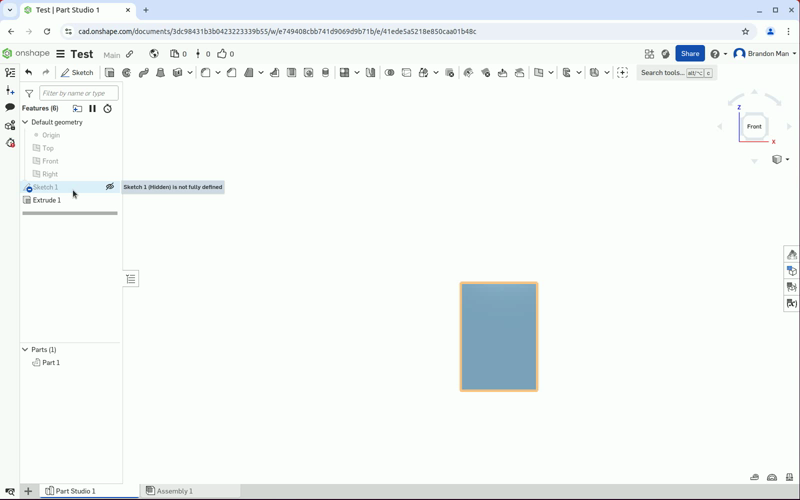
click(73, 189)
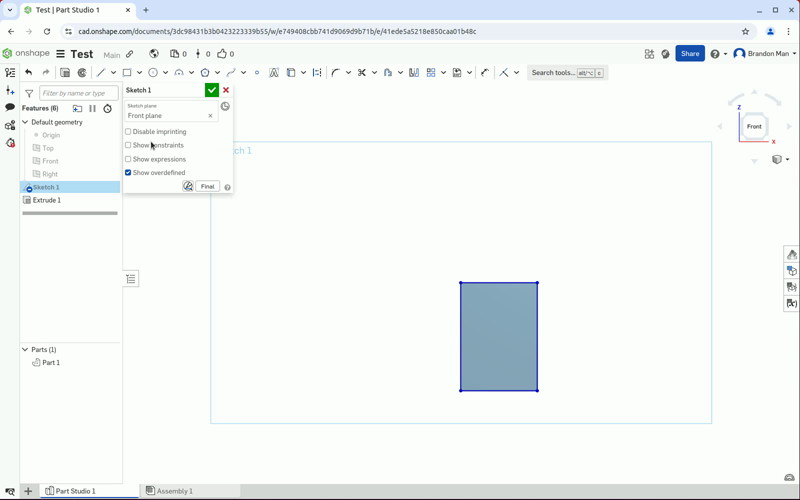
mouse_move(229, 92)
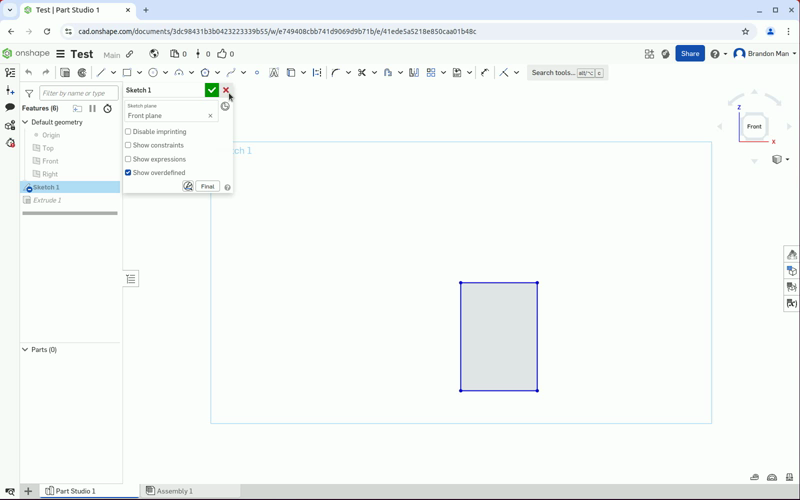
click(229, 92)
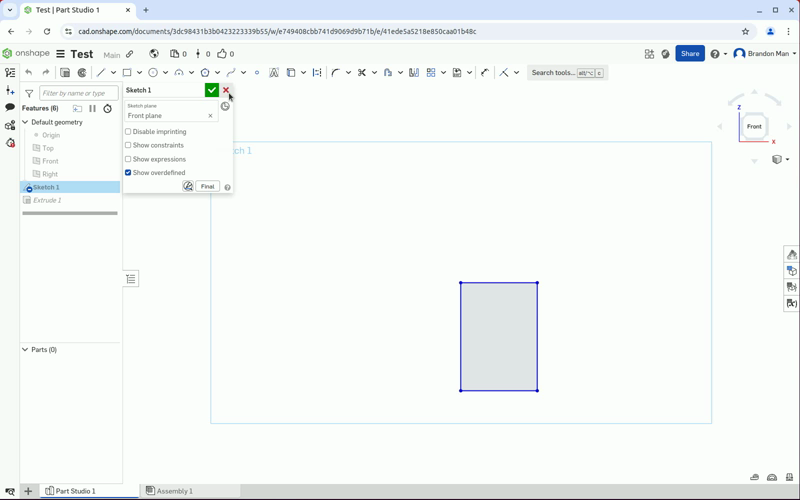
key(shift+s)
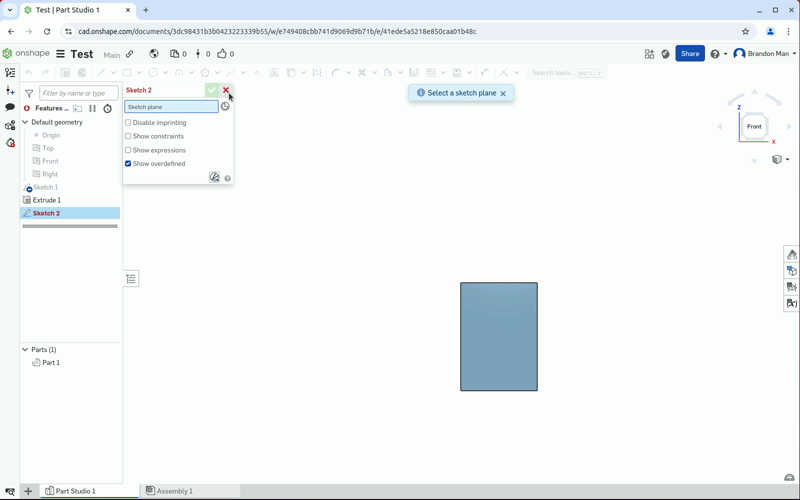
mouse_move(73, 163)
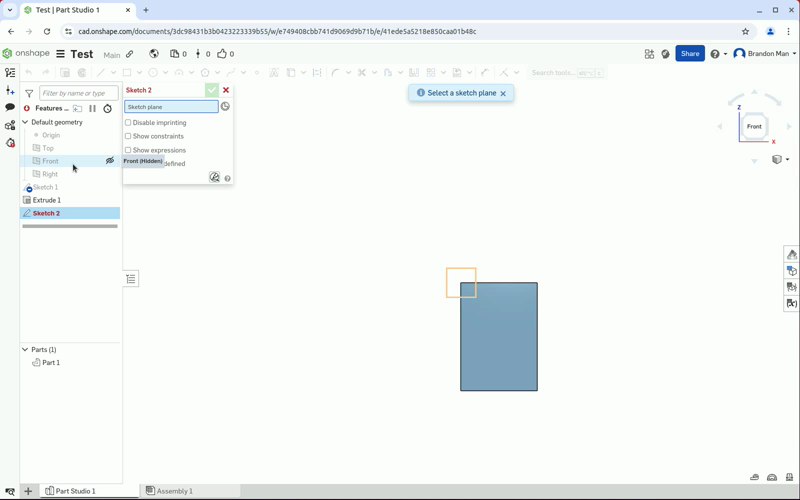
click(73, 163)
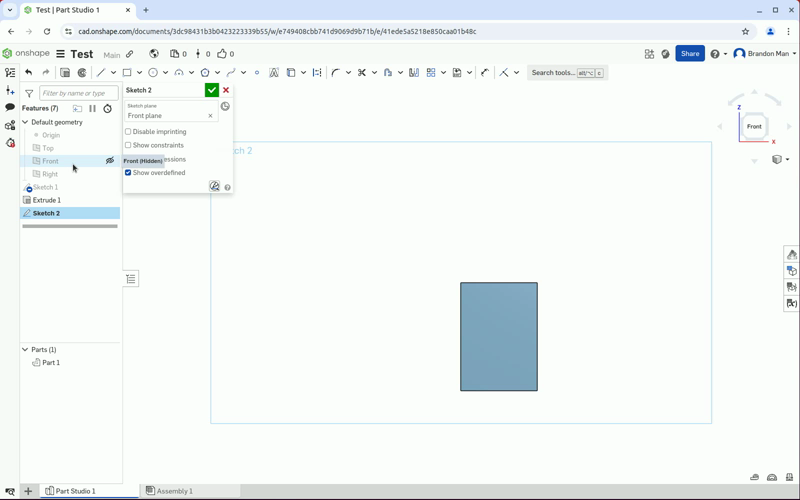
mouse_move(73, 352)
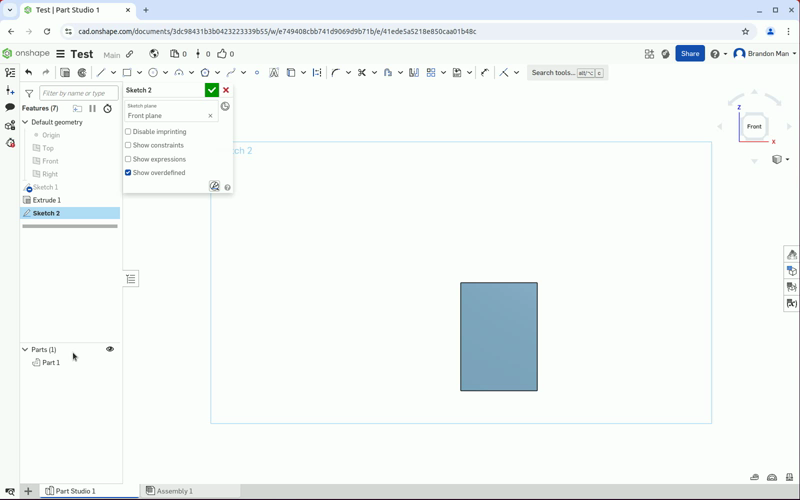
key(y)
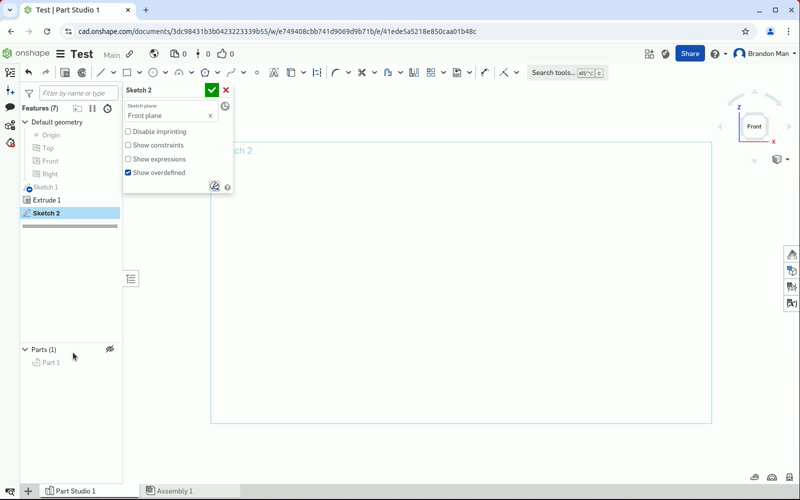
key(l)
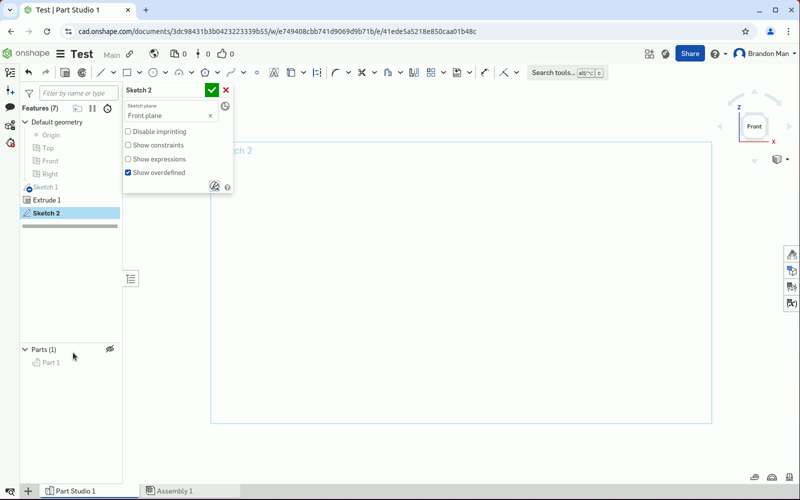
key_down(shift)
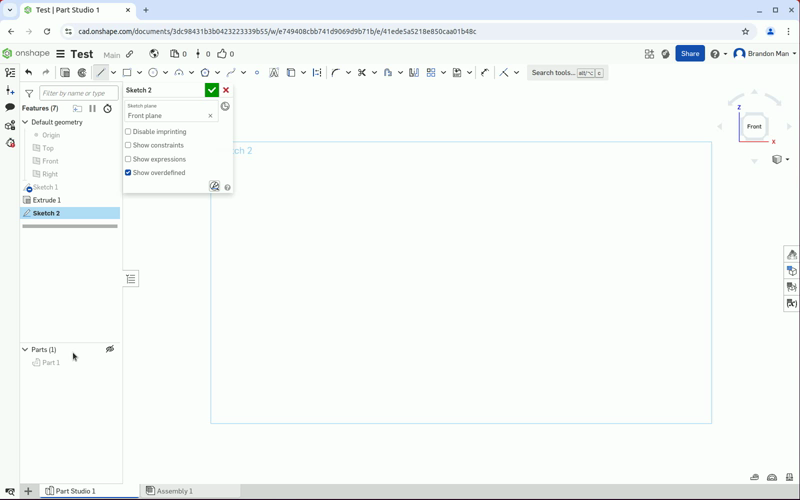
mouse_move(460, 282)
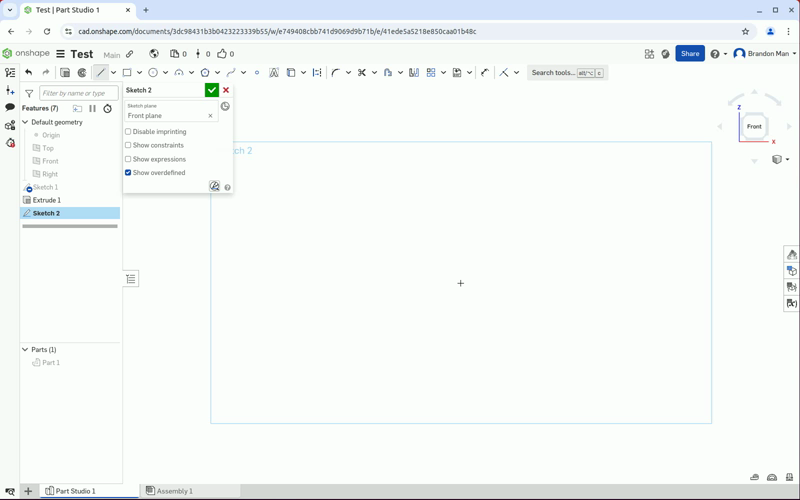
click(460, 282)
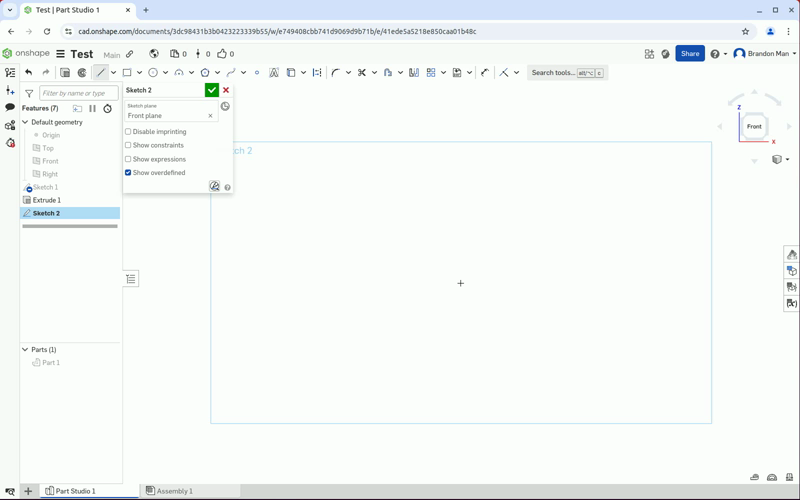
key_up(shift)
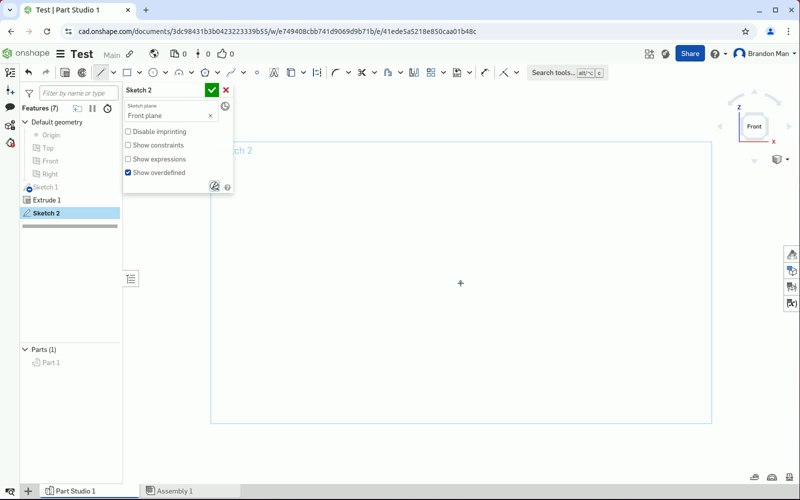
key_down(shift)
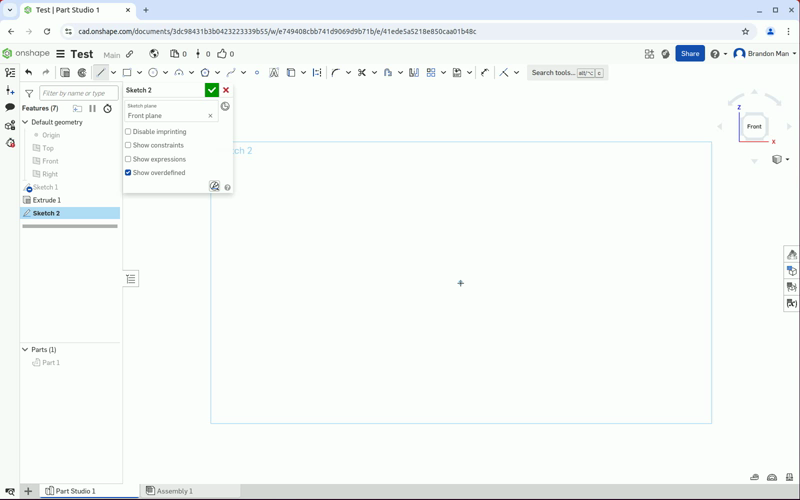
mouse_move(536, 282)
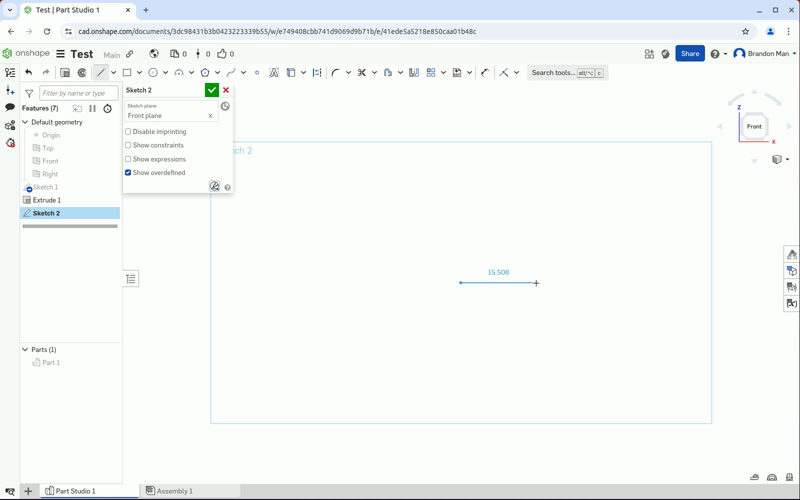
click(536, 282)
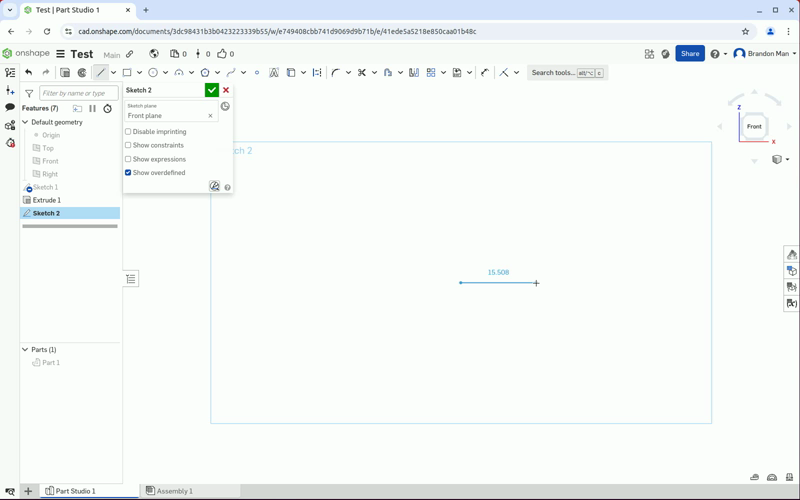
key_up(shift)
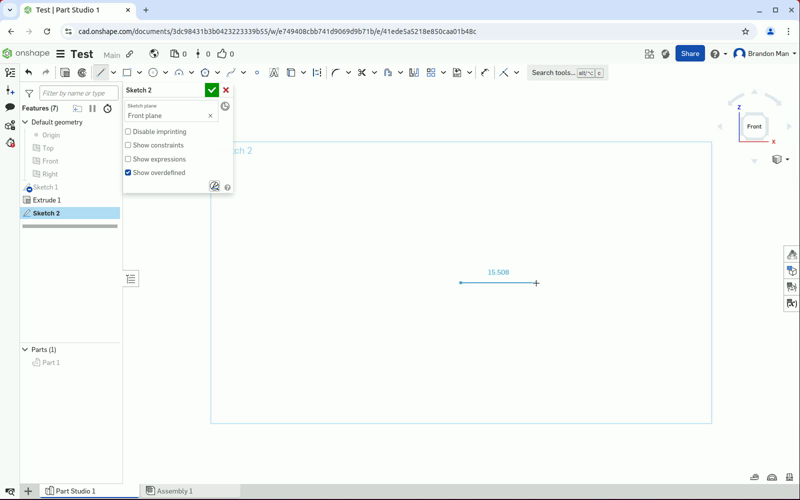
key_down(shift)
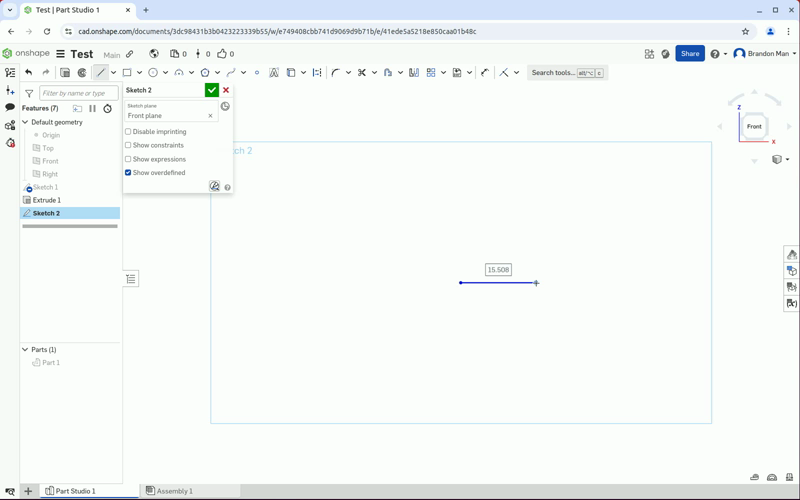
mouse_move(566, 282)
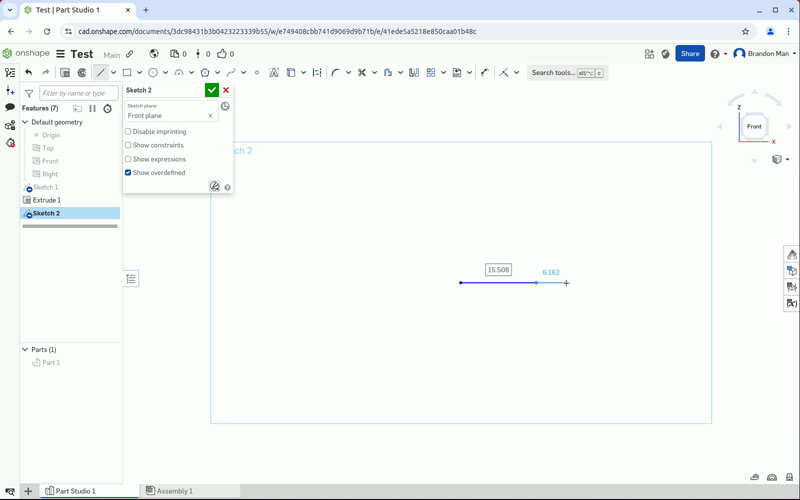
mouse_move(536, 278)
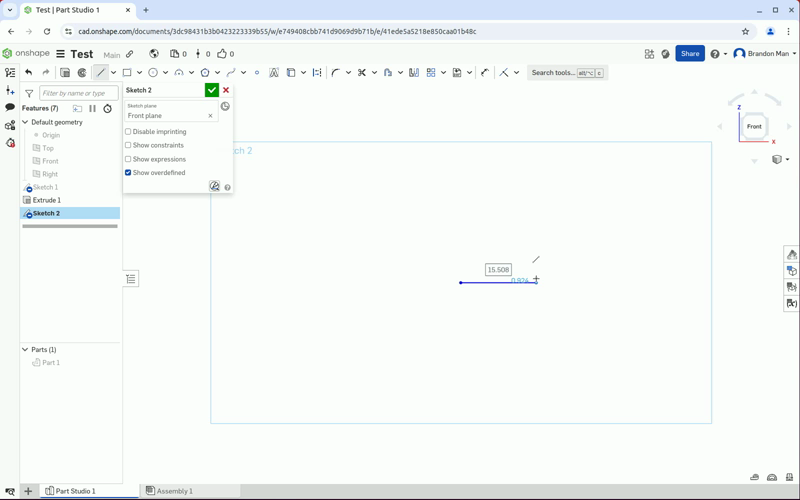
scroll(6)
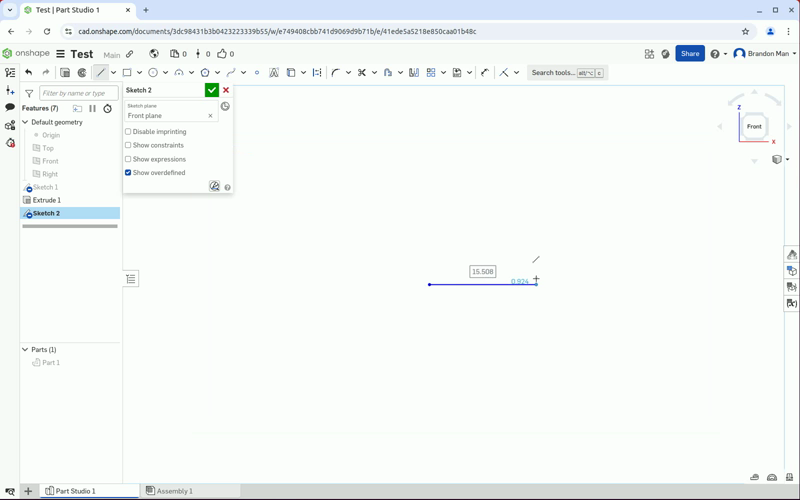
scroll(6)
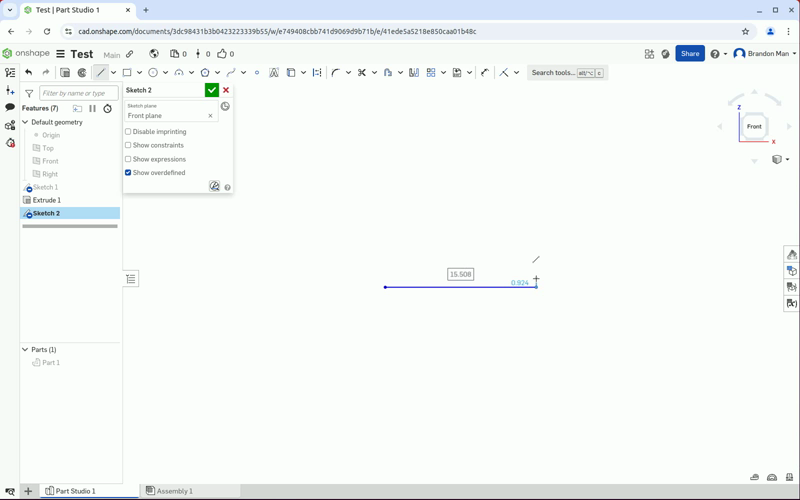
scroll(6)
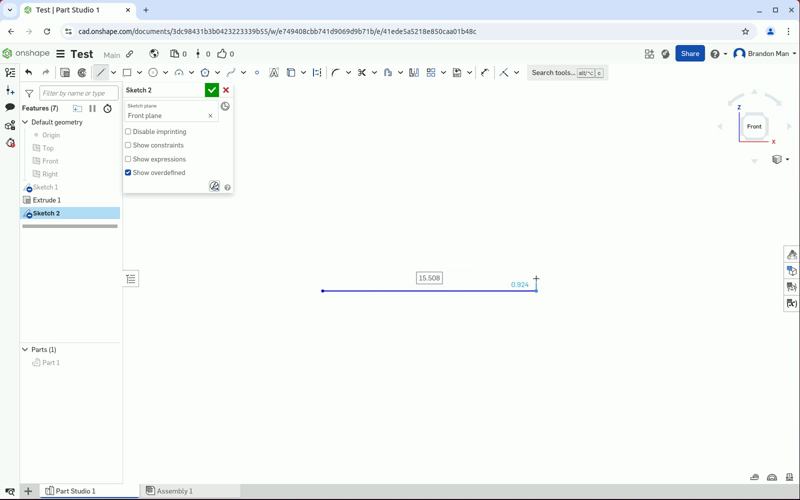
scroll(6)
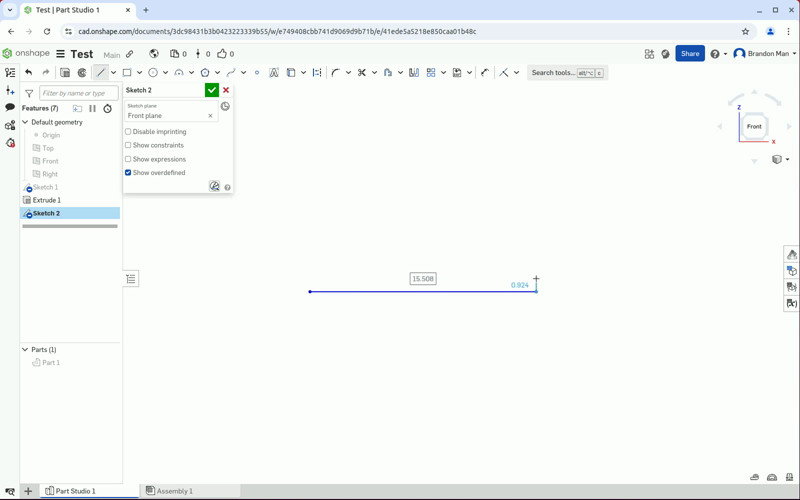
scroll(6)
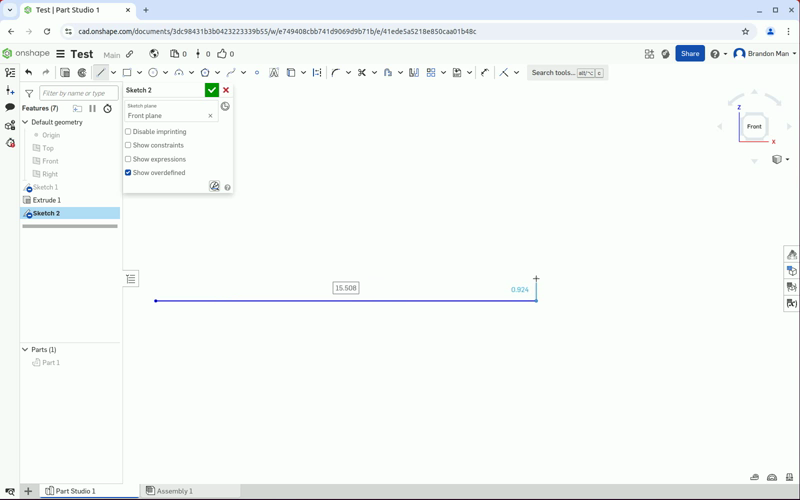
scroll(6)
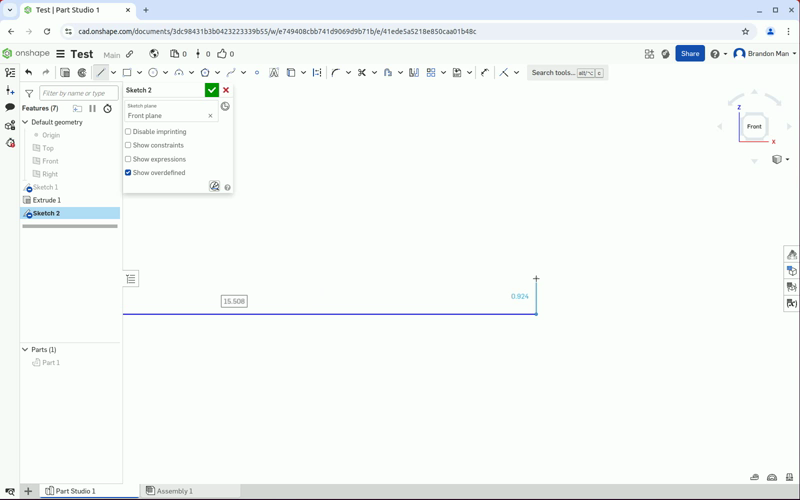
scroll(6)
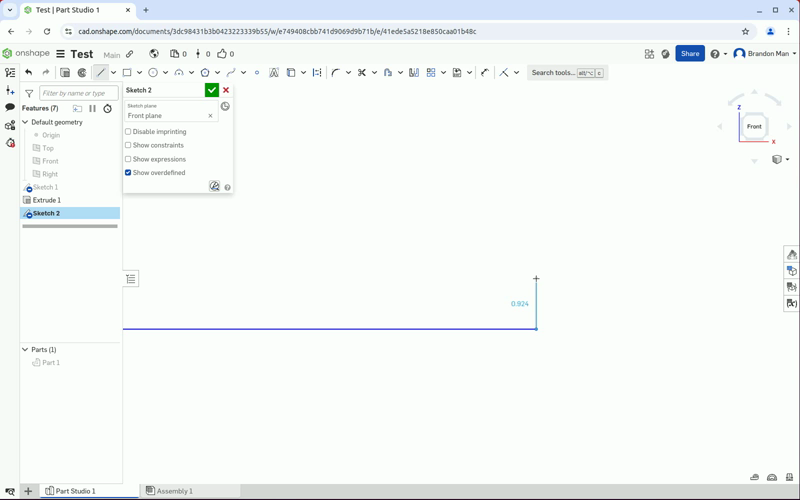
click(536, 278)
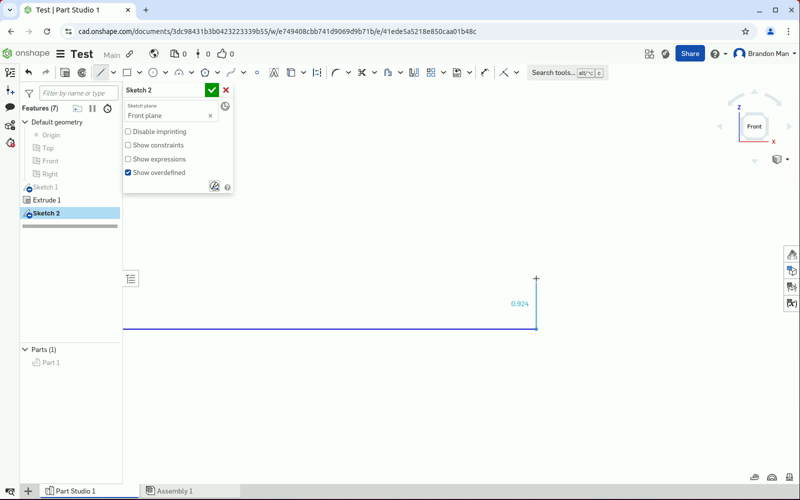
scroll(-6)
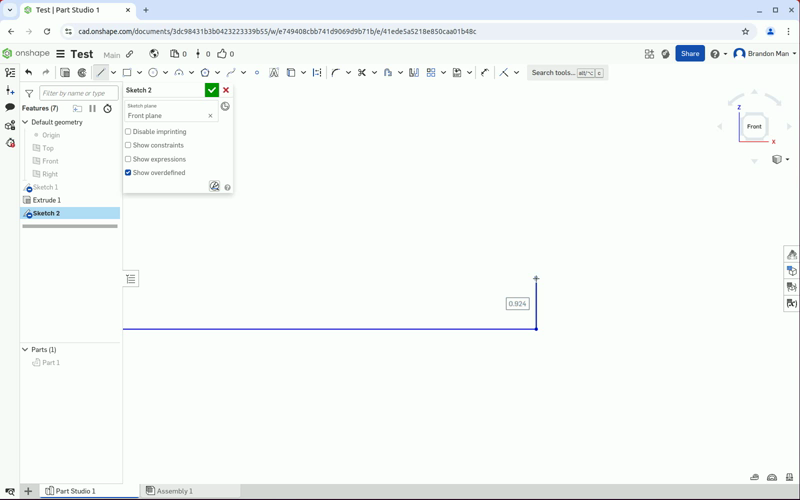
scroll(-6)
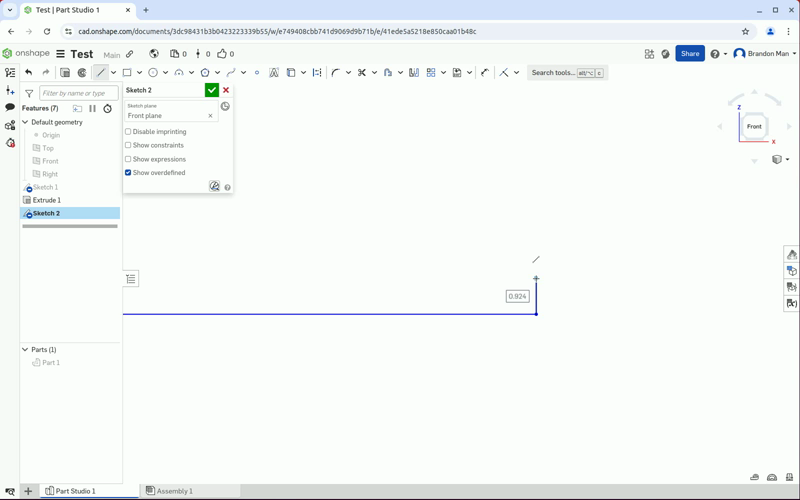
scroll(-6)
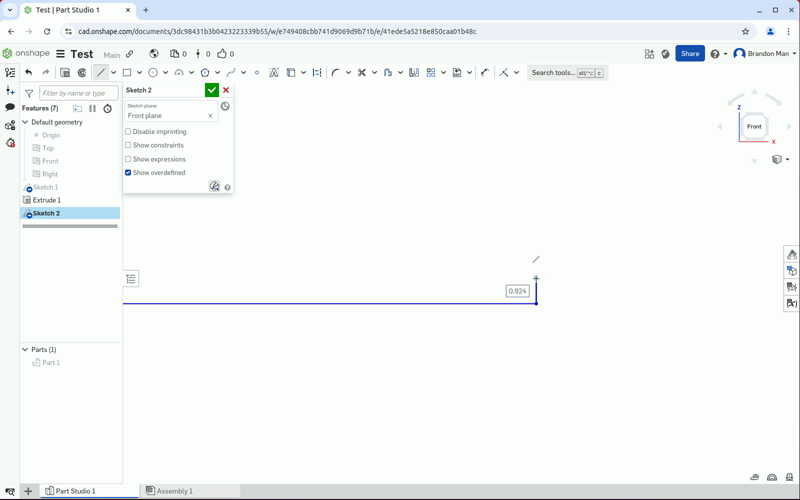
scroll(-6)
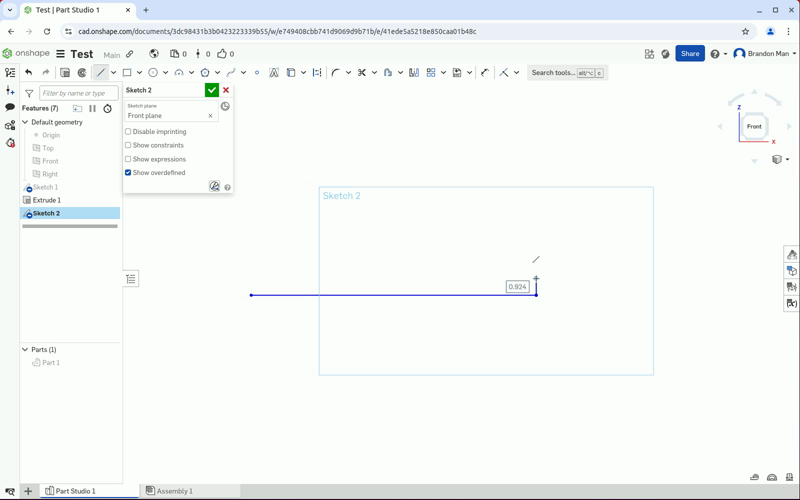
scroll(-6)
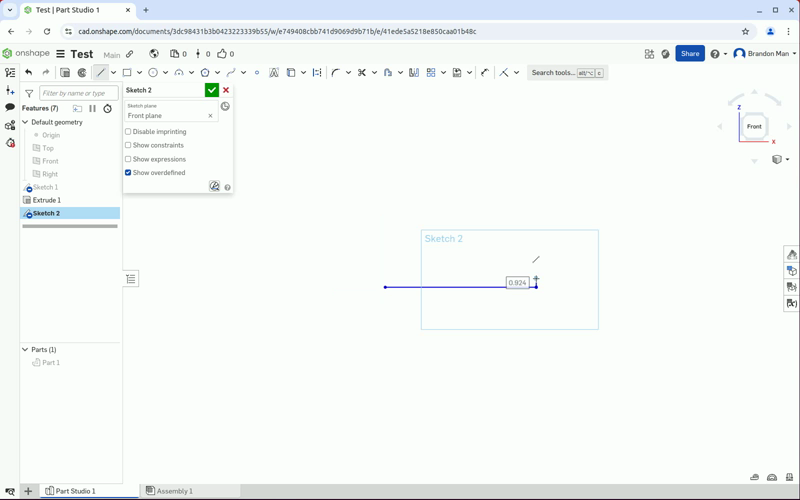
scroll(-6)
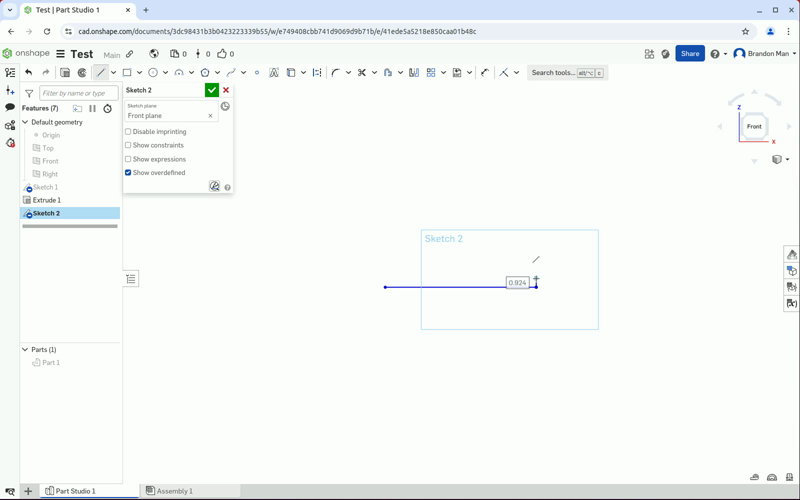
scroll(-6)
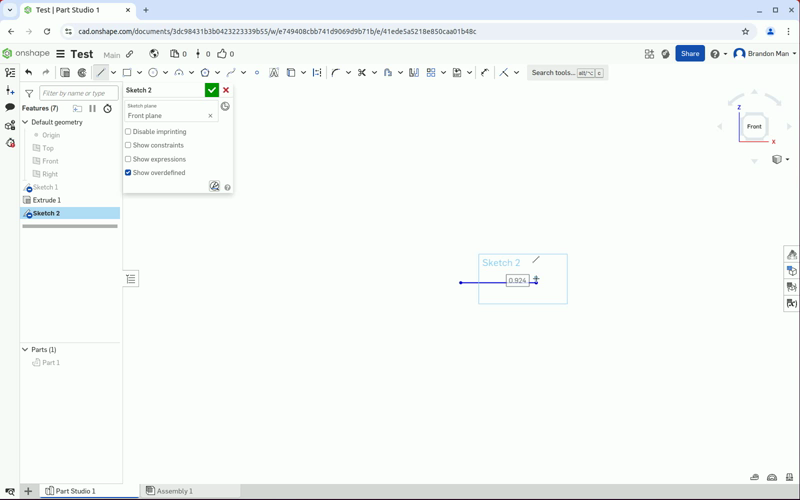
key_up(shift)
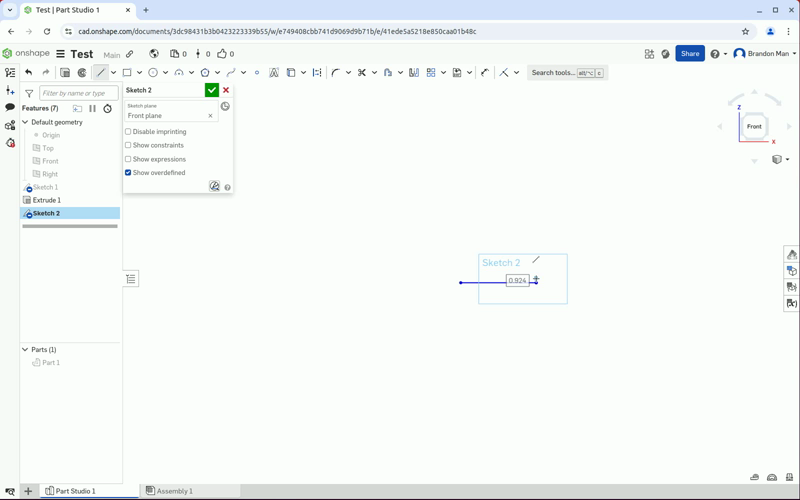
key_down(shift)
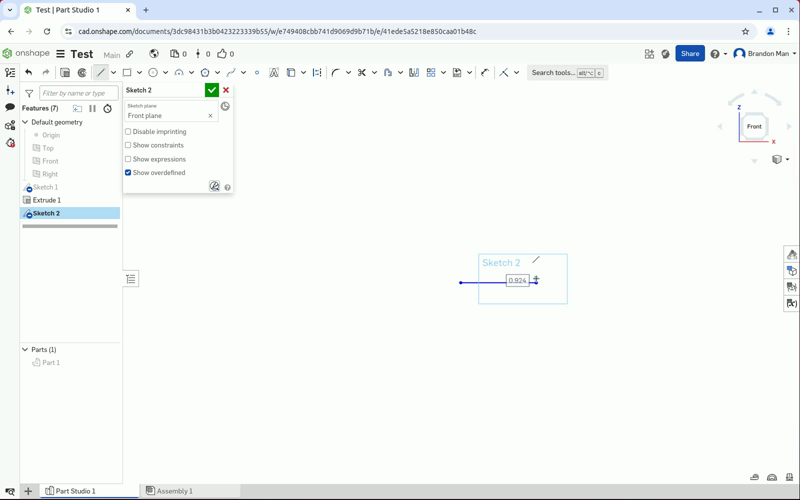
mouse_move(460, 278)
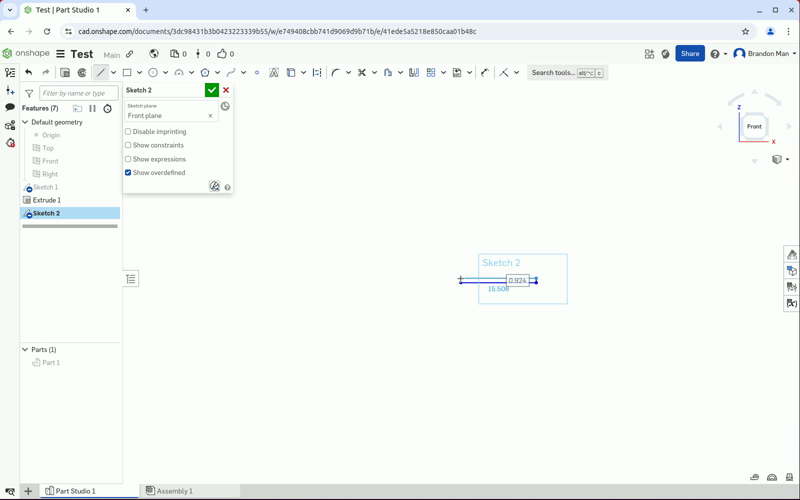
click(460, 278)
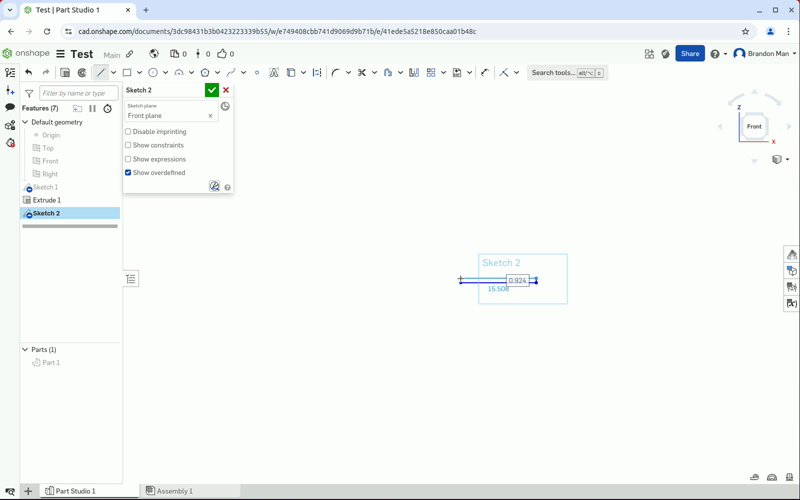
key_up(shift)
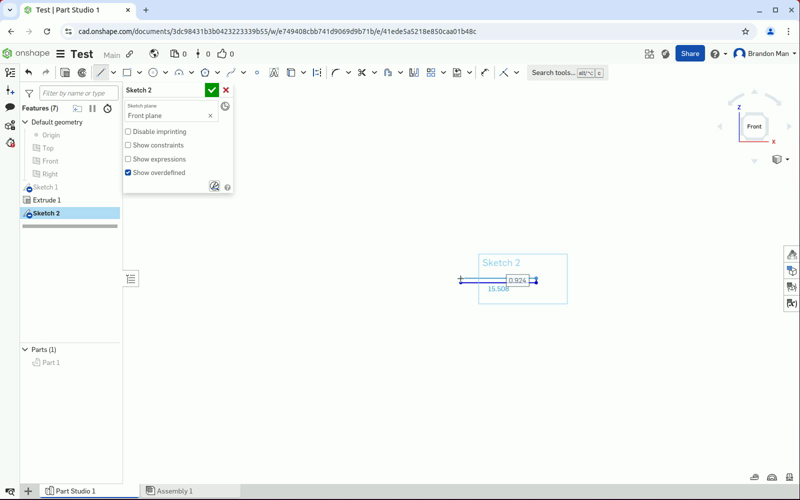
mouse_move(490, 278)
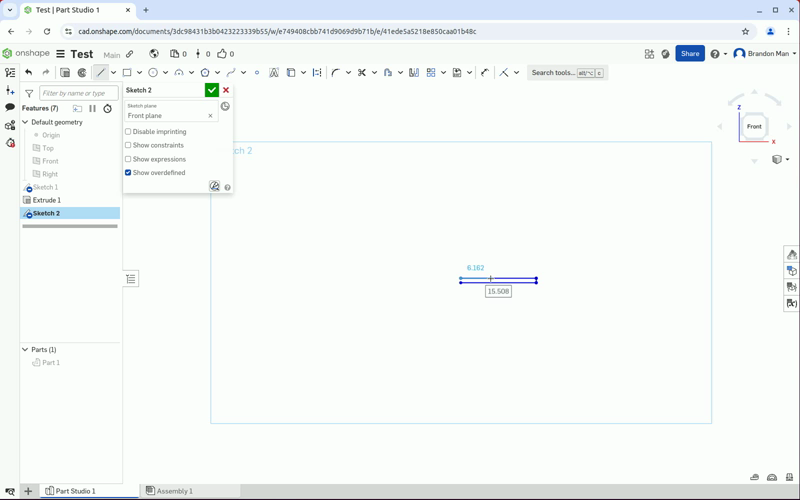
key_down(shift)
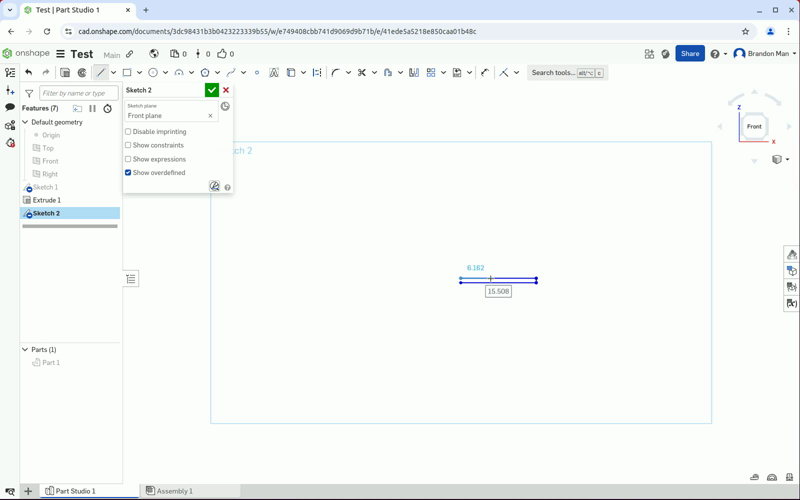
mouse_move(460, 282)
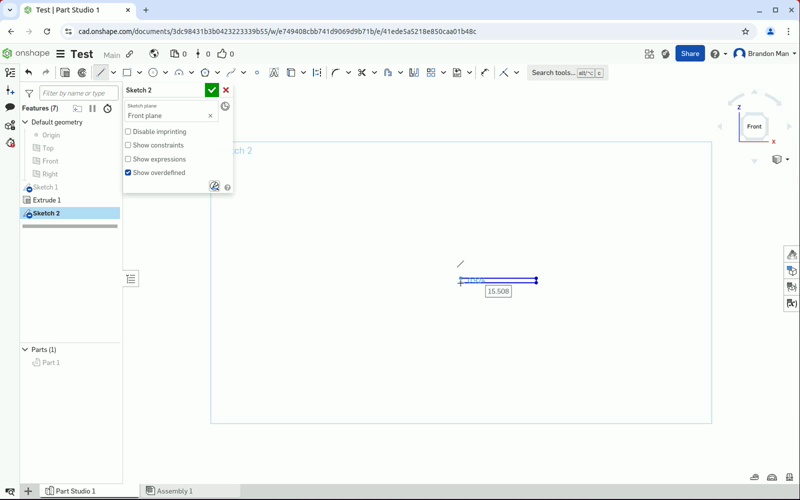
scroll(6)
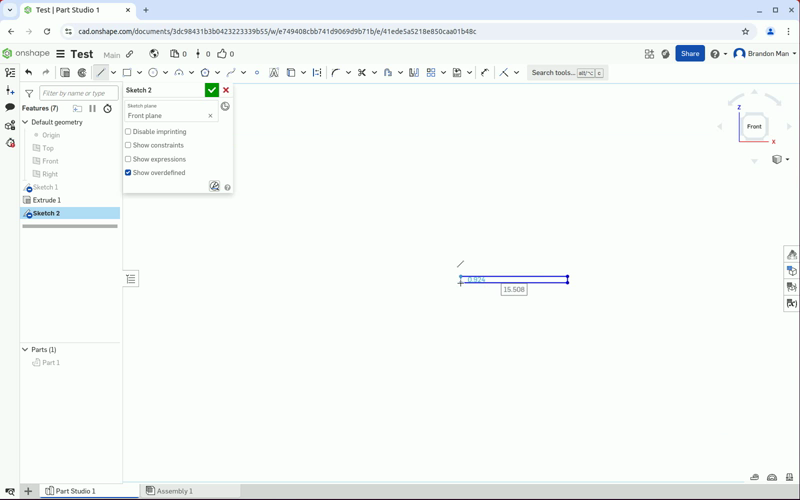
scroll(6)
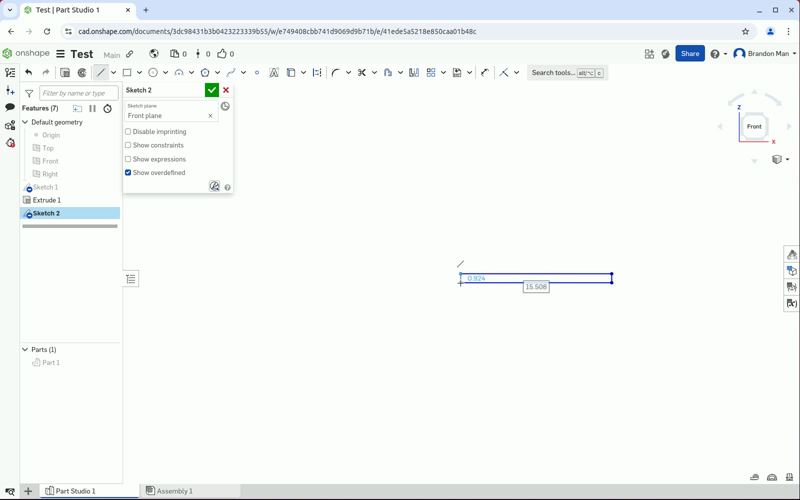
scroll(6)
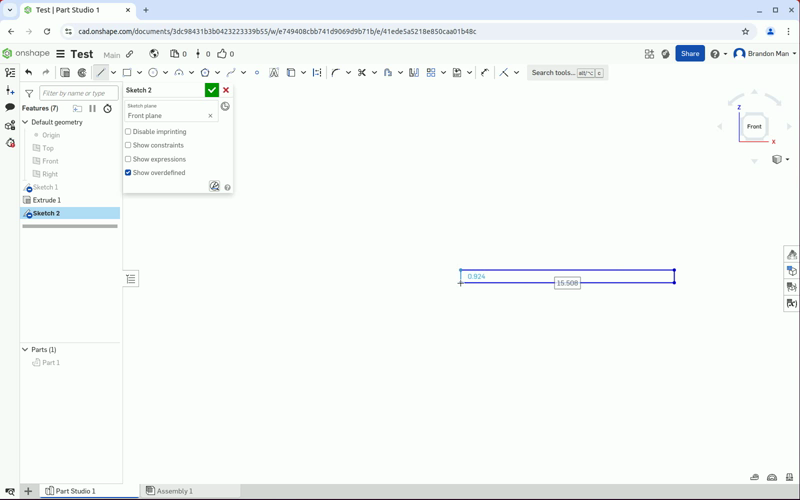
scroll(6)
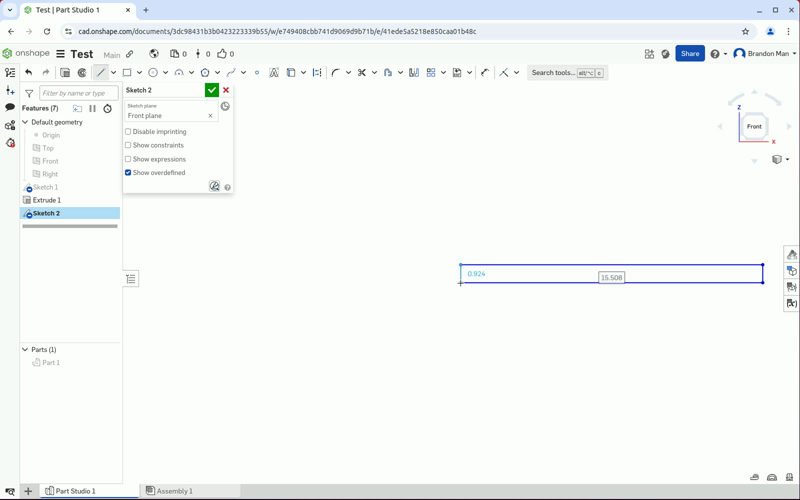
scroll(6)
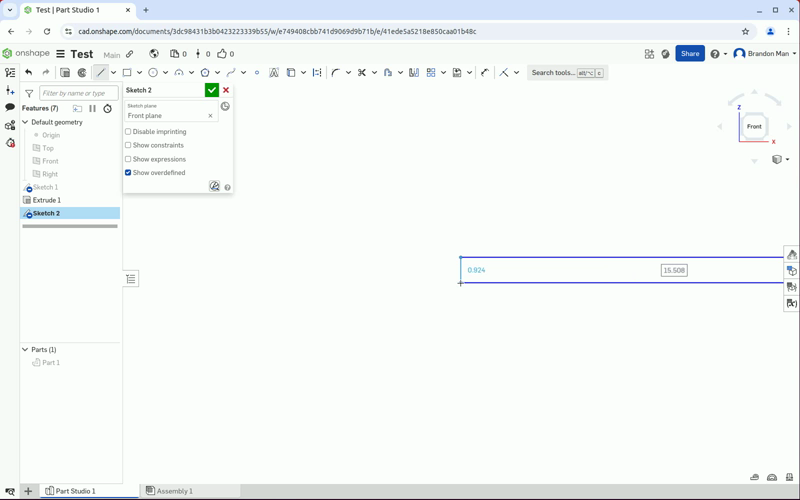
scroll(6)
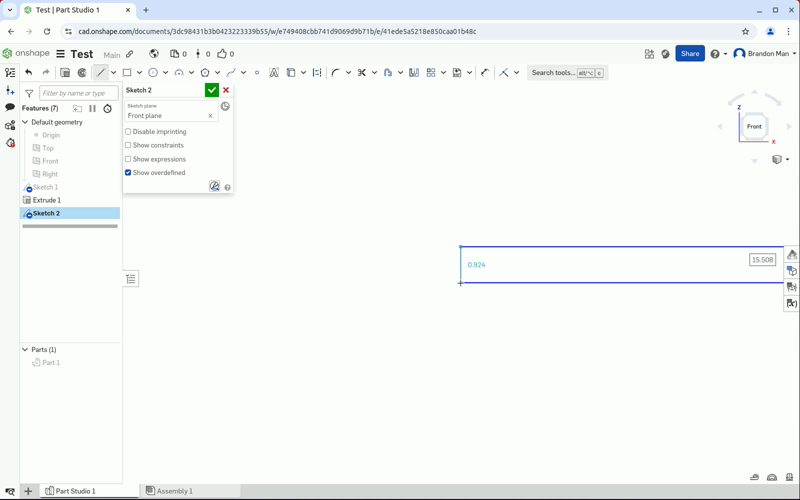
scroll(6)
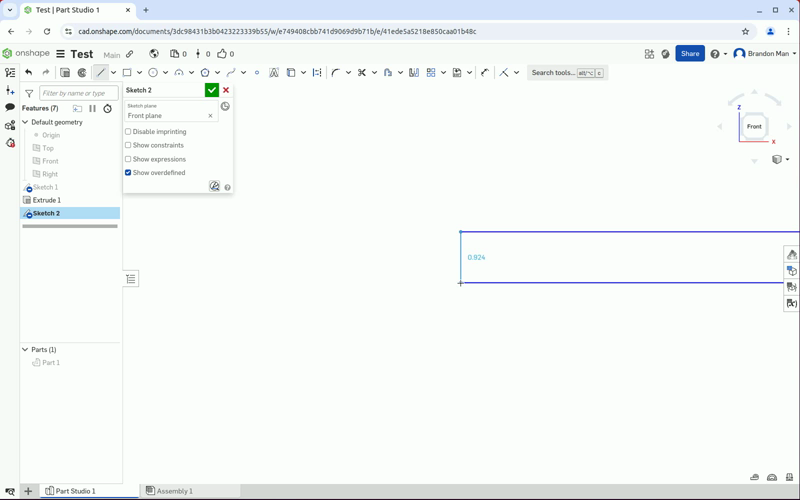
key_up(shift)
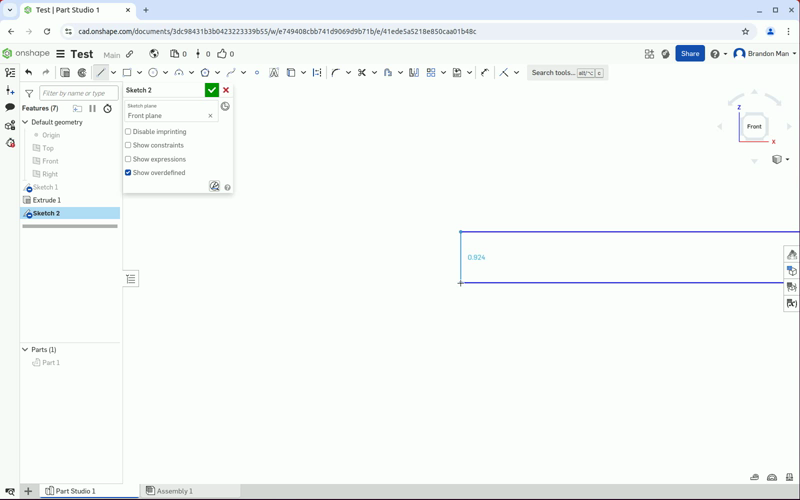
click(460, 282)
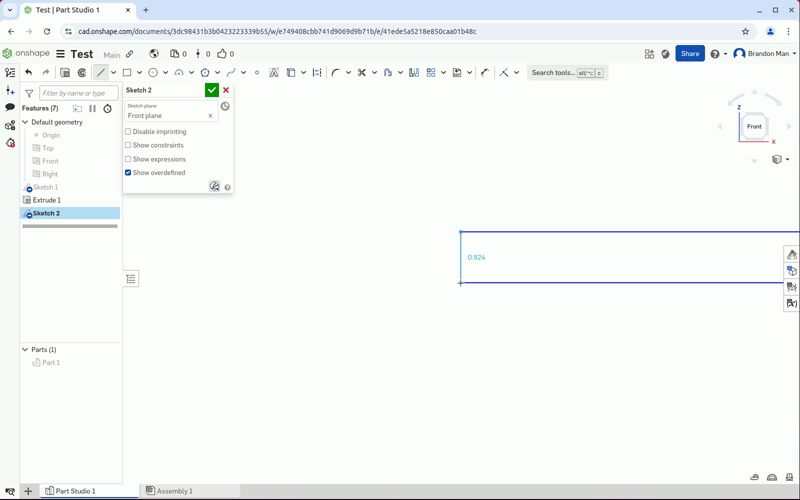
scroll(-6)
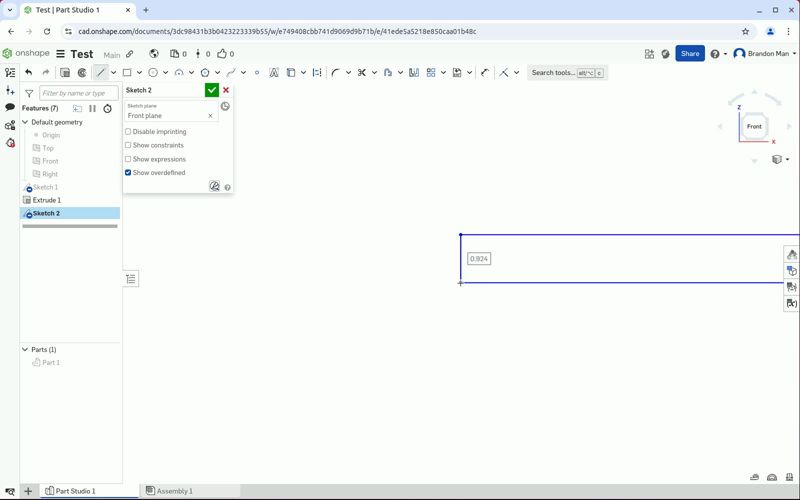
scroll(-6)
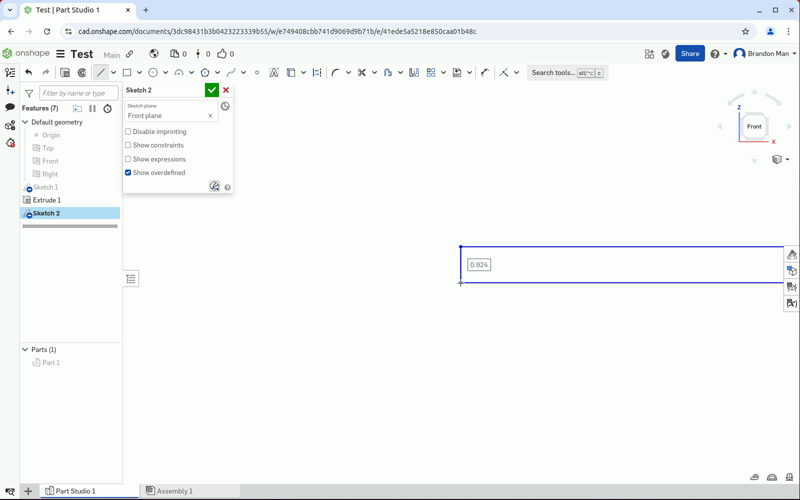
scroll(-6)
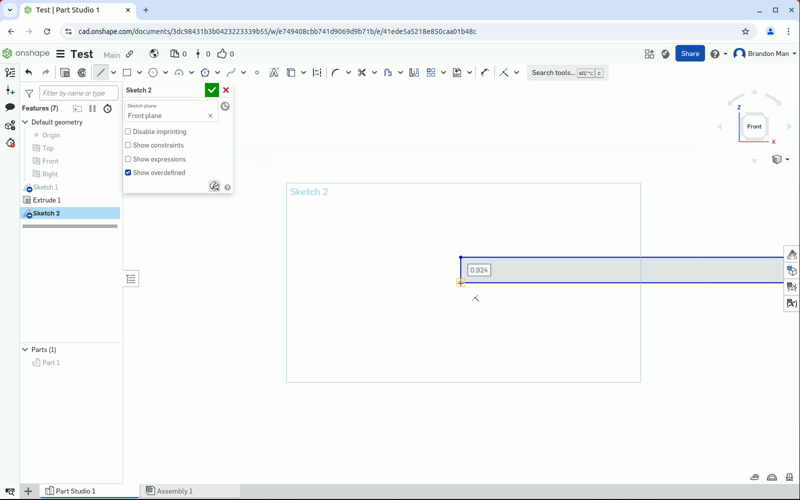
scroll(-6)
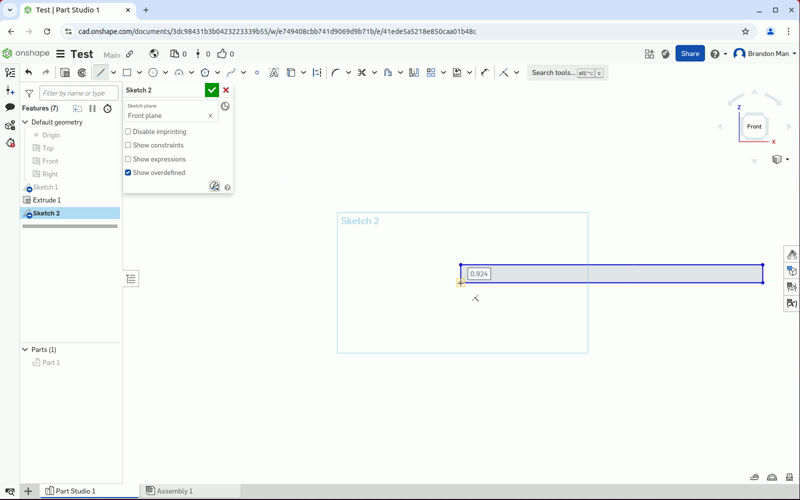
scroll(-6)
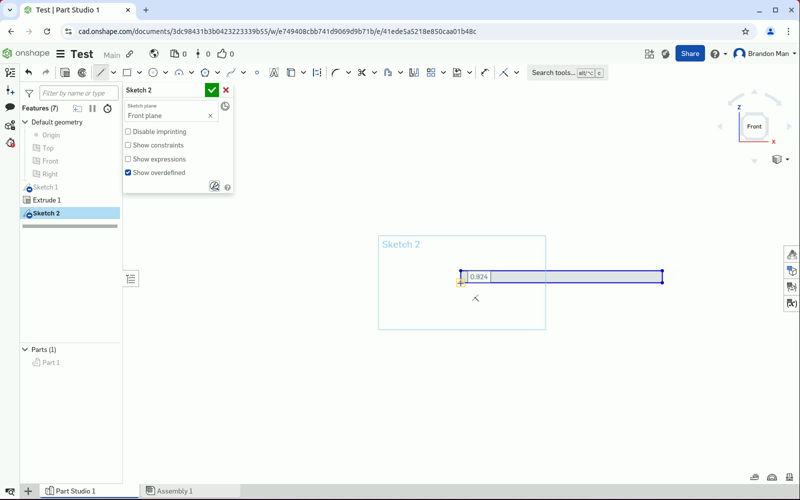
scroll(-6)
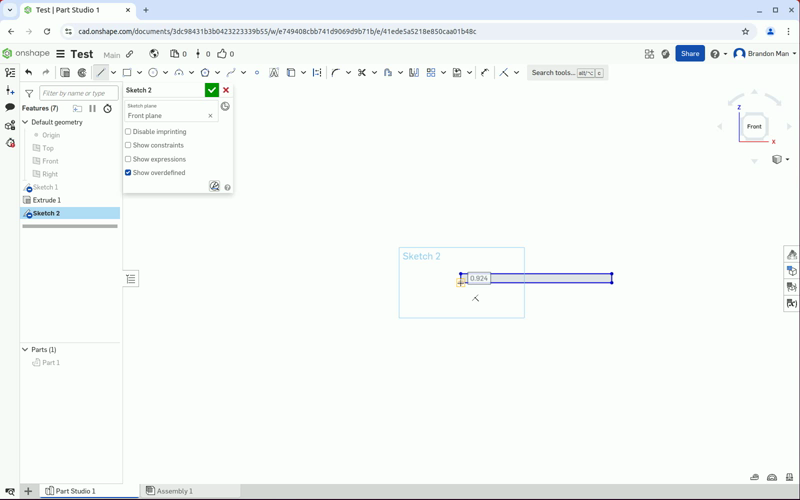
scroll(-6)
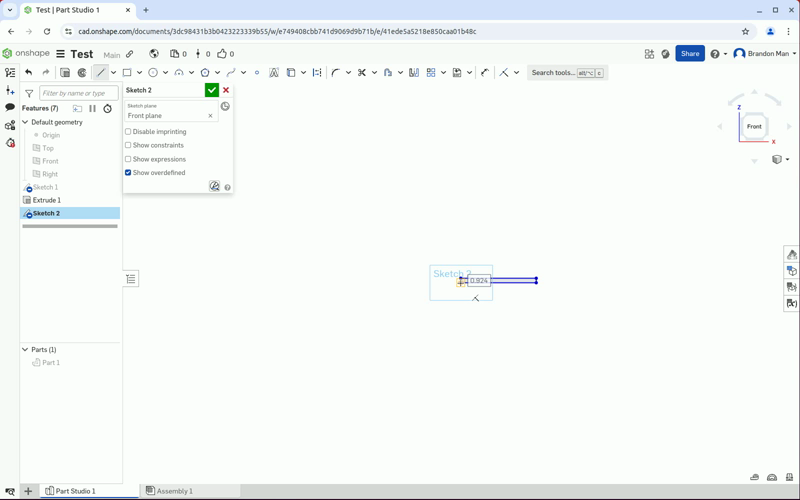
key(esc)
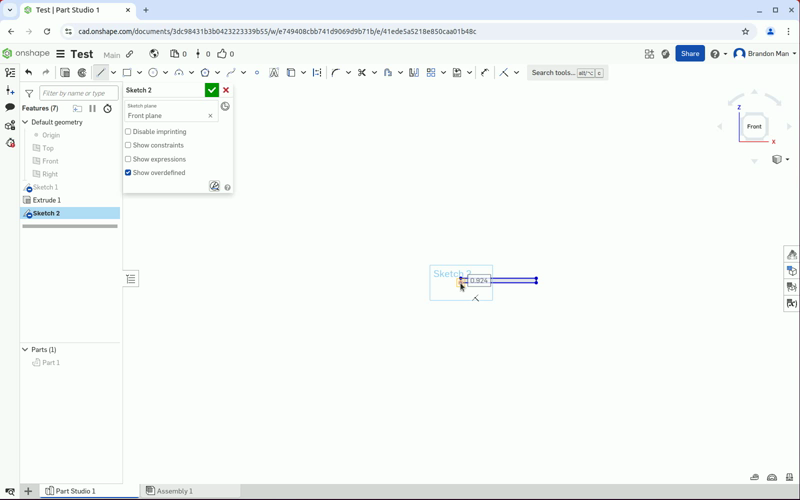
mouse_move(477, 278)
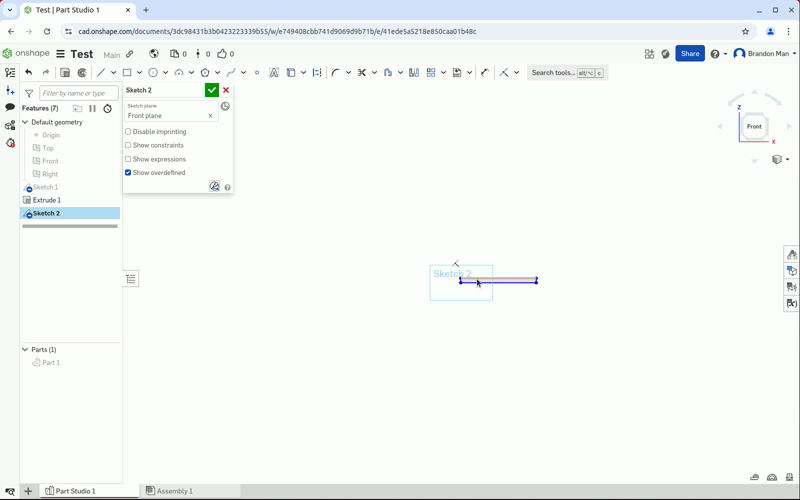
scroll(6)
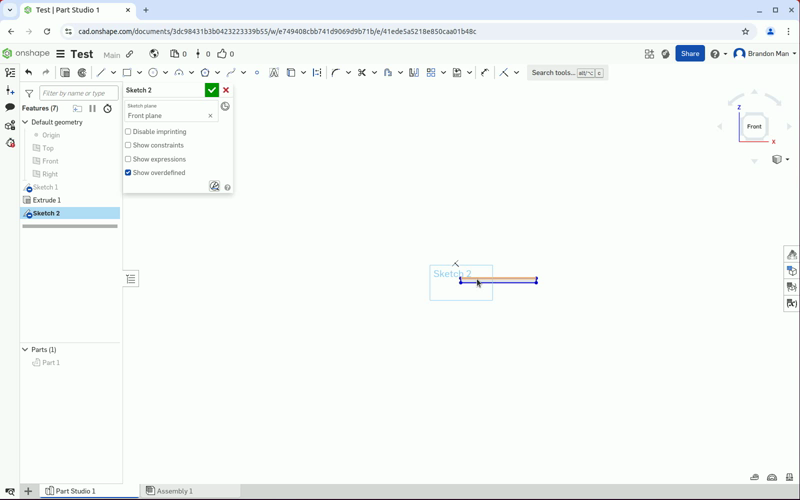
scroll(6)
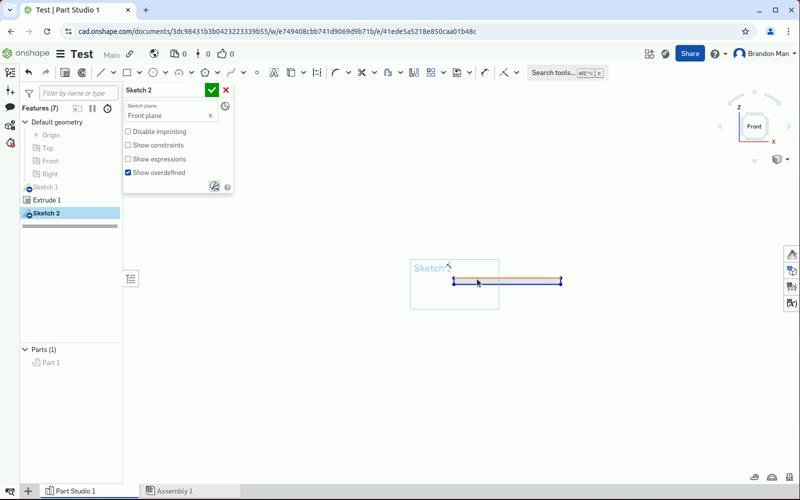
scroll(6)
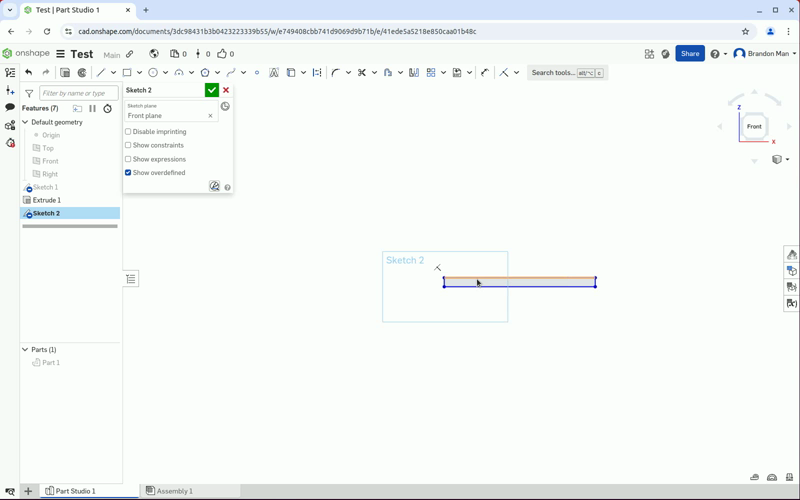
scroll(6)
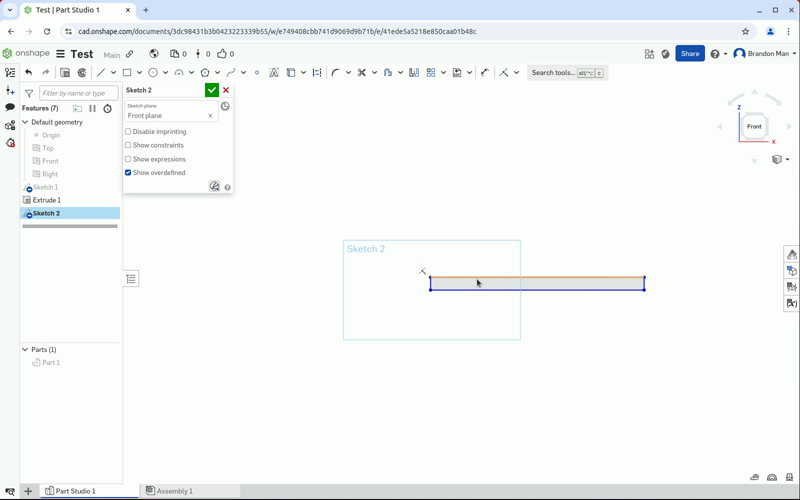
scroll(6)
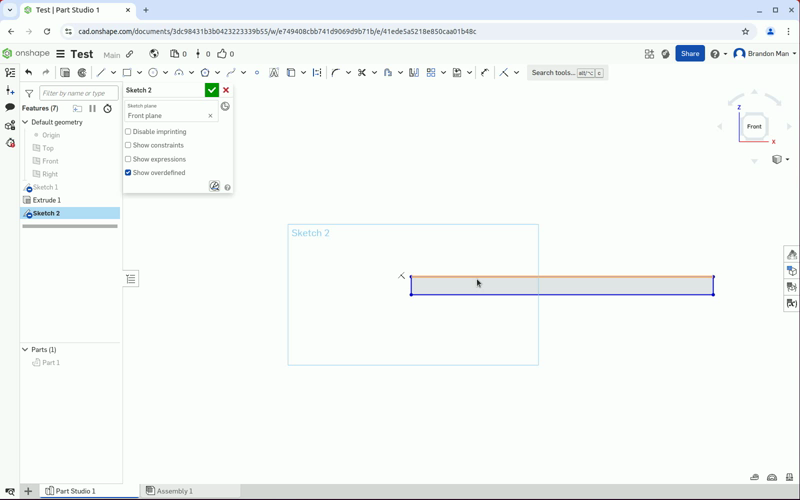
scroll(6)
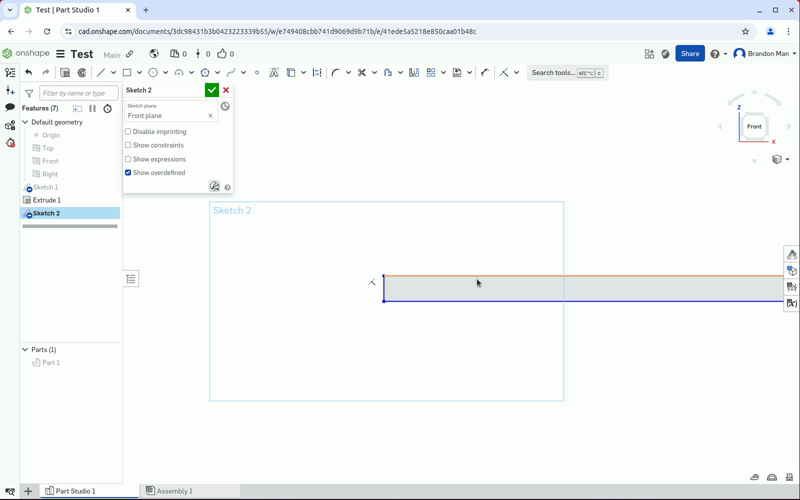
scroll(6)
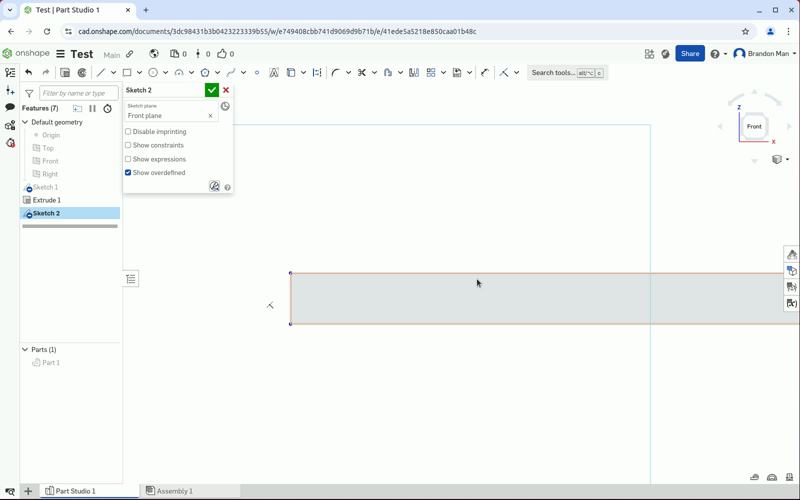
click(477, 278)
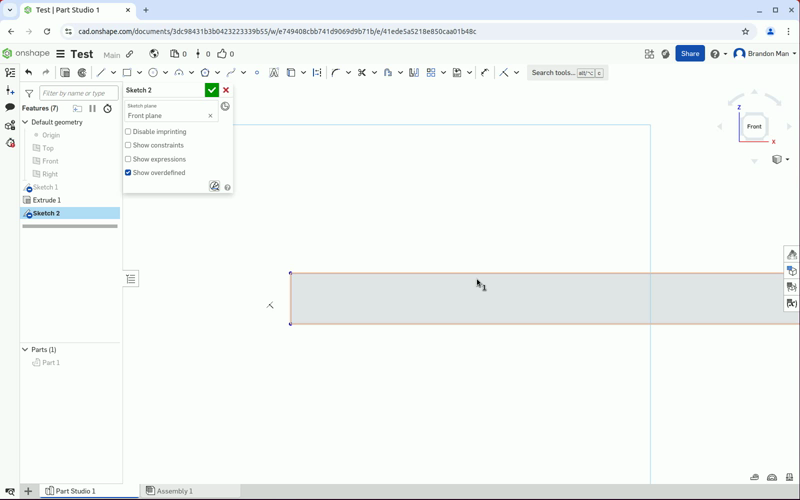
scroll(-6)
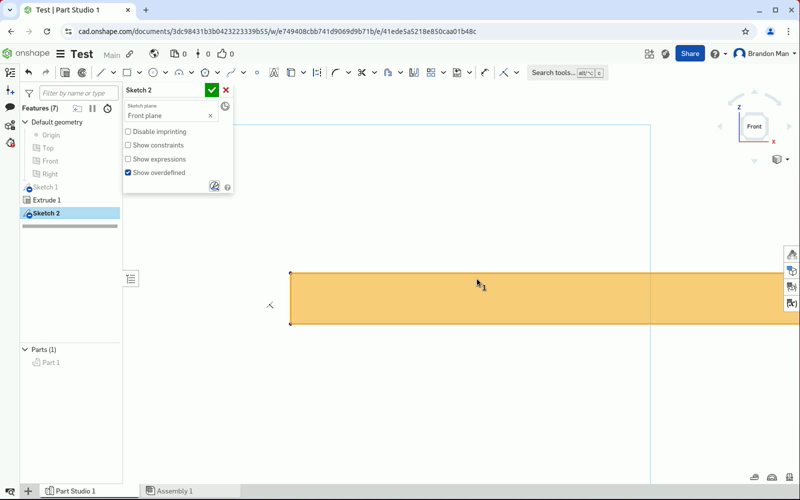
scroll(-6)
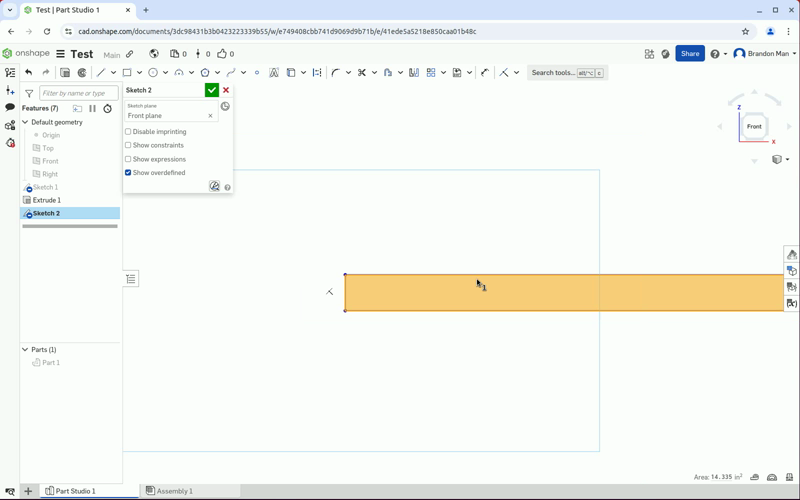
scroll(-6)
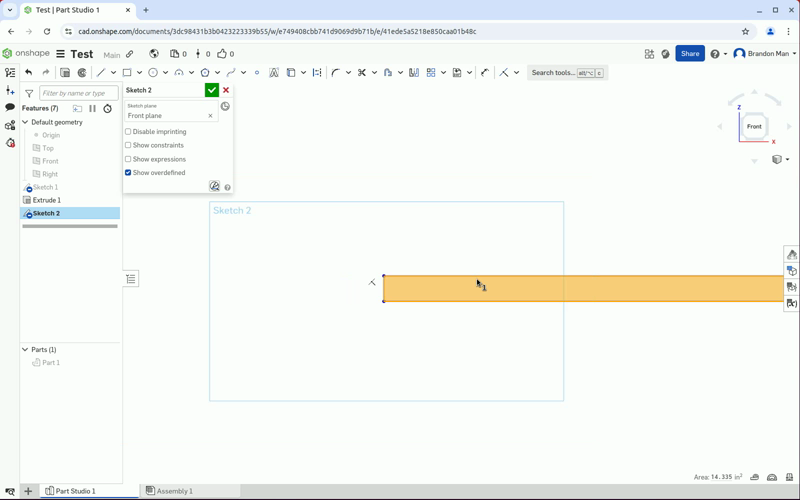
scroll(-6)
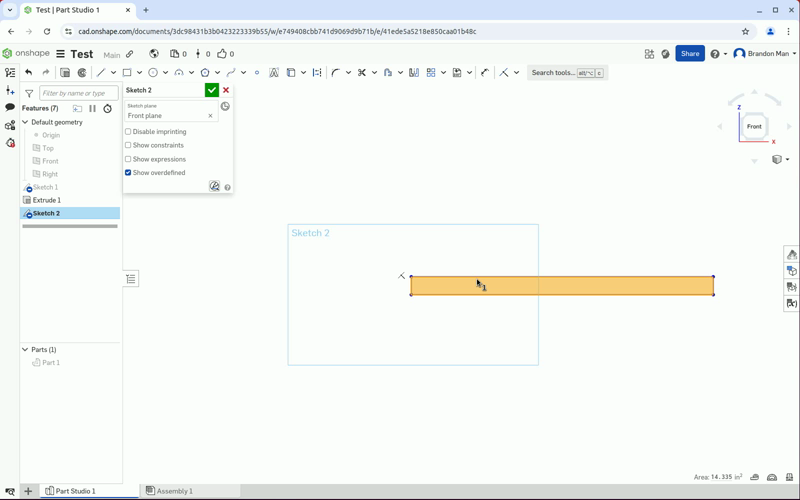
scroll(-6)
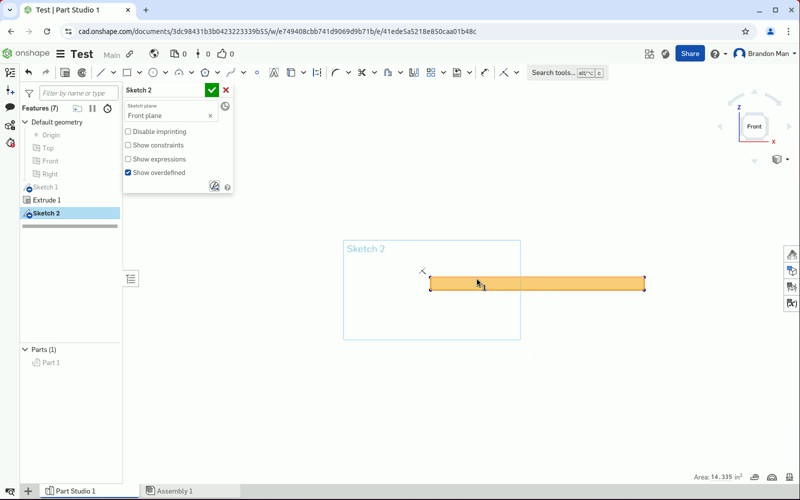
scroll(-6)
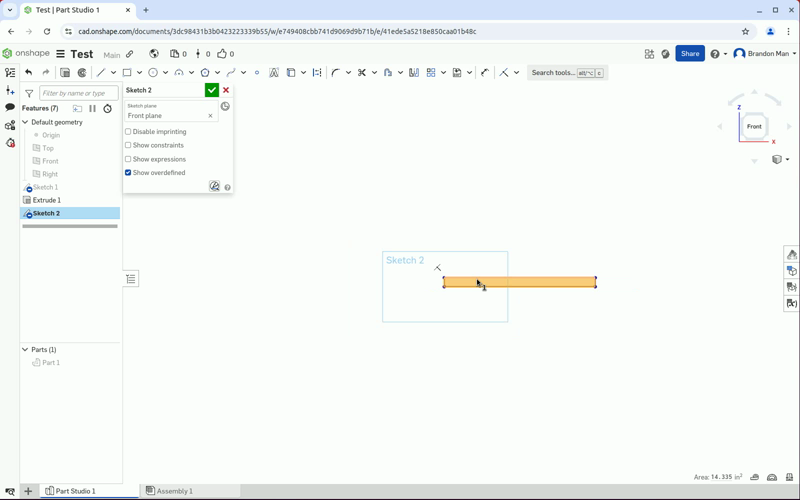
scroll(-6)
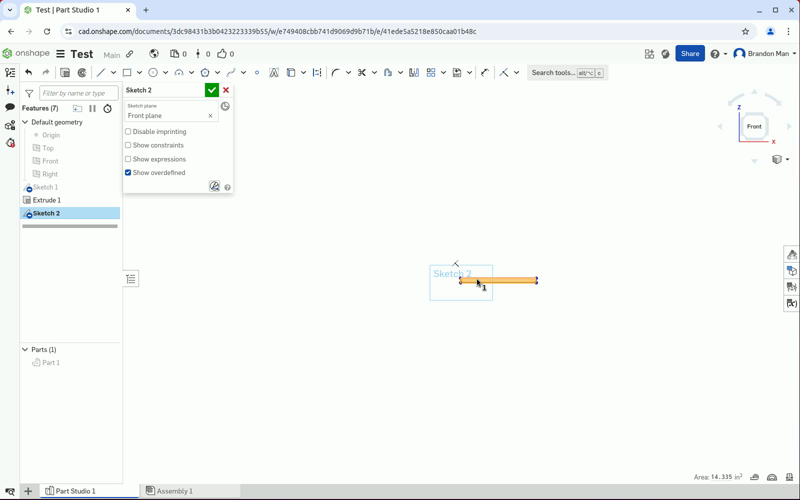
mouse_move(73, 352)
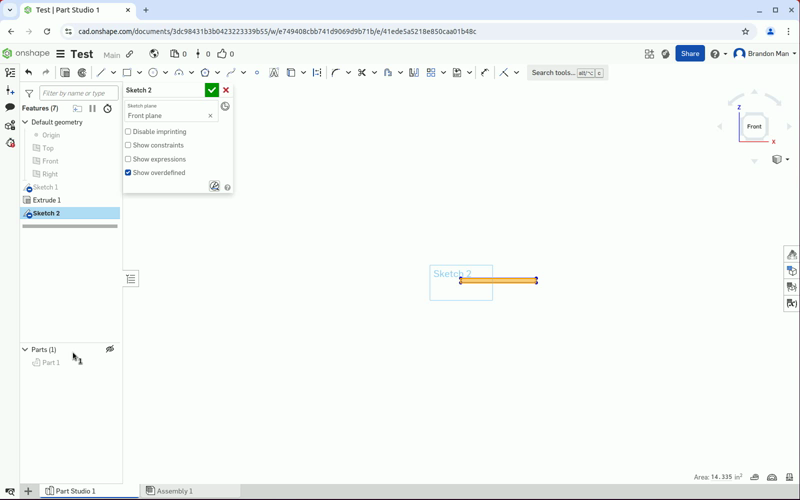
key(shift+y)
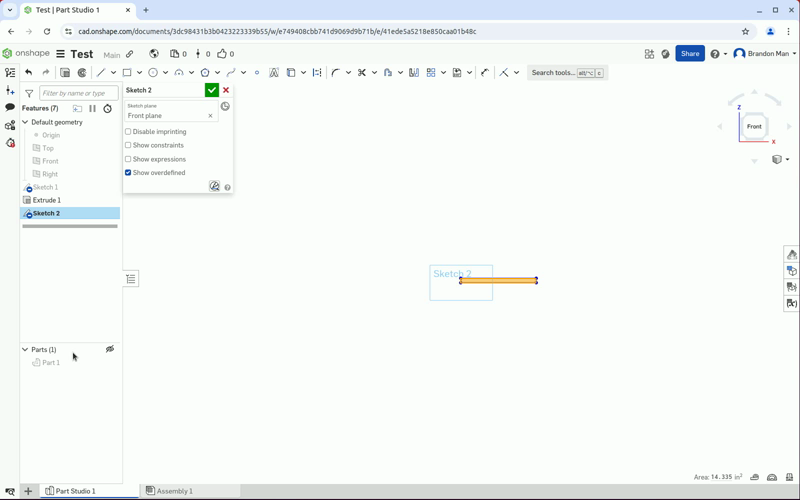
key(shift+e)
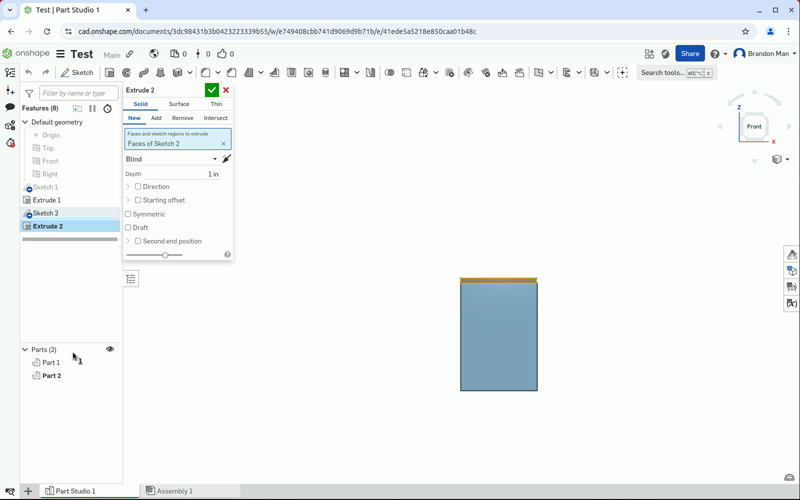
mouse_move(143, 106)
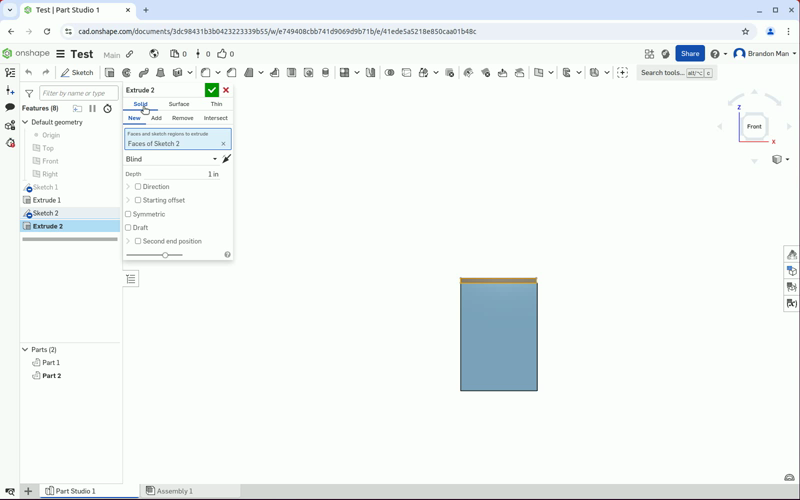
click(143, 106)
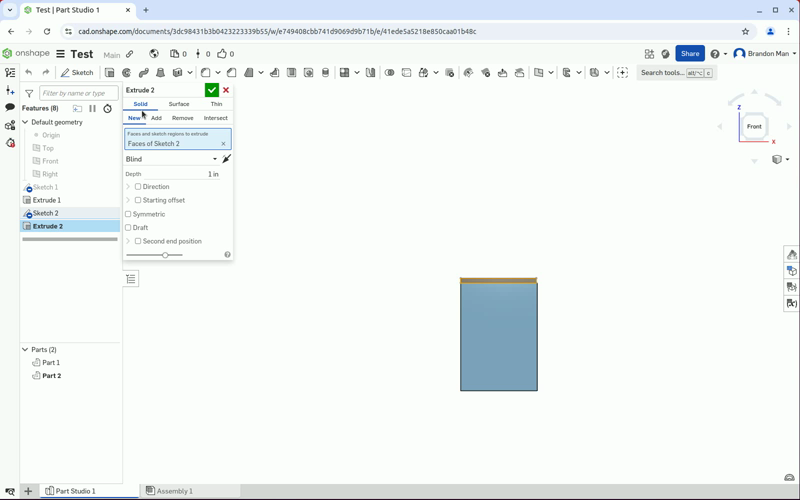
mouse_move(137, 120)
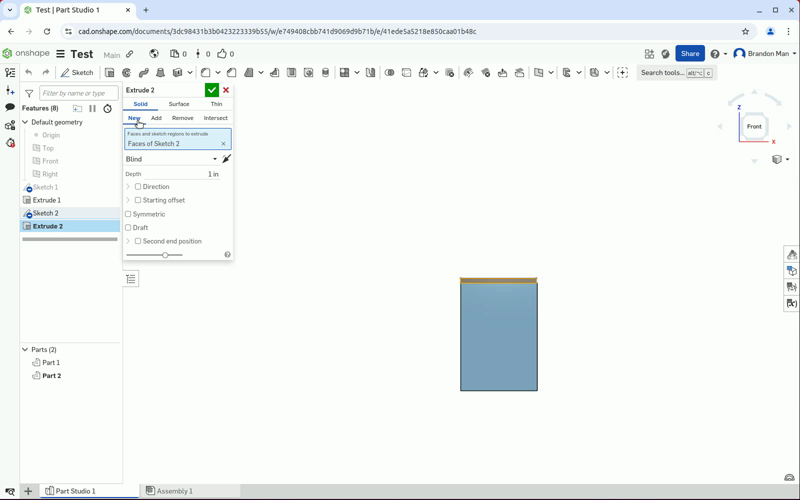
click(137, 120)
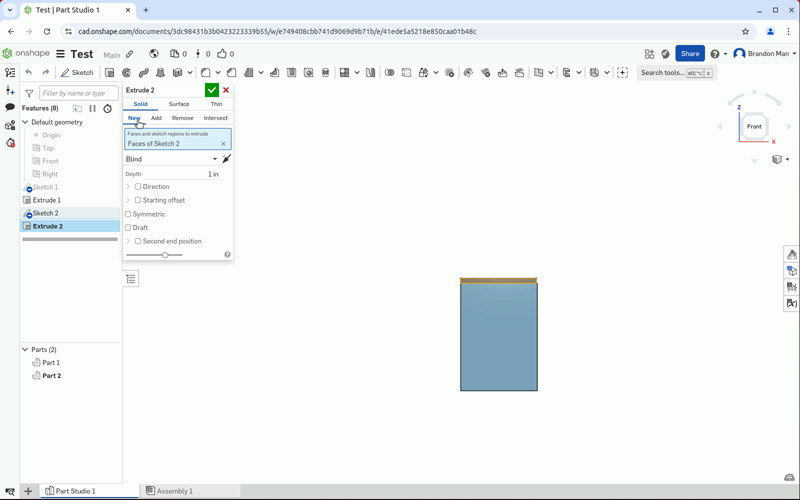
key(tab, 4)
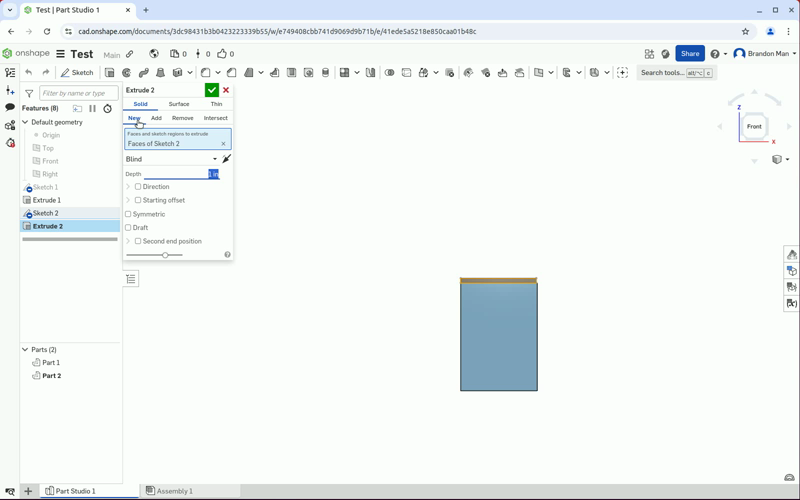
text(-0.241)
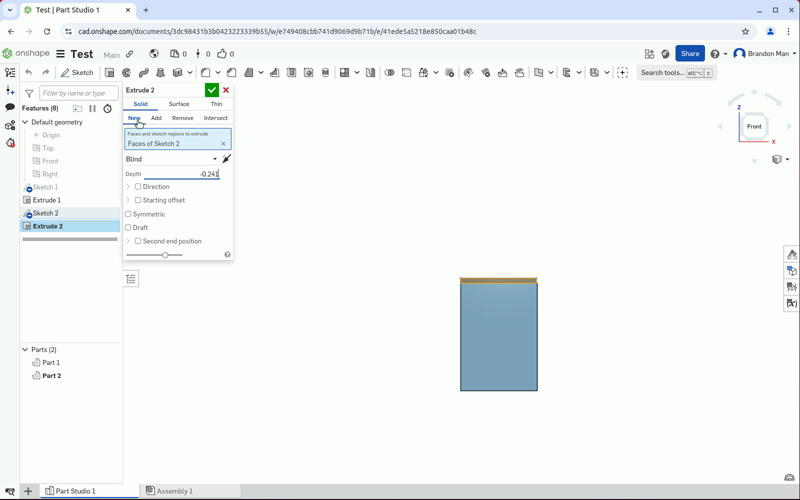
key(enter)
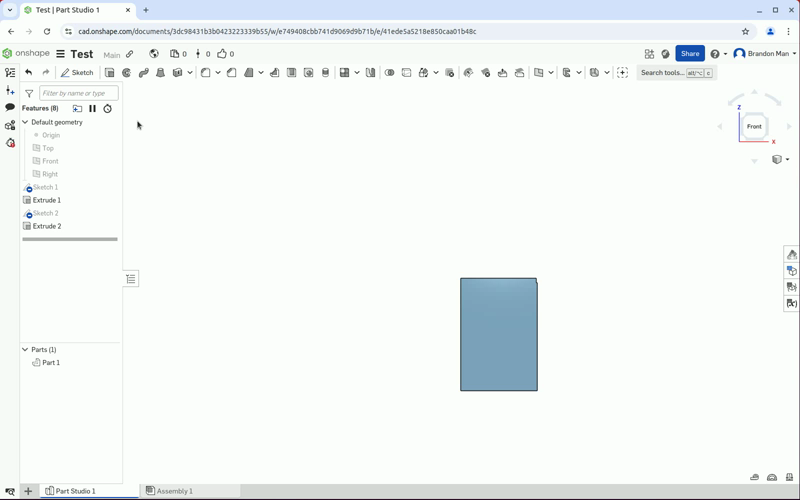
key(shift+h)
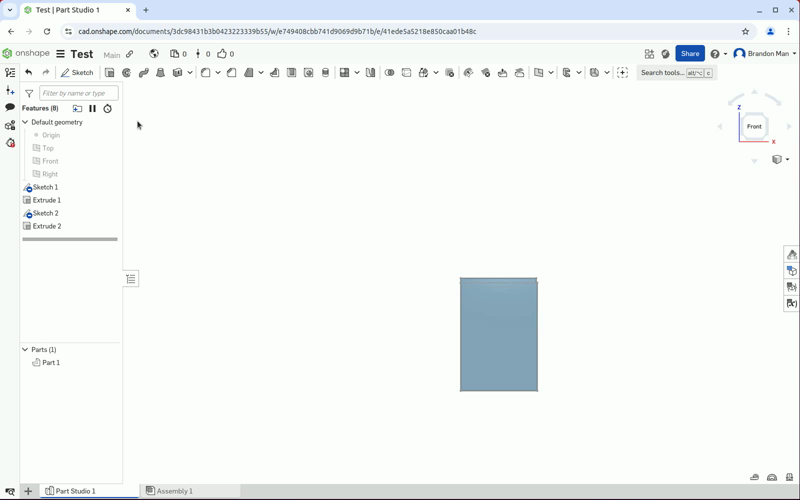
key(shift+h)
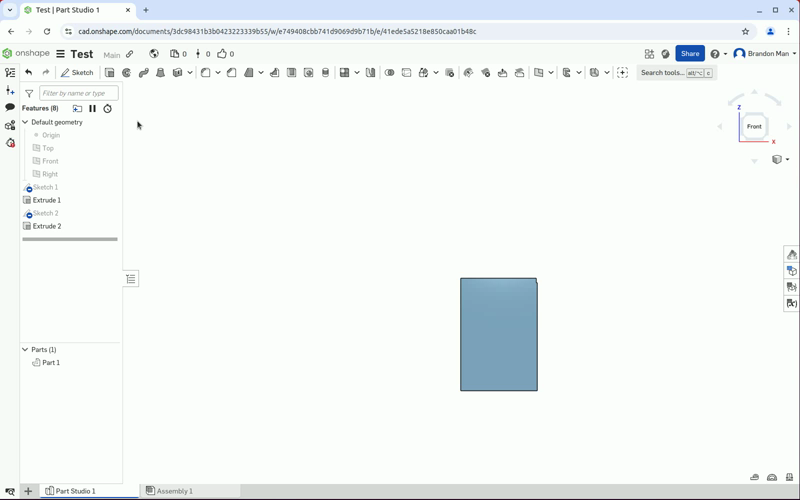
mouse_move(73, 189)
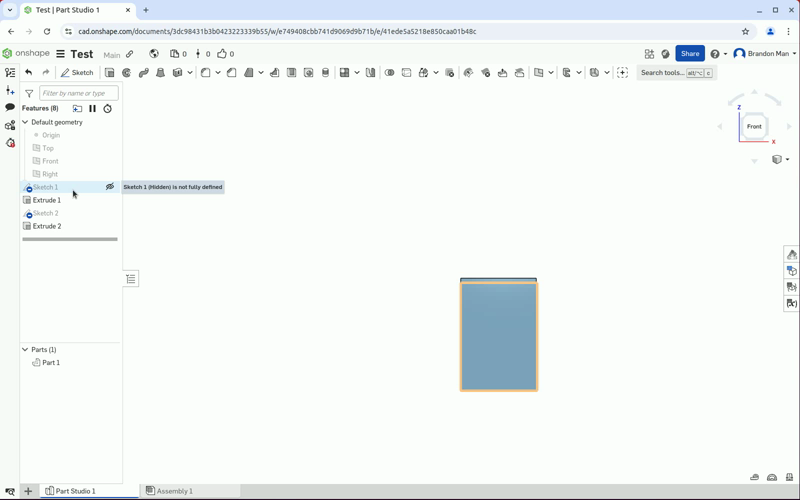
click(73, 189)
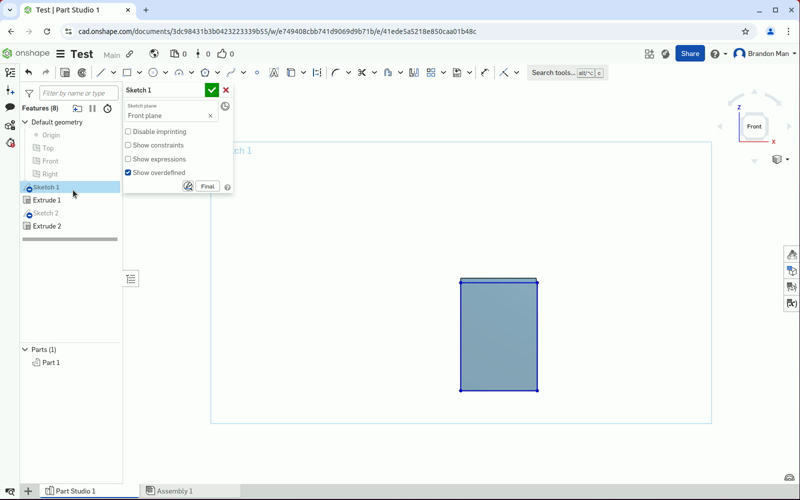
mouse_move(229, 92)
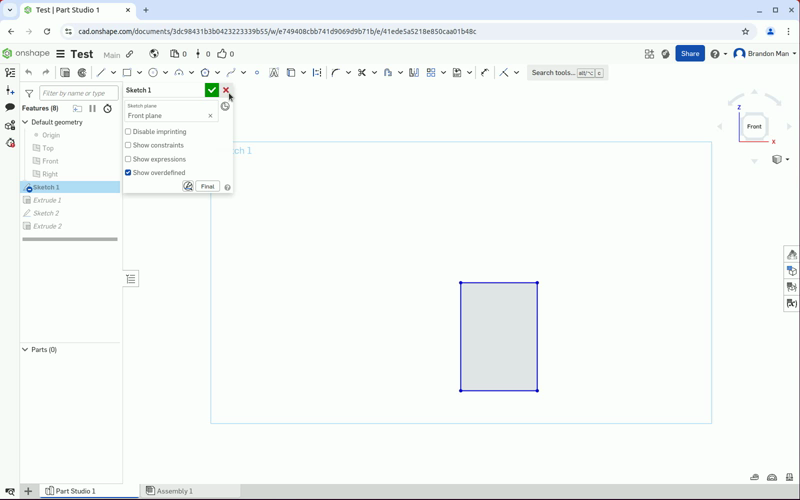
click(229, 92)
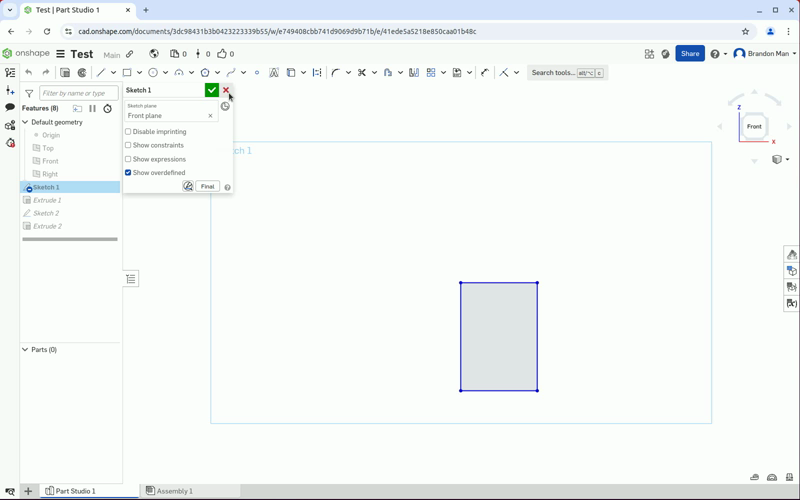
key(shift+s)
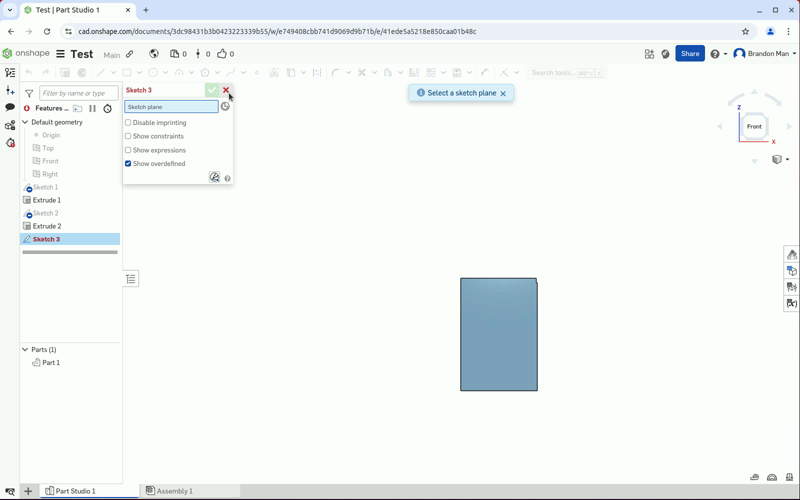
mouse_move(73, 163)
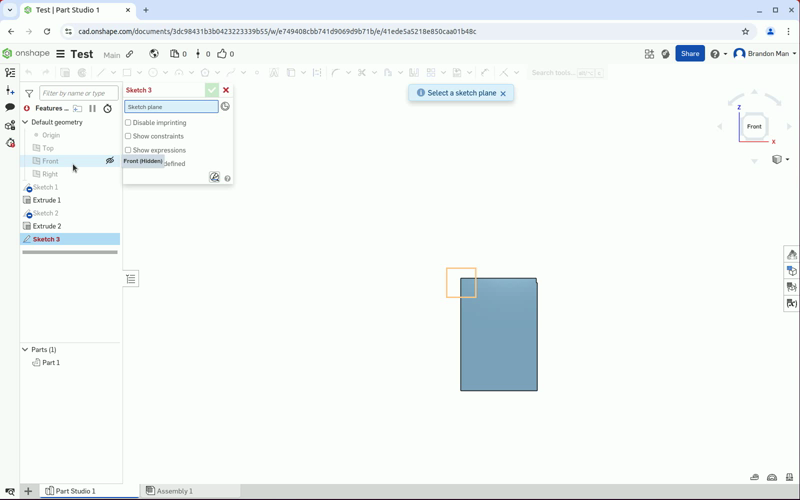
click(73, 163)
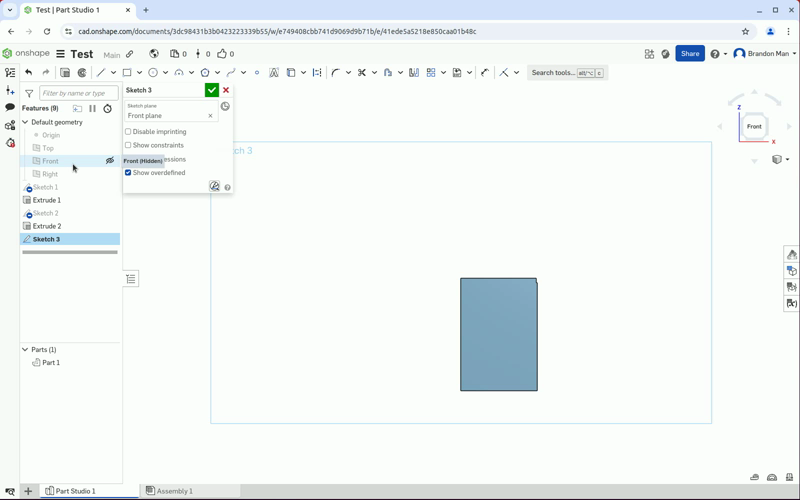
mouse_move(73, 352)
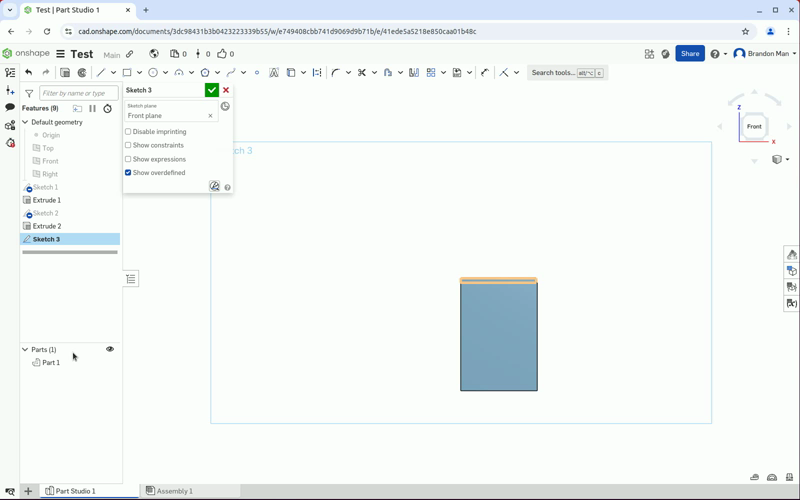
key(y)
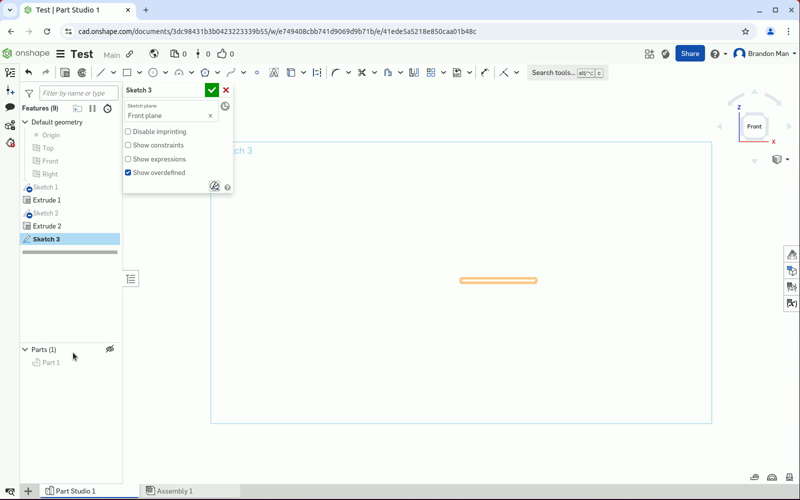
key(l)
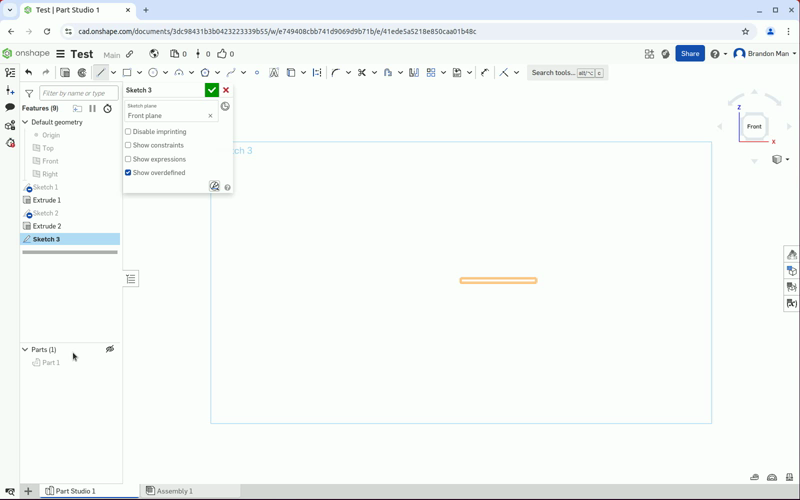
key_down(shift)
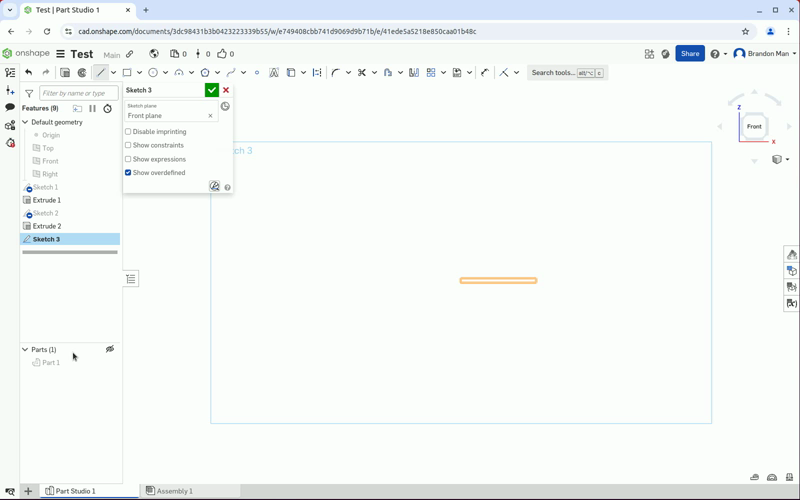
mouse_move(535, 390)
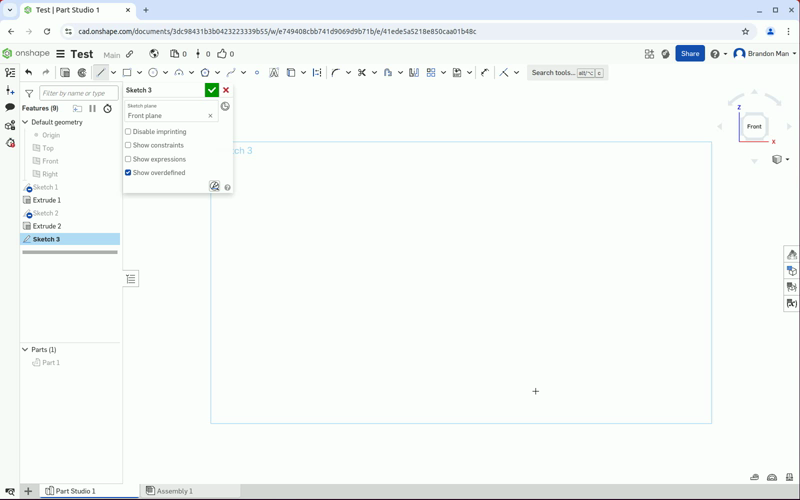
click(535, 390)
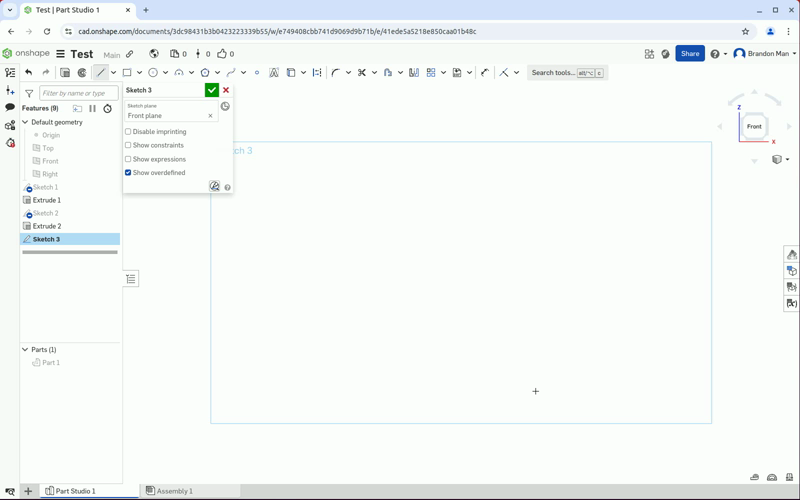
key_up(shift)
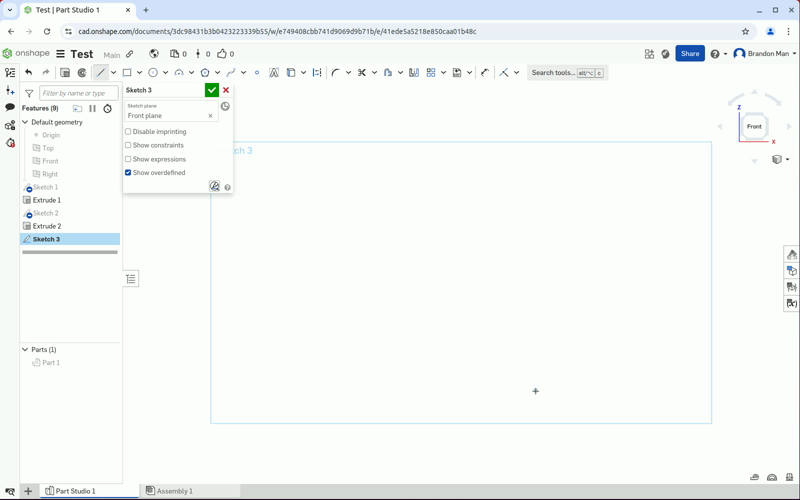
key_down(shift)
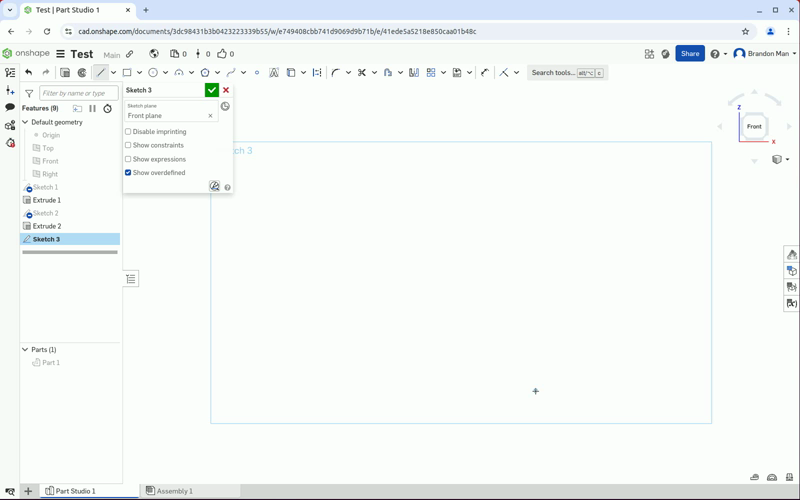
mouse_move(565, 390)
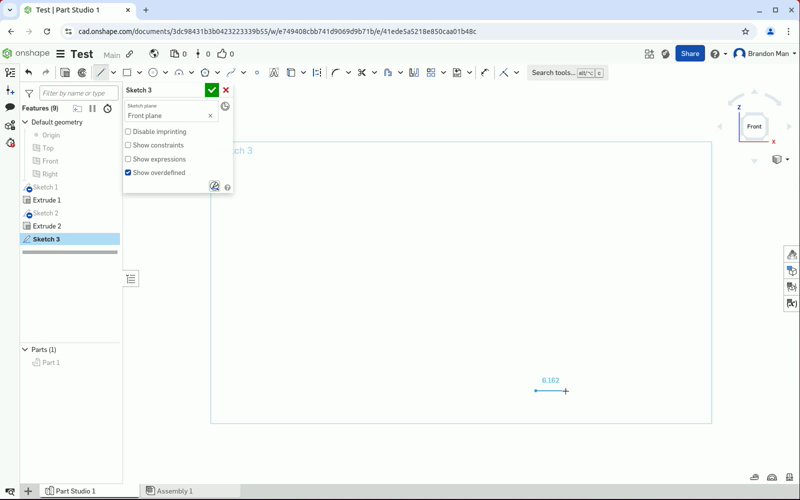
mouse_move(540, 390)
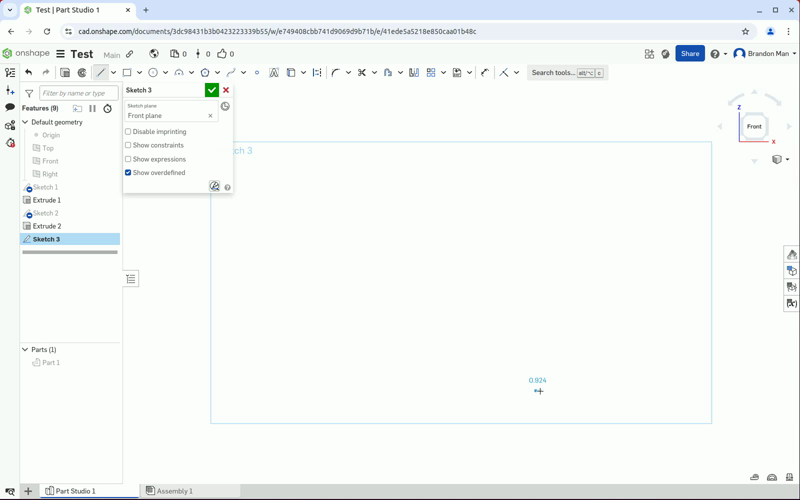
scroll(6)
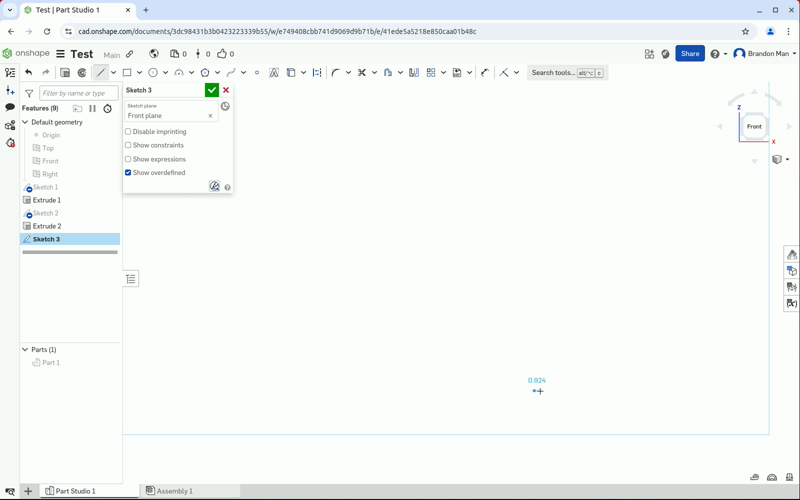
scroll(6)
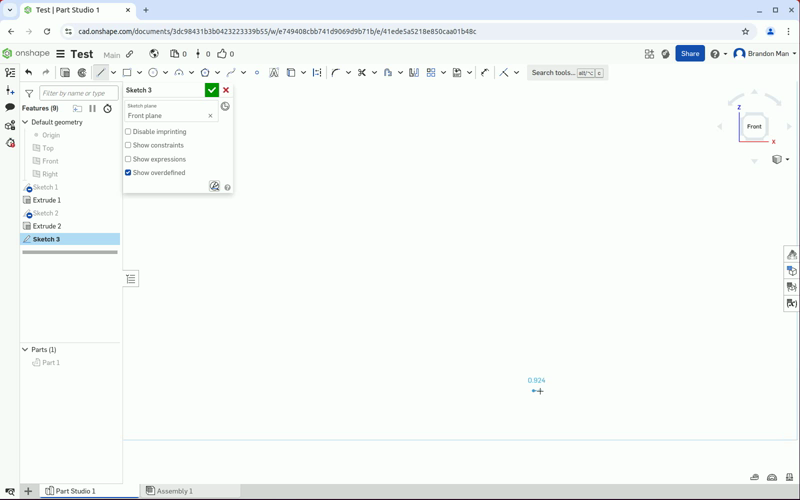
scroll(6)
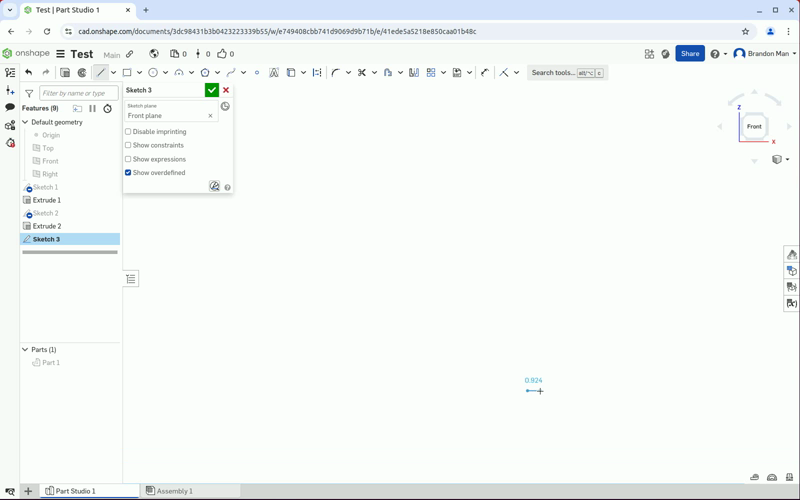
scroll(6)
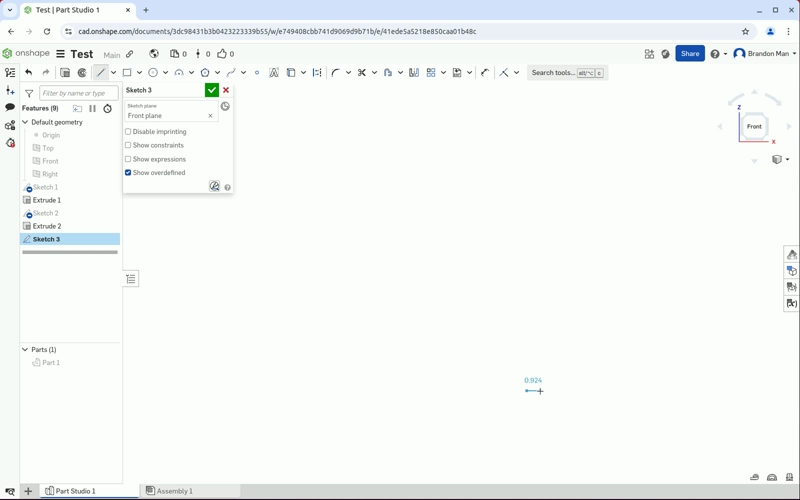
scroll(6)
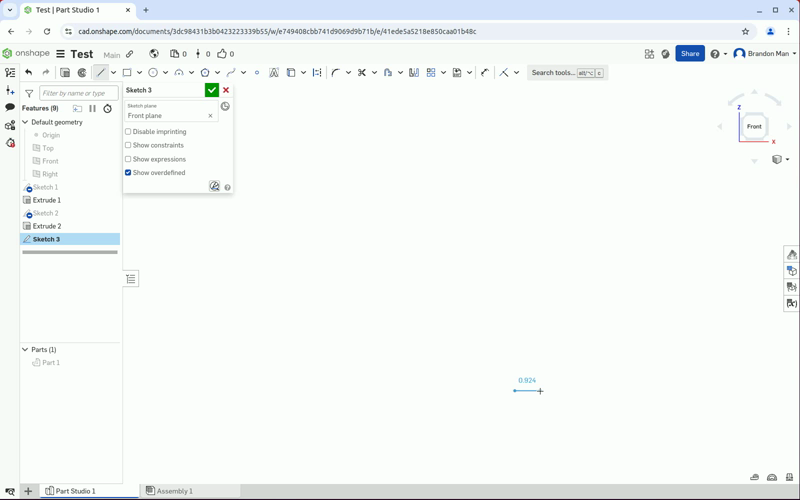
scroll(6)
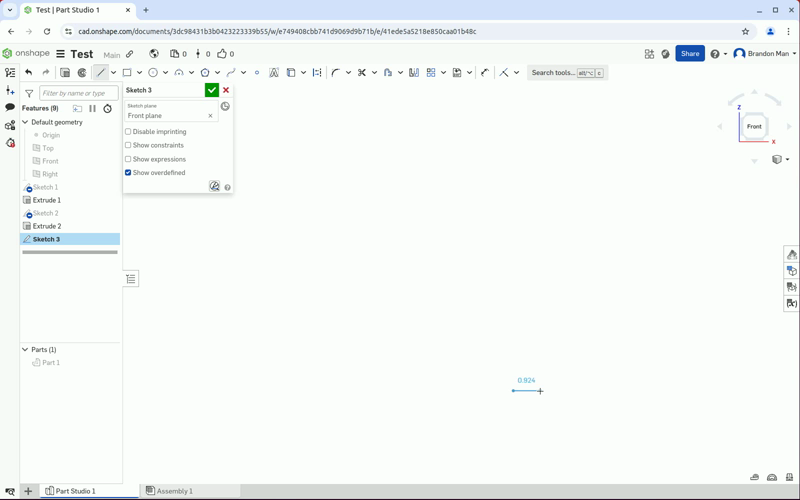
scroll(6)
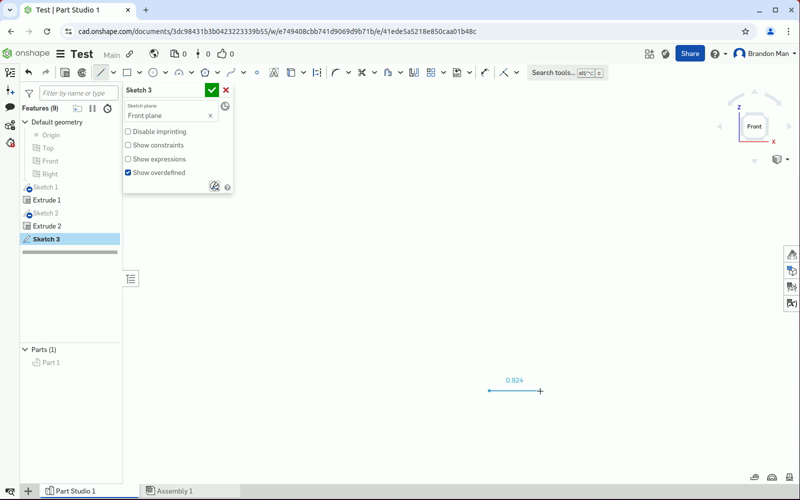
click(540, 390)
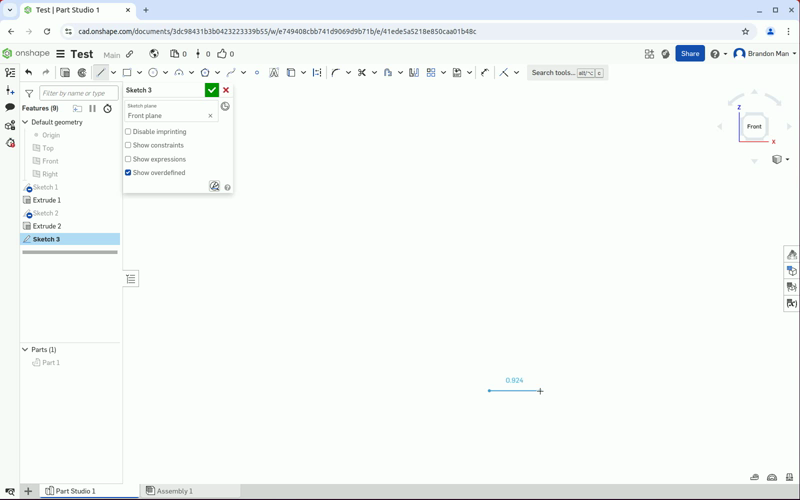
scroll(-6)
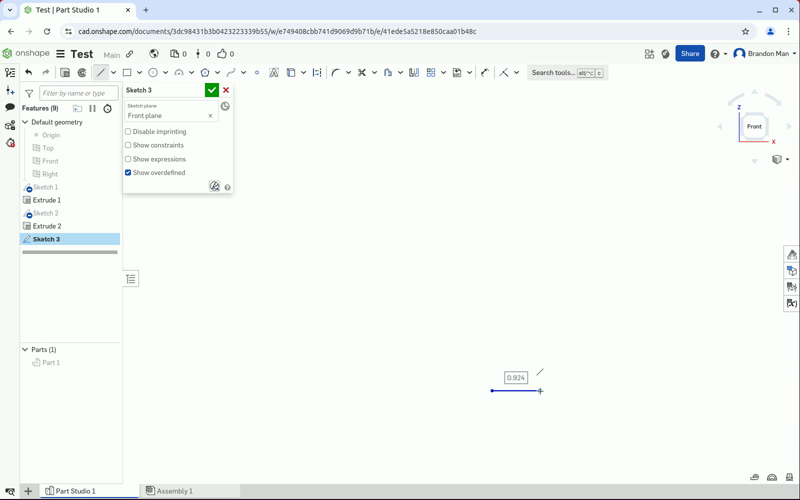
scroll(-6)
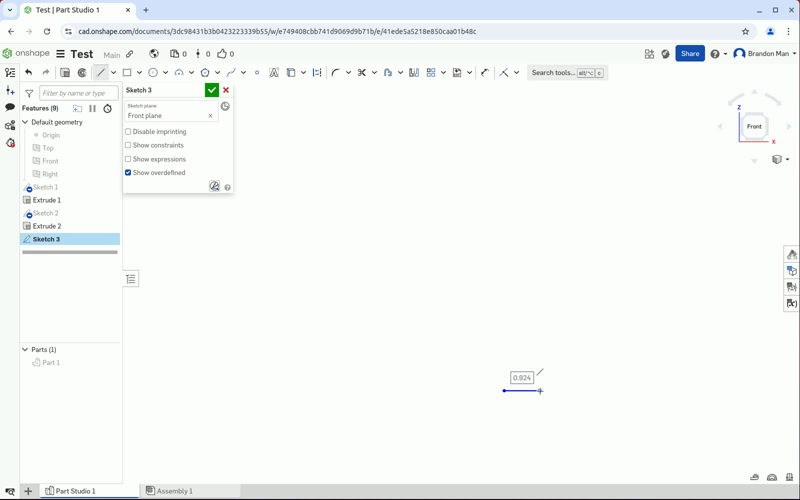
scroll(-6)
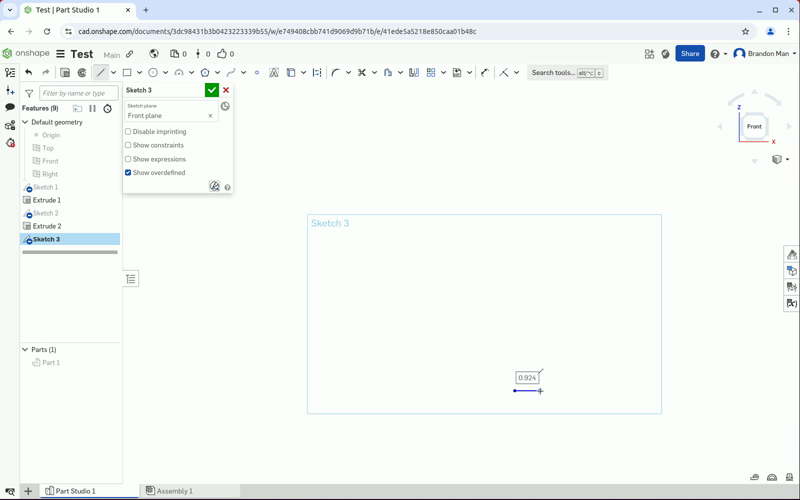
scroll(-6)
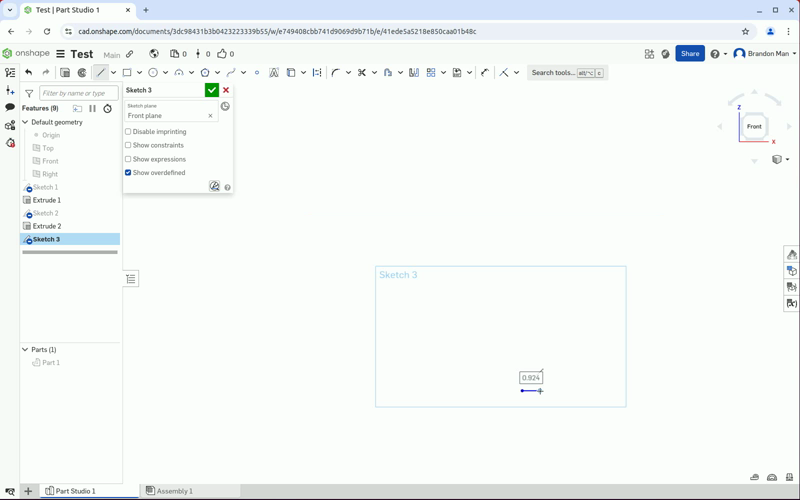
scroll(-6)
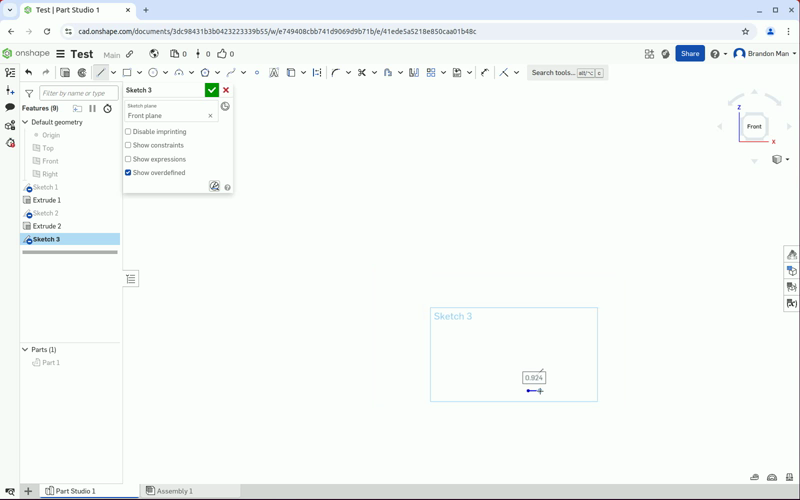
scroll(-6)
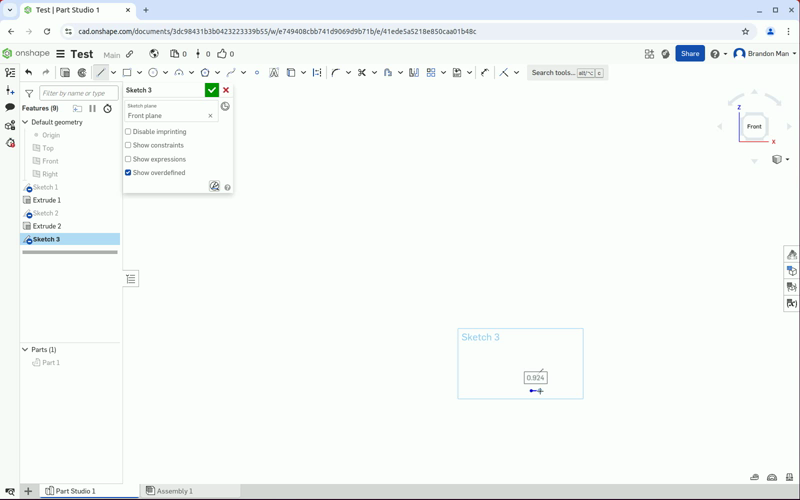
scroll(-6)
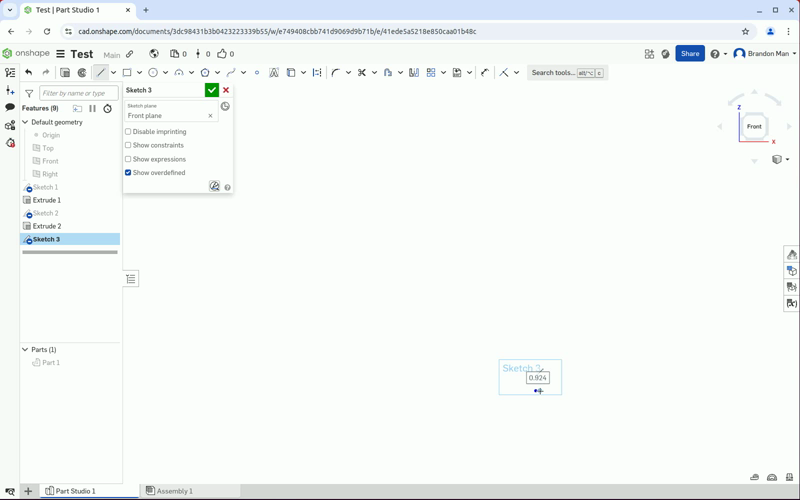
key_up(shift)
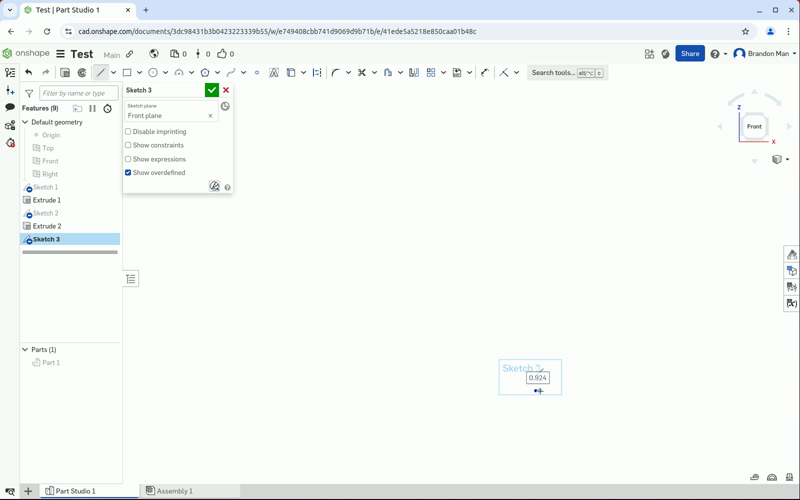
key_down(shift)
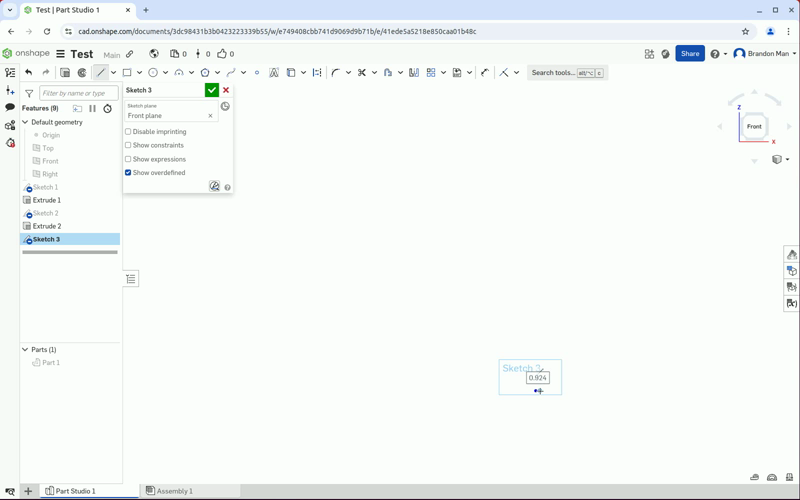
mouse_move(540, 282)
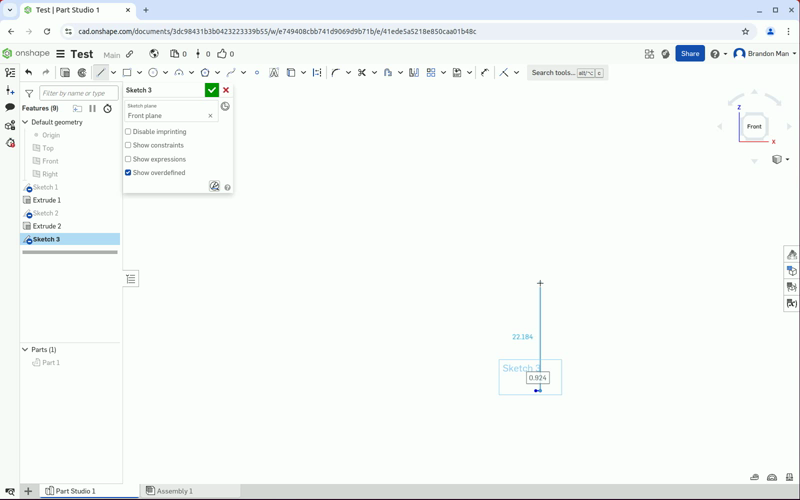
click(540, 282)
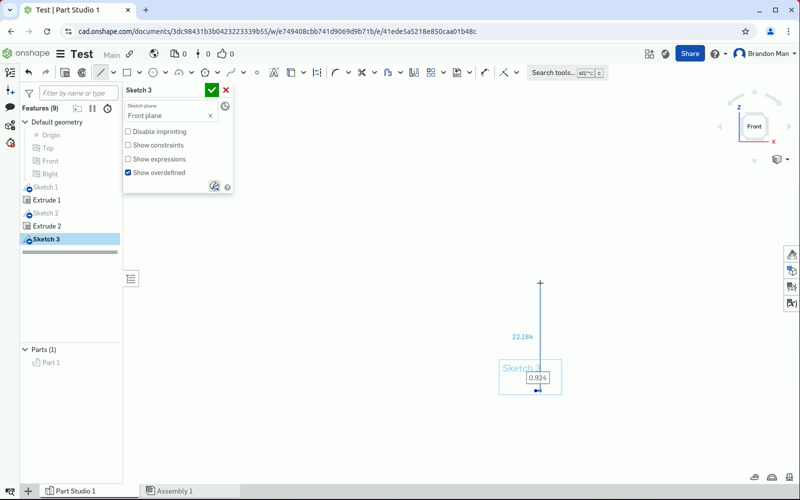
key_up(shift)
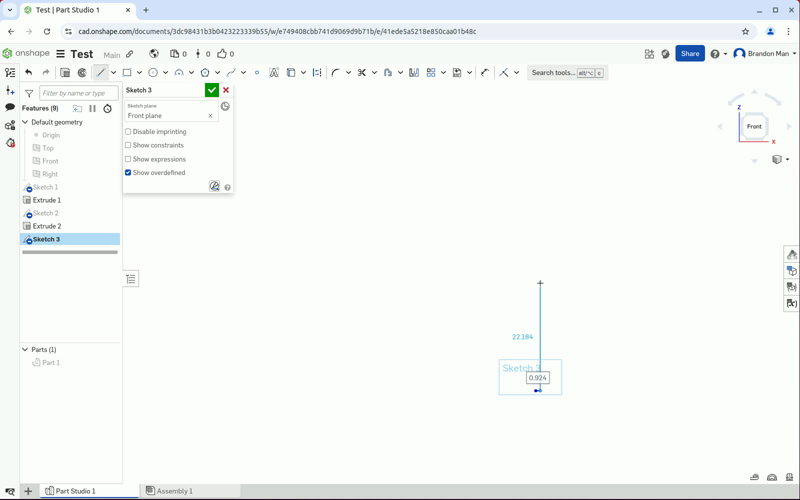
key_down(shift)
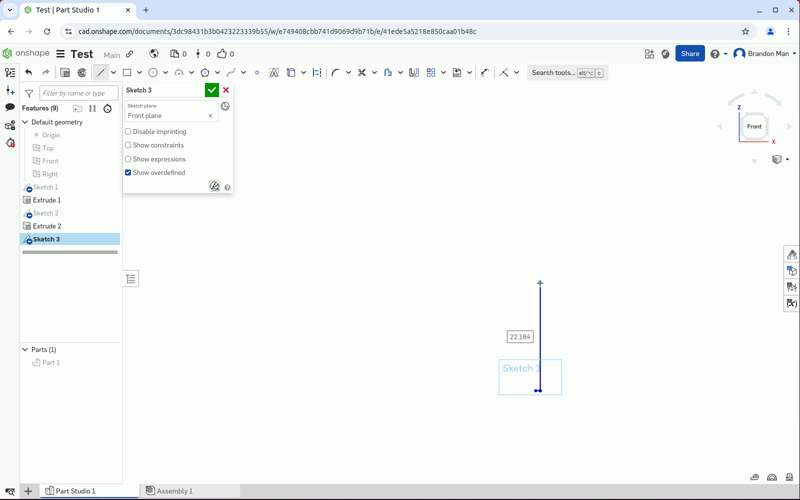
mouse_move(570, 282)
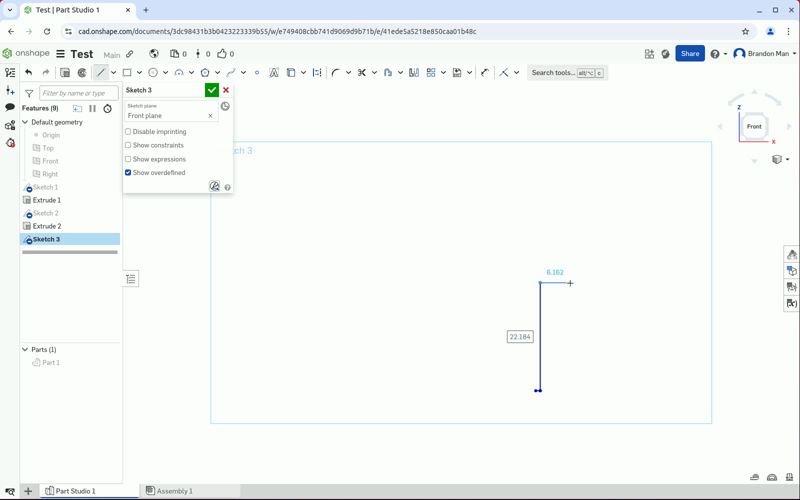
mouse_move(535, 282)
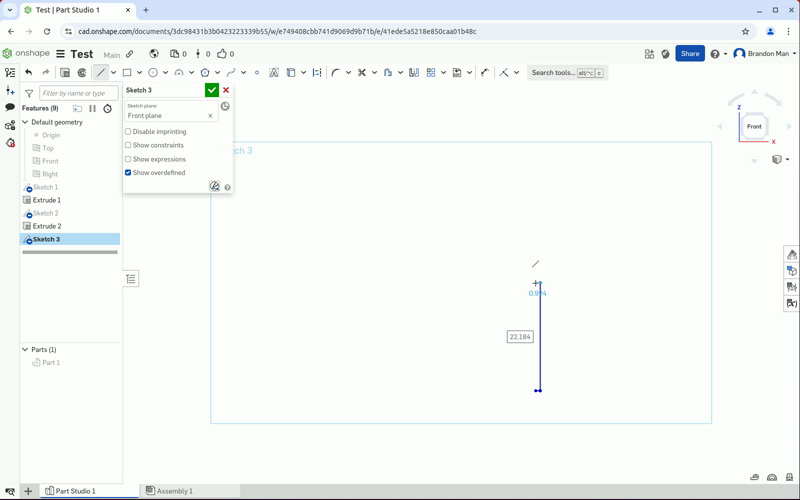
scroll(6)
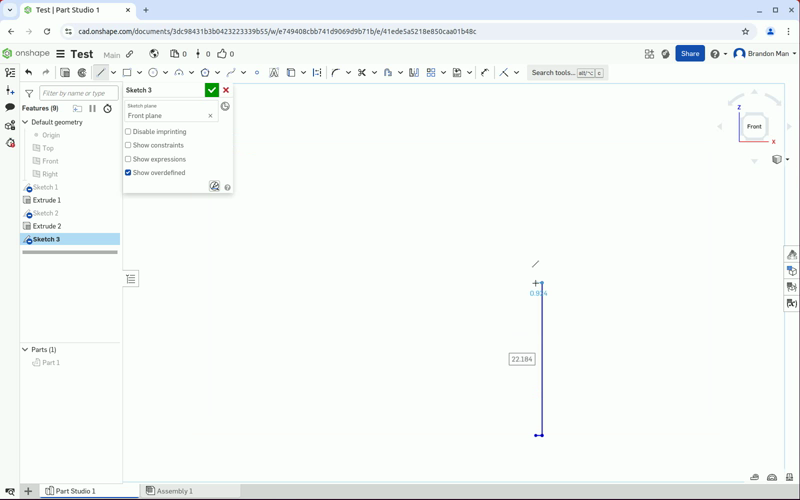
scroll(6)
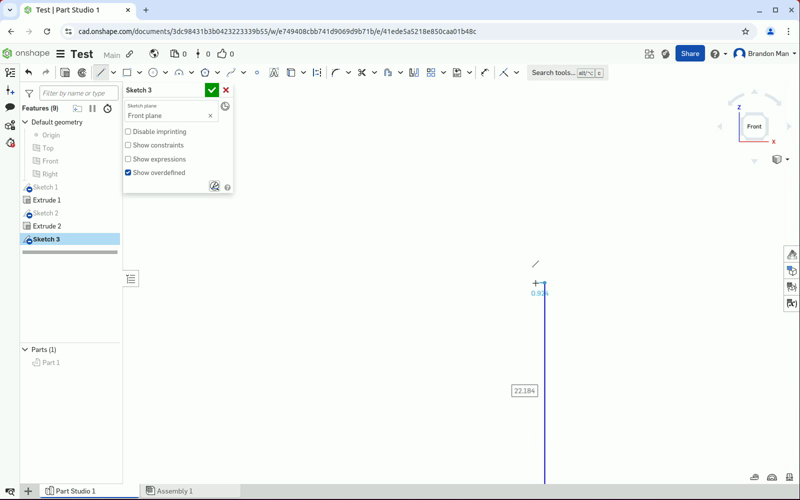
scroll(6)
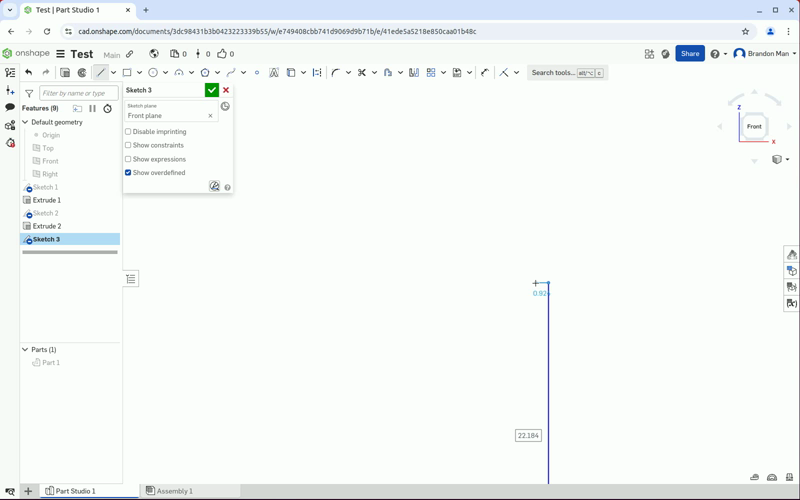
scroll(6)
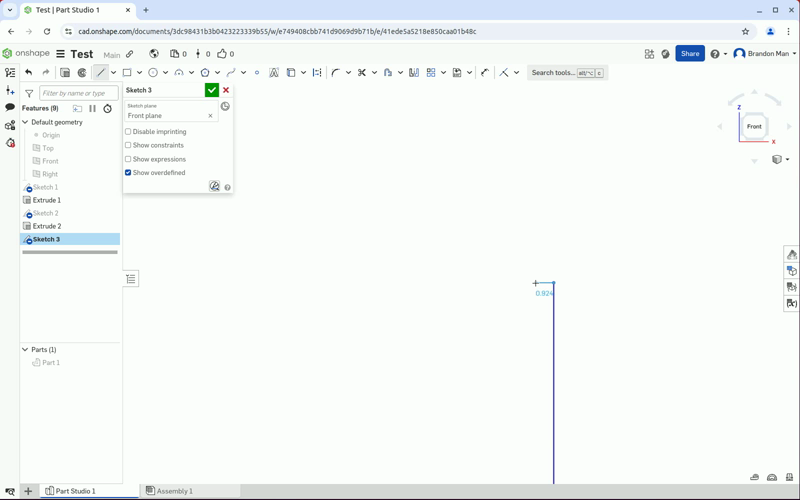
scroll(6)
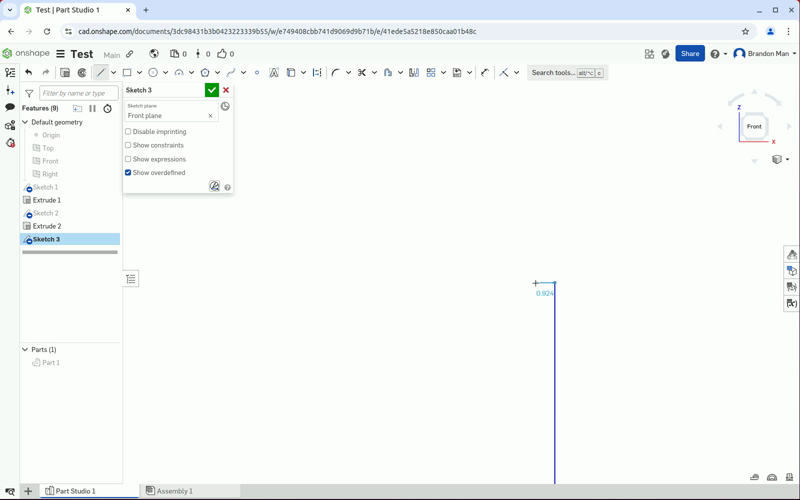
scroll(6)
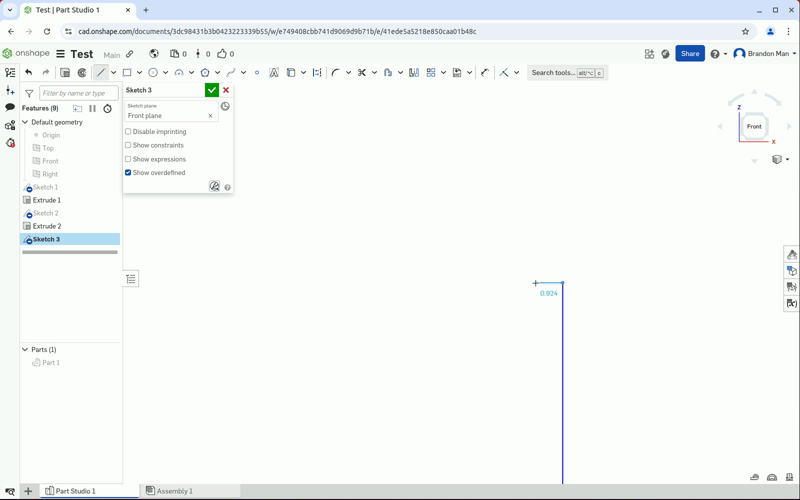
scroll(6)
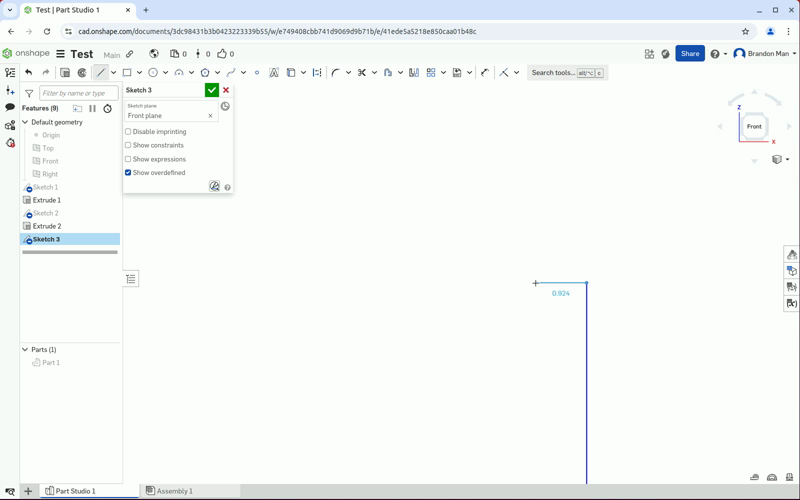
click(535, 282)
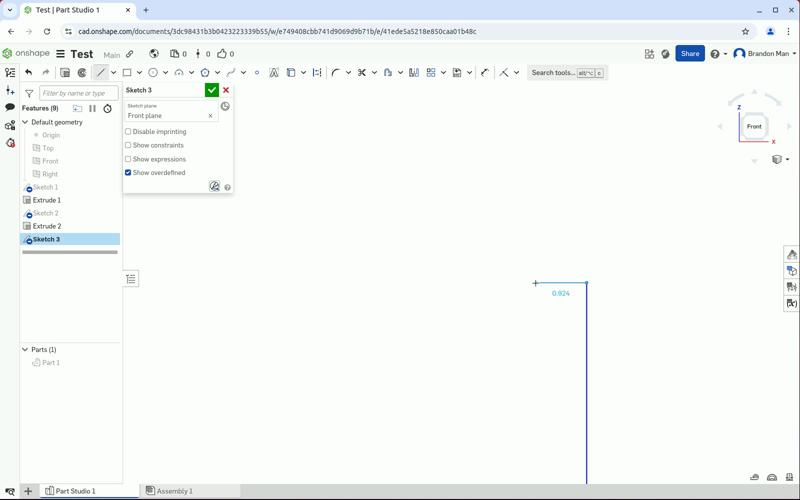
scroll(-6)
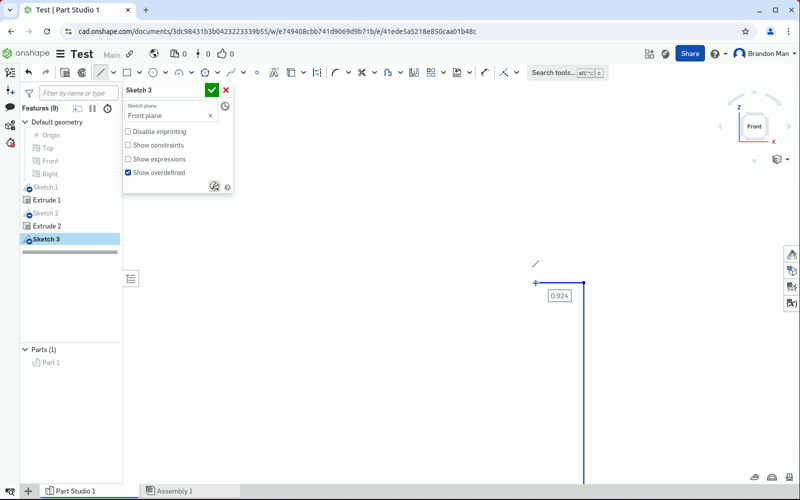
scroll(-6)
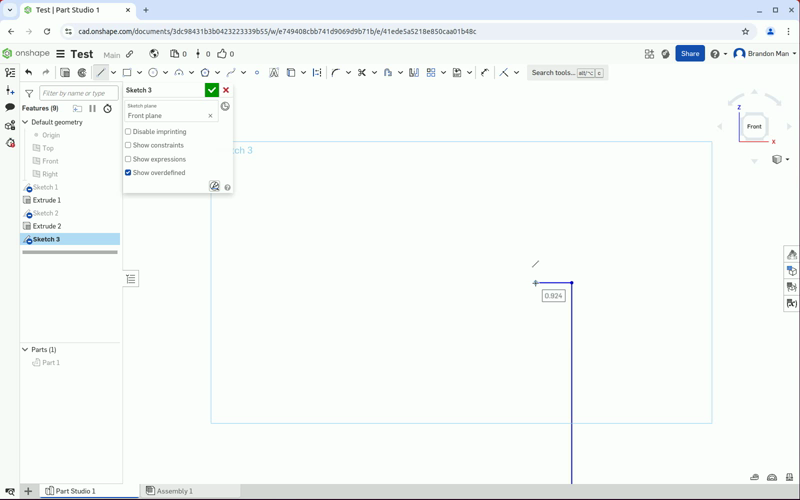
scroll(-6)
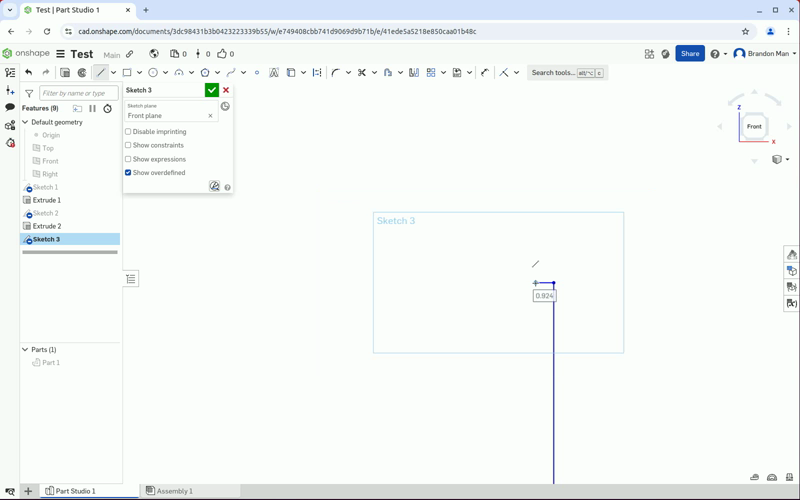
scroll(-6)
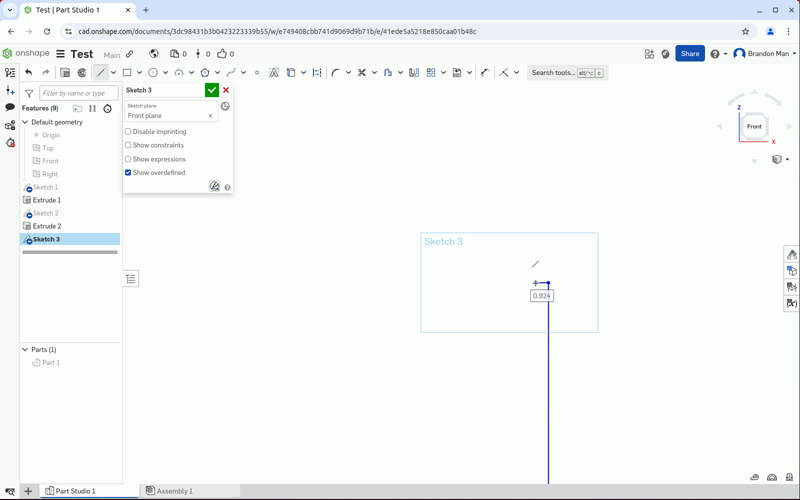
scroll(-6)
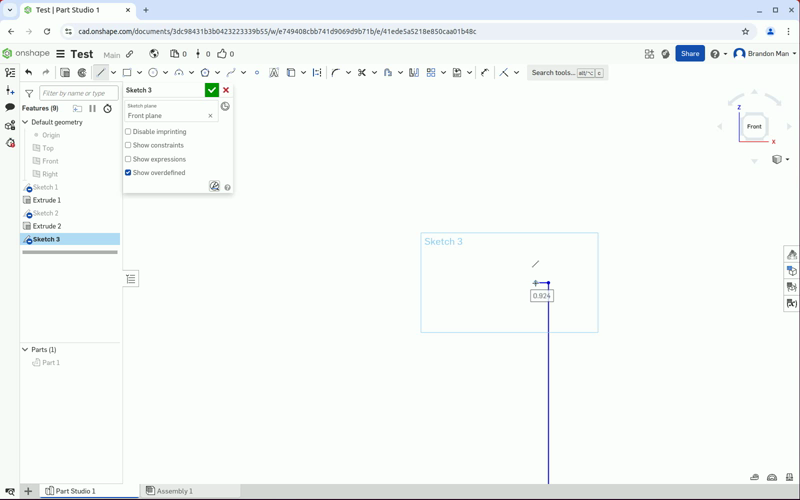
scroll(-6)
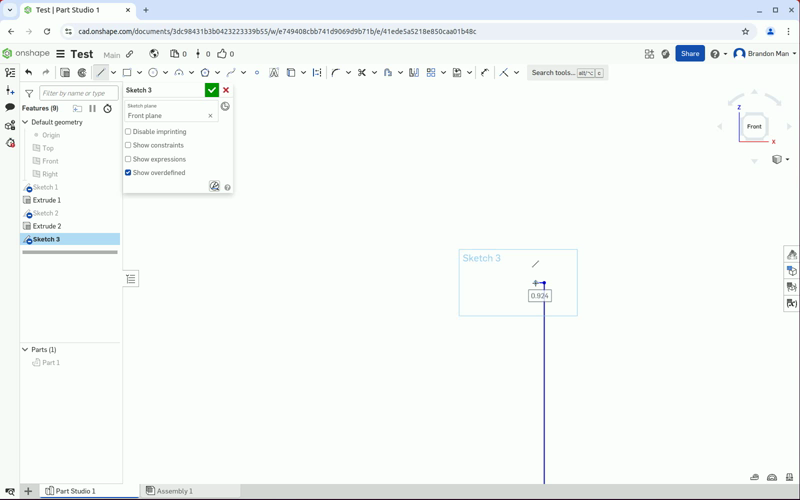
scroll(-6)
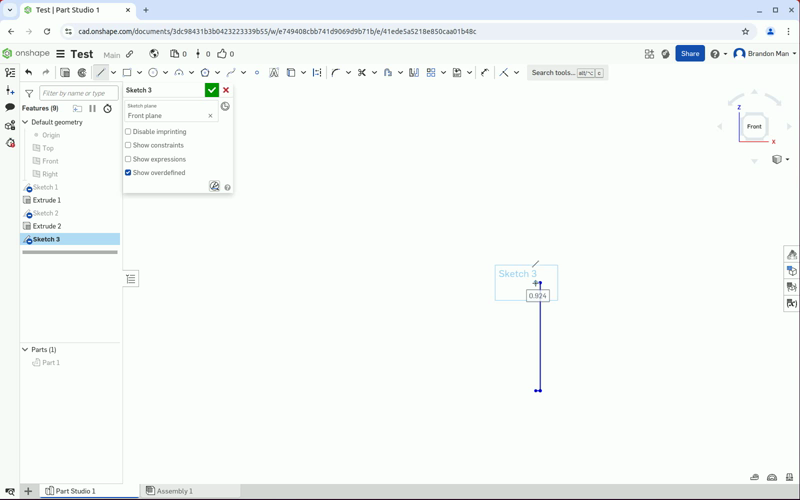
key_up(shift)
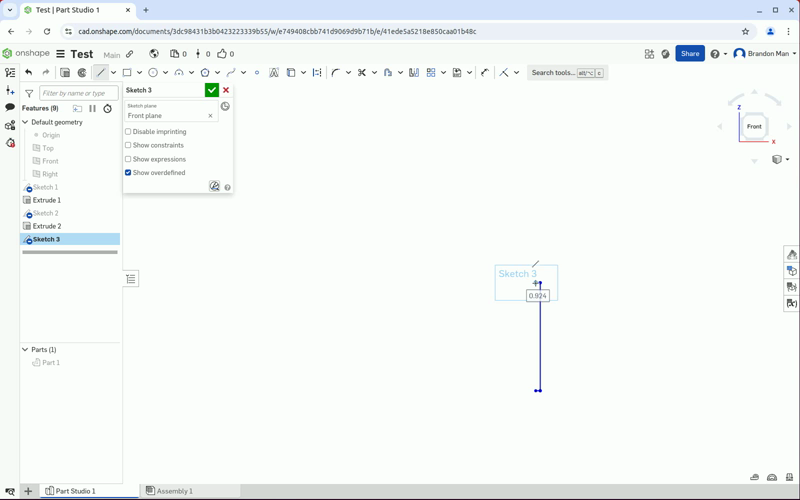
key_down(shift)
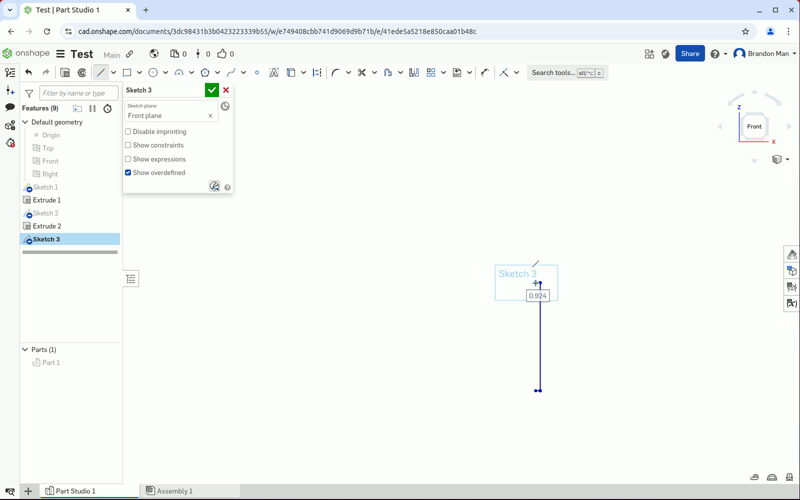
mouse_move(535, 390)
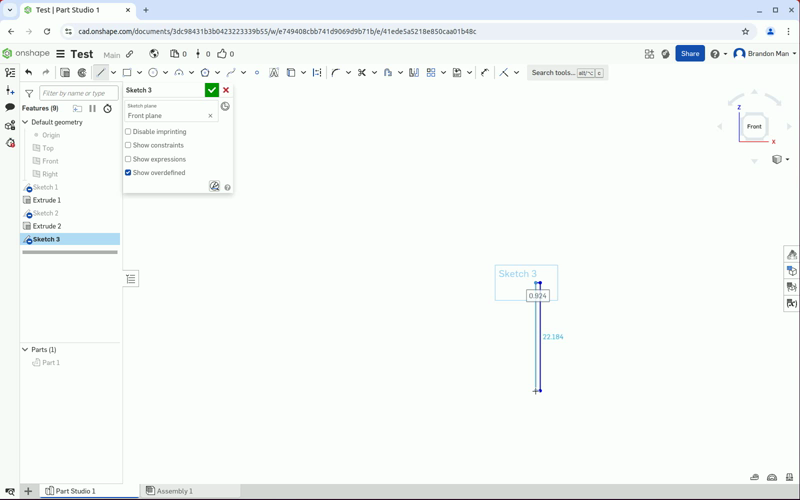
key_up(shift)
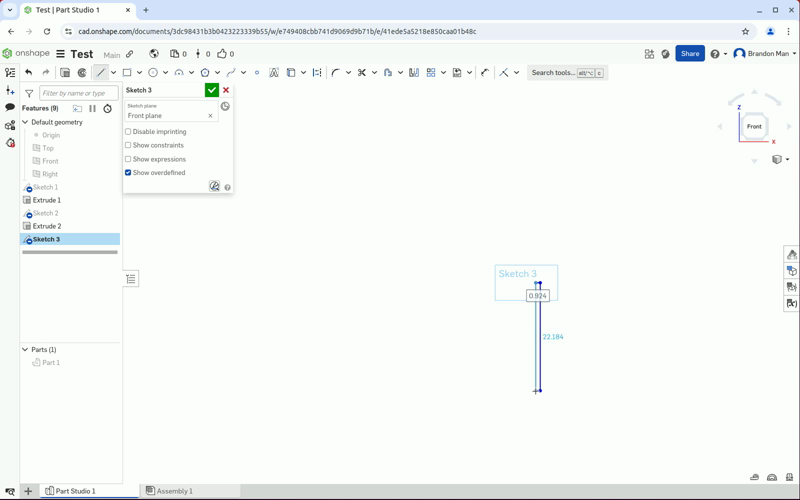
click(535, 390)
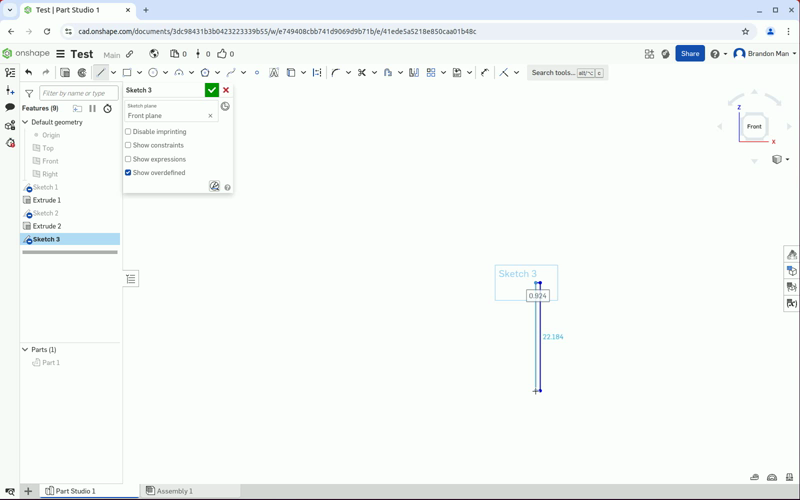
key(esc)
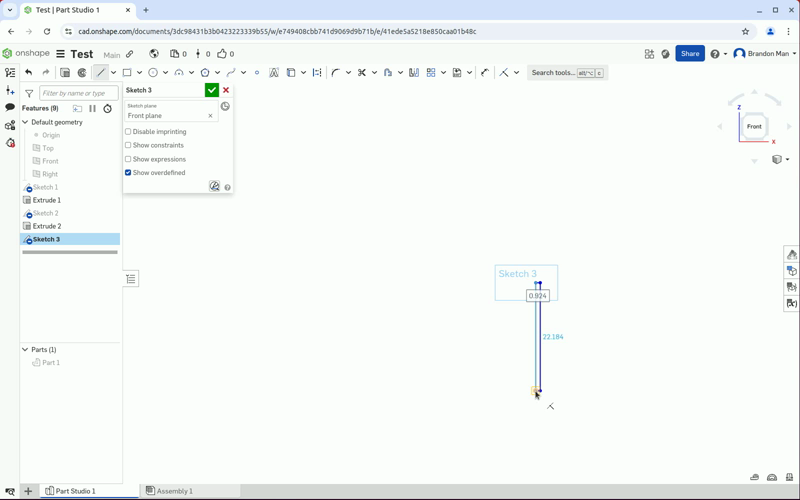
mouse_move(538, 356)
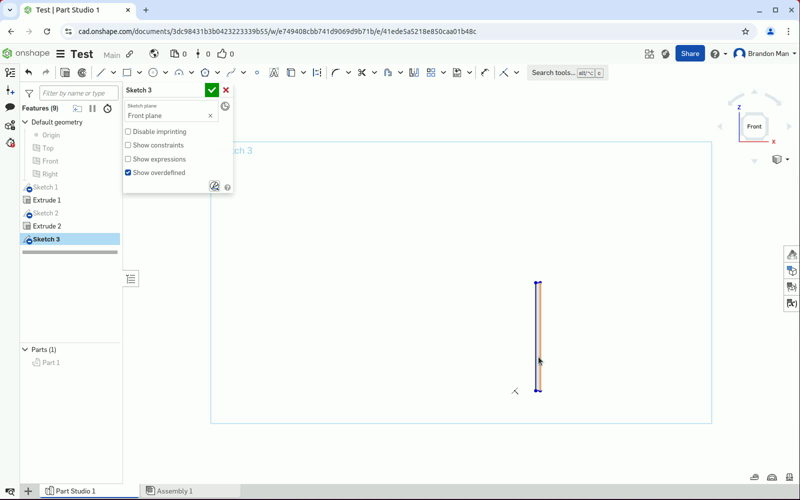
scroll(6)
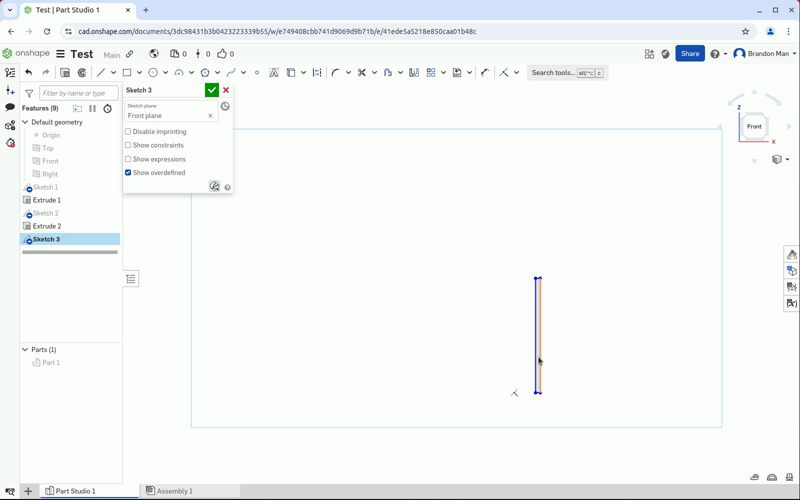
scroll(6)
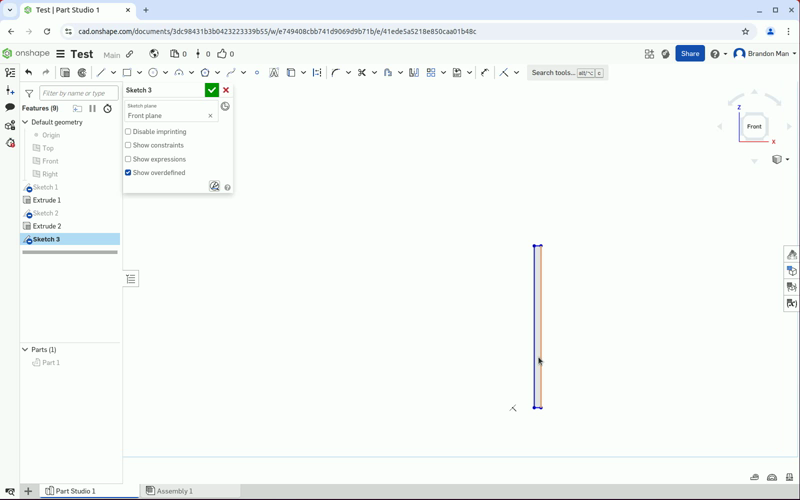
scroll(6)
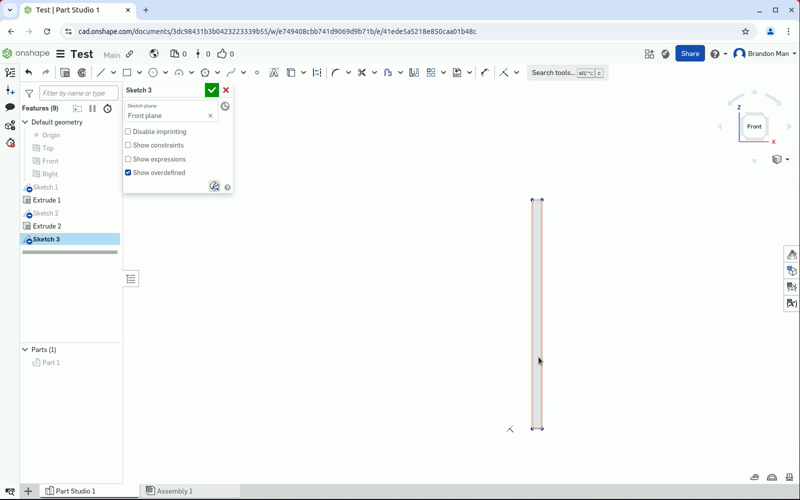
scroll(6)
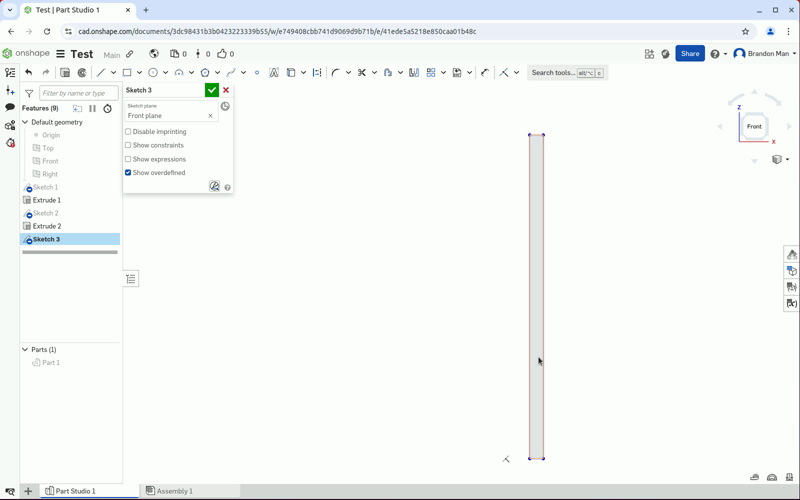
scroll(6)
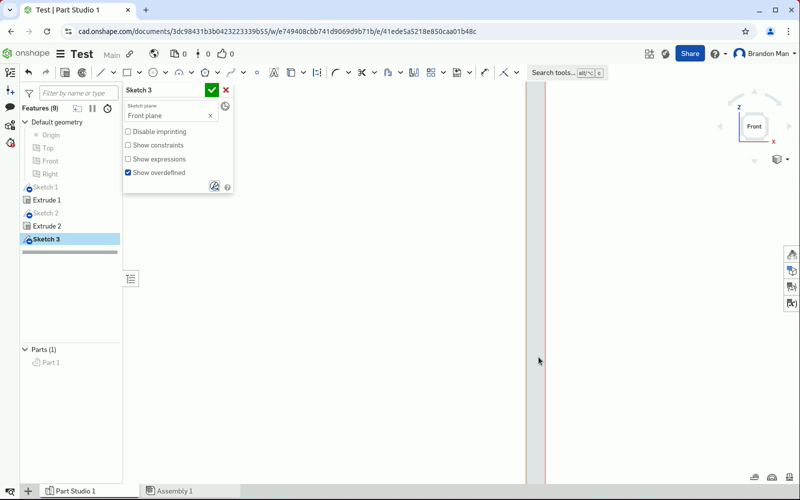
scroll(6)
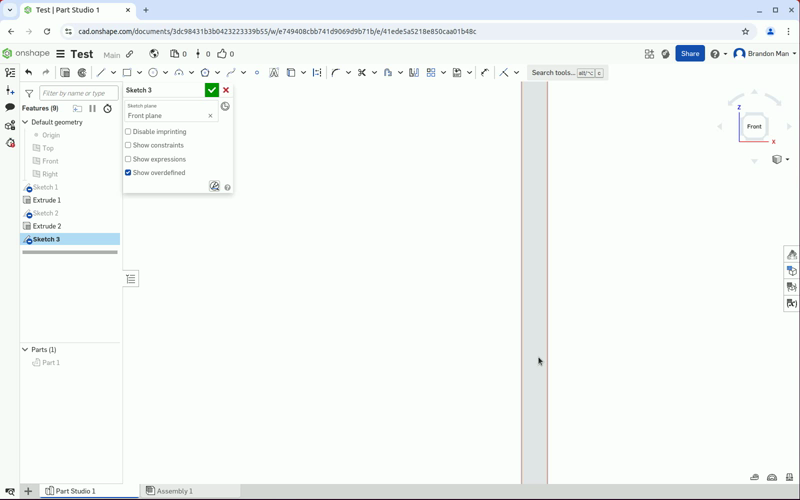
scroll(6)
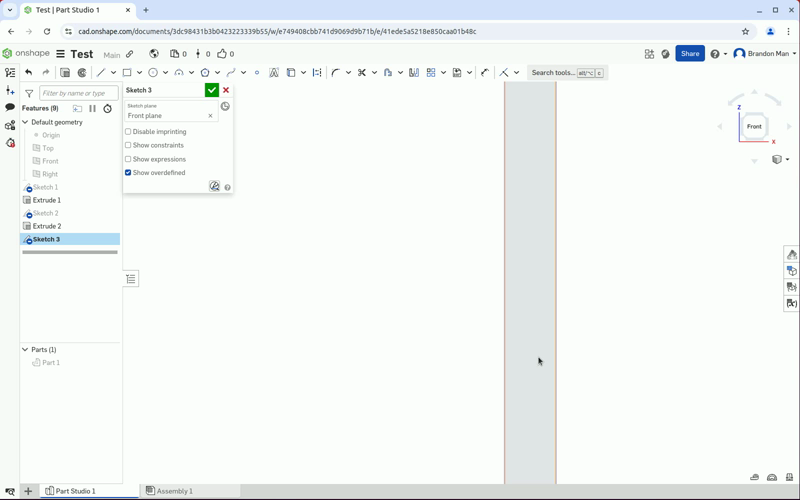
click(538, 356)
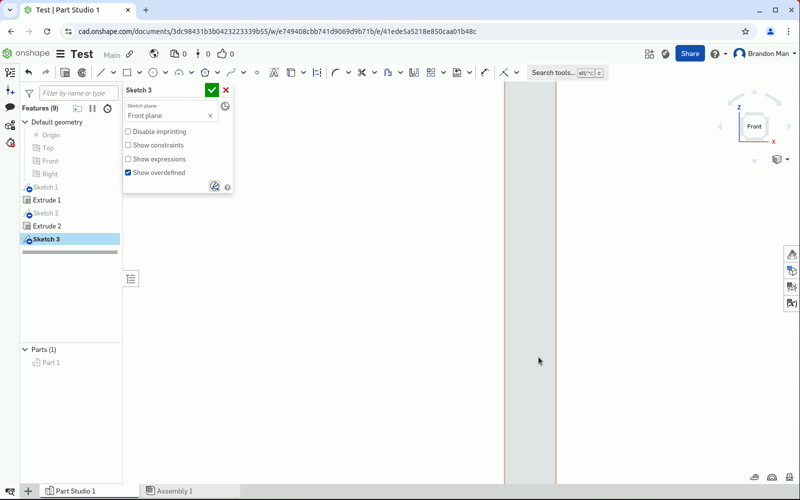
scroll(-6)
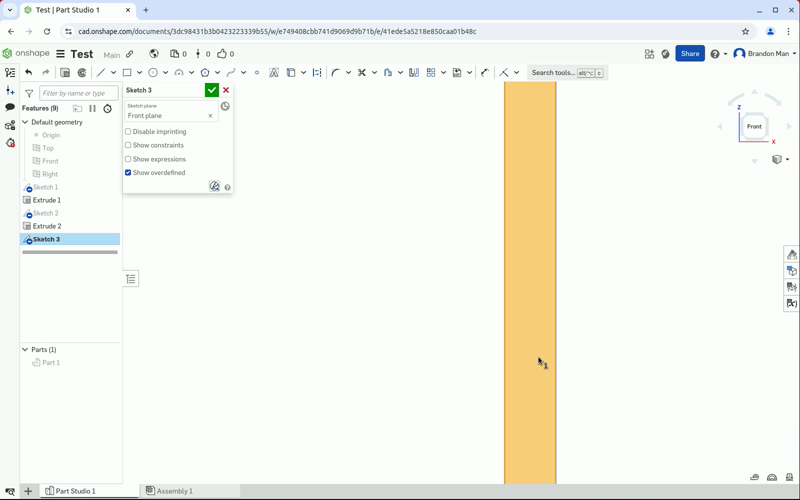
scroll(-6)
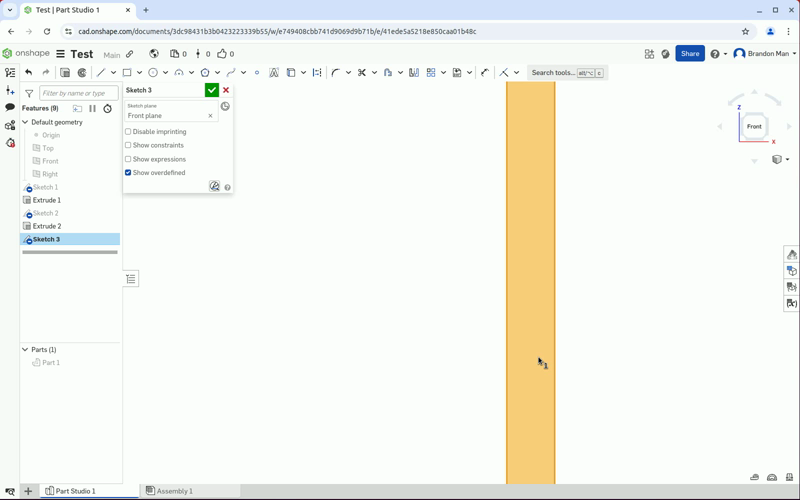
scroll(-6)
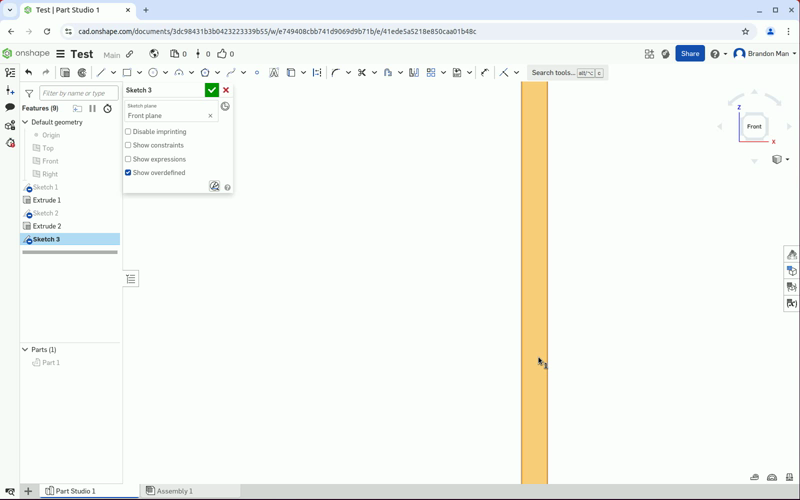
scroll(-6)
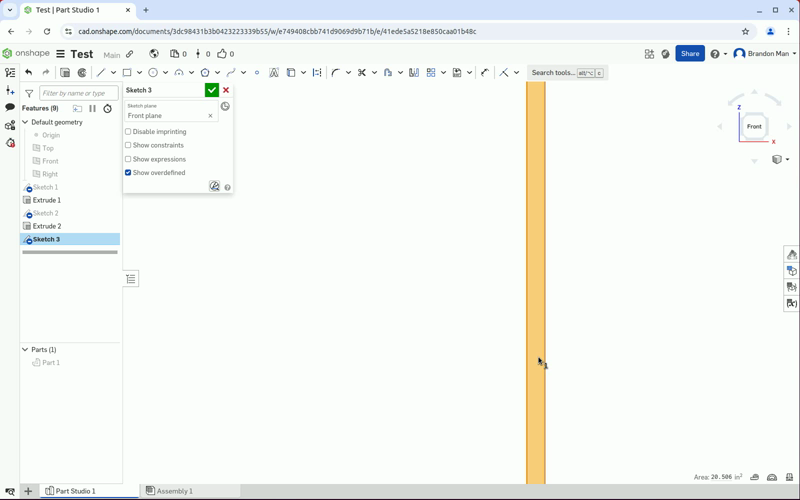
scroll(-6)
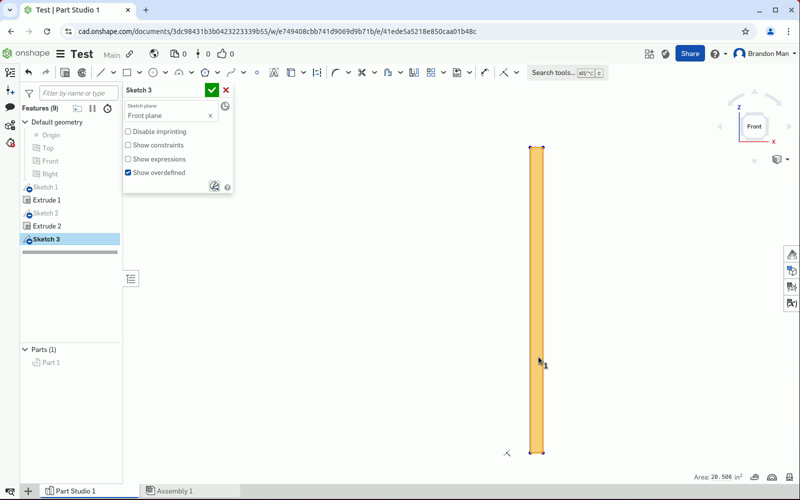
scroll(-6)
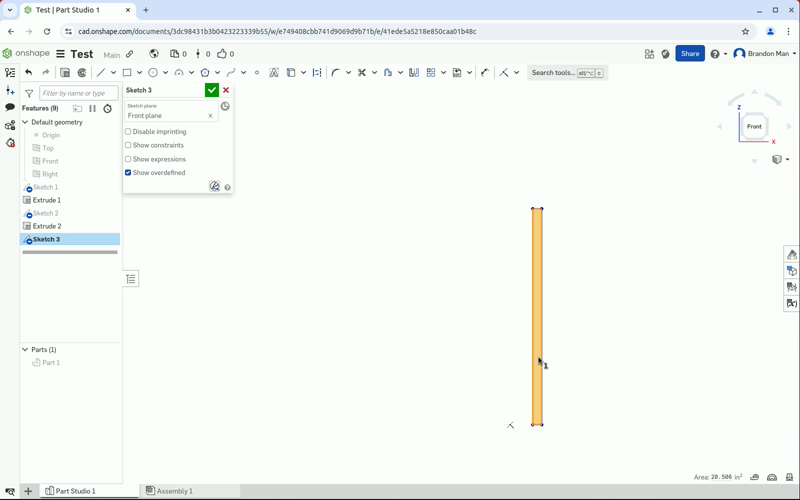
scroll(-6)
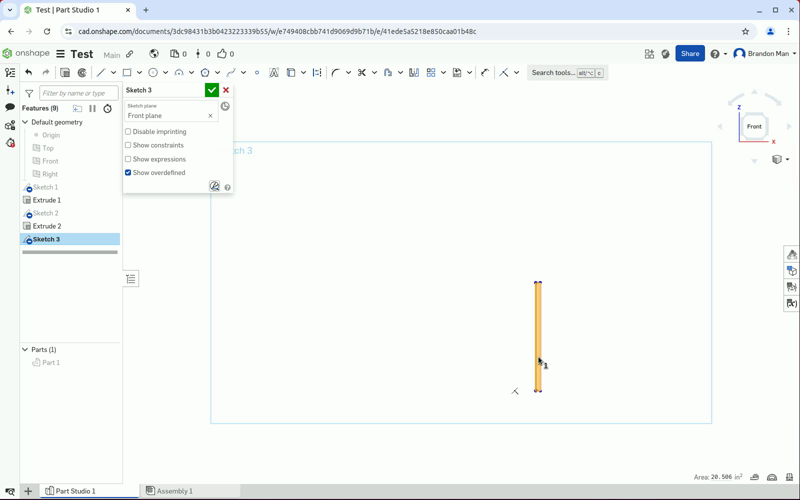
mouse_move(73, 352)
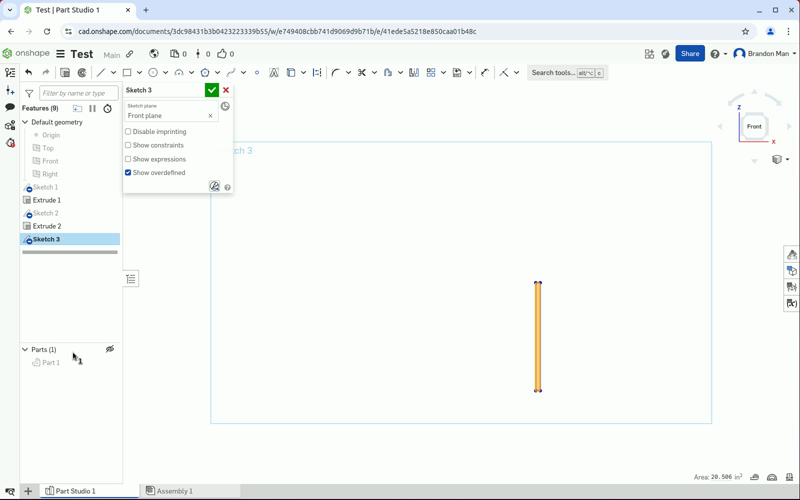
key(shift+y)
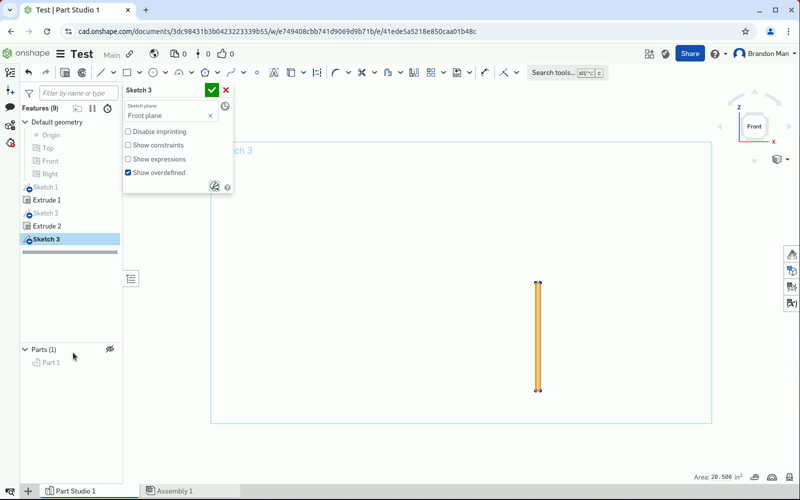
key(shift+e)
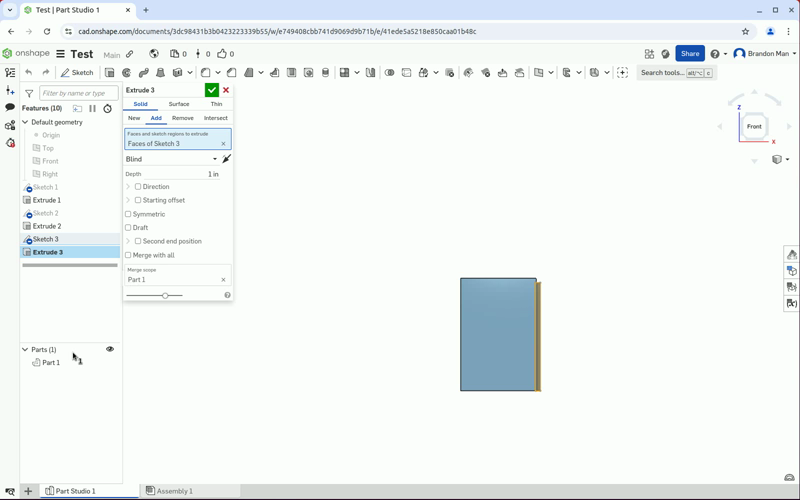
mouse_move(143, 106)
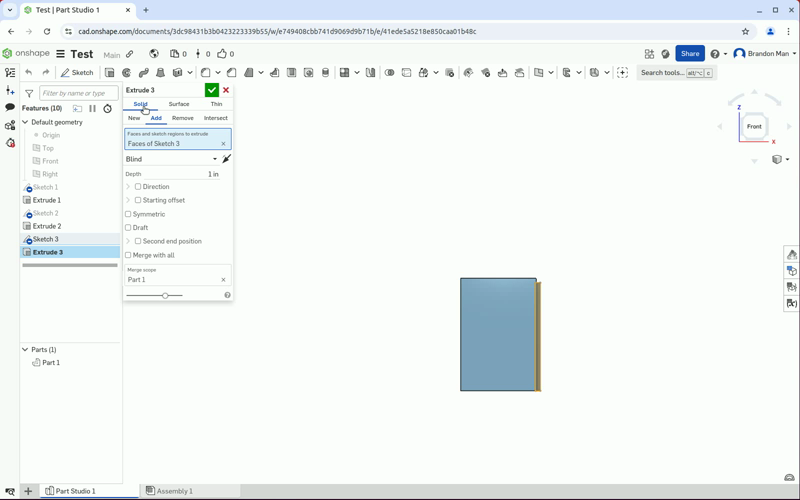
click(143, 106)
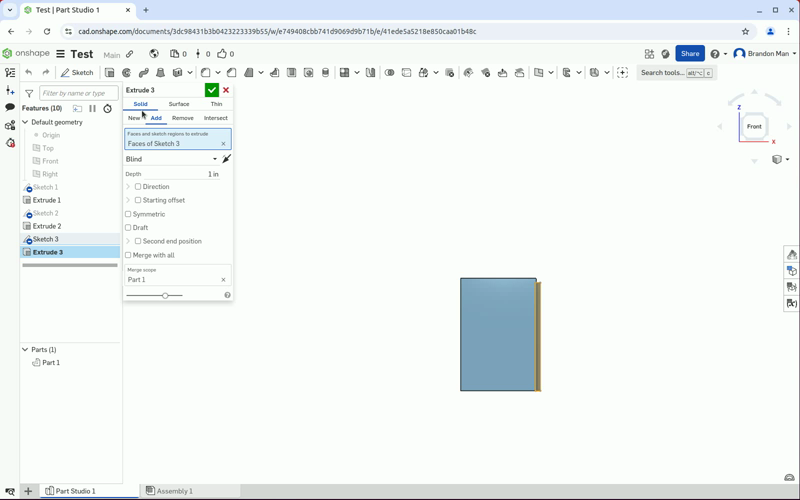
mouse_move(137, 120)
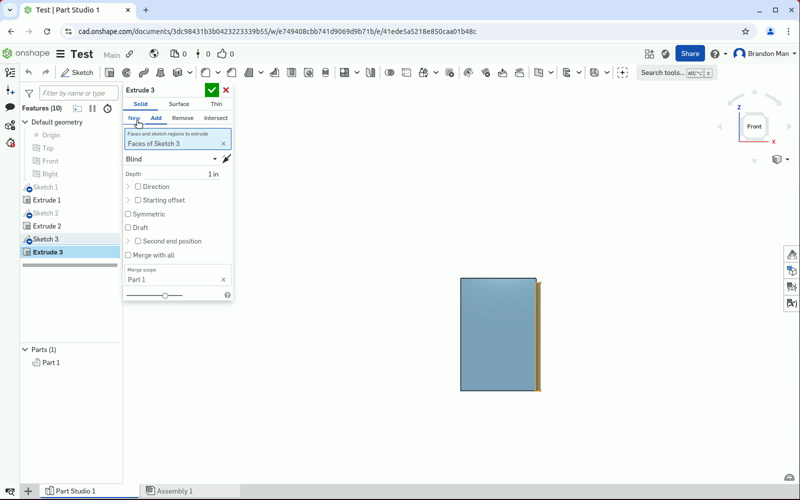
click(137, 120)
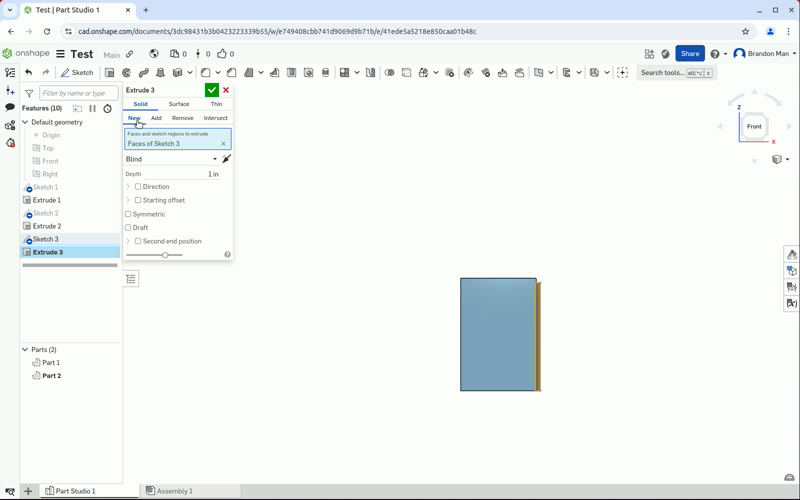
key(tab, 4)
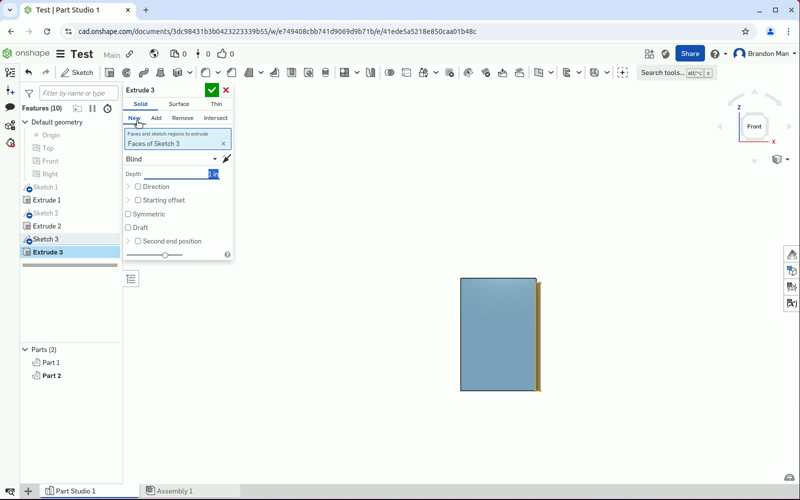
text(-0.241)
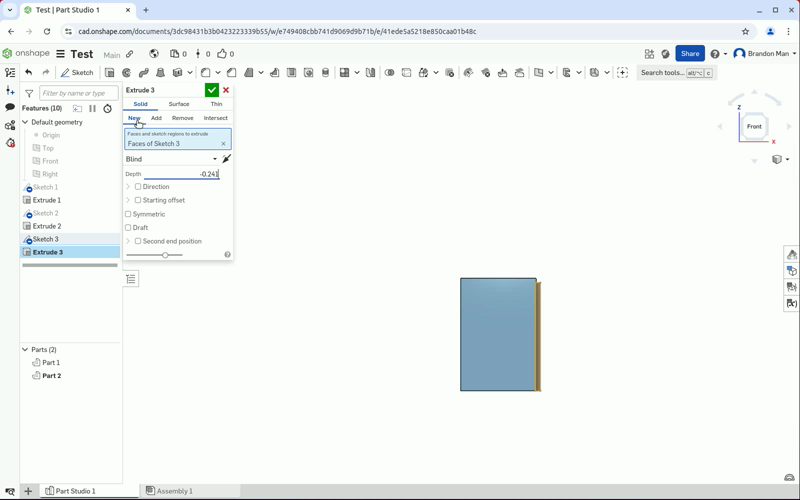
key(enter)
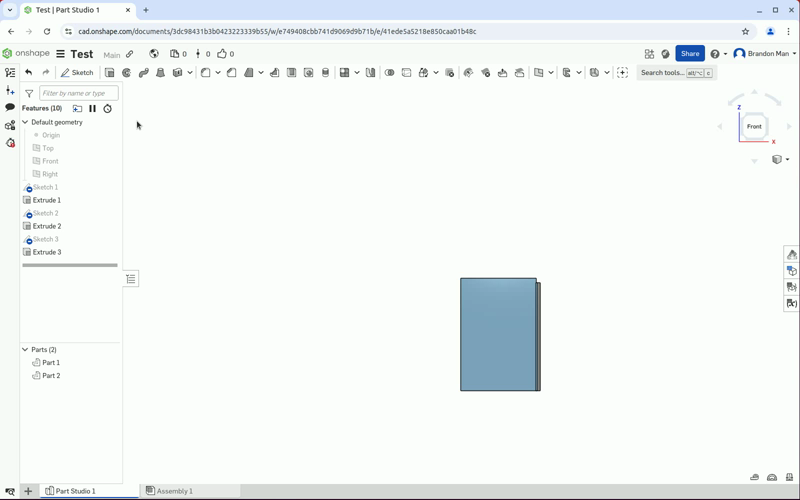
key(shift+h)
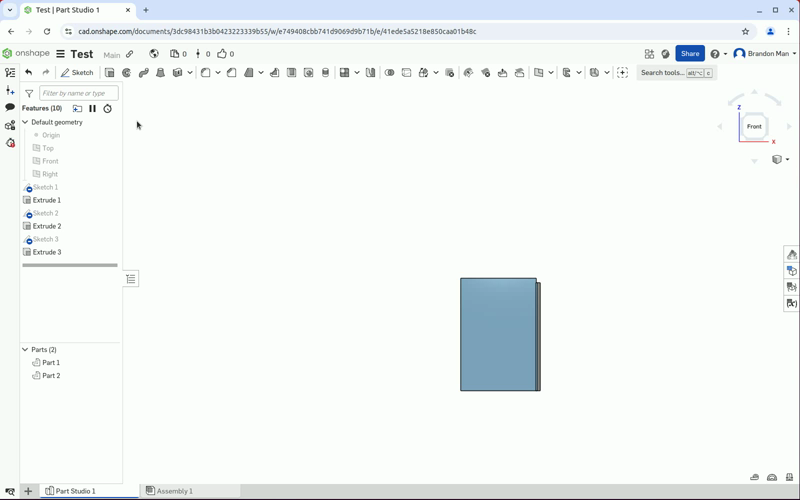
key(shift+h)
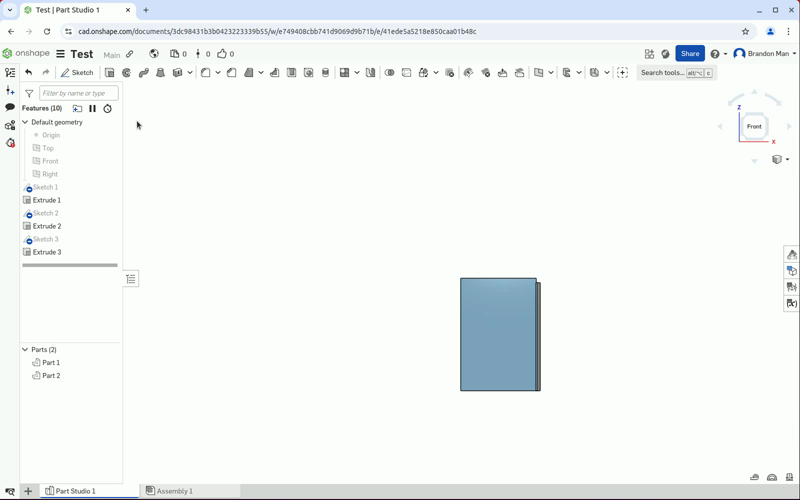
mouse_move(73, 189)
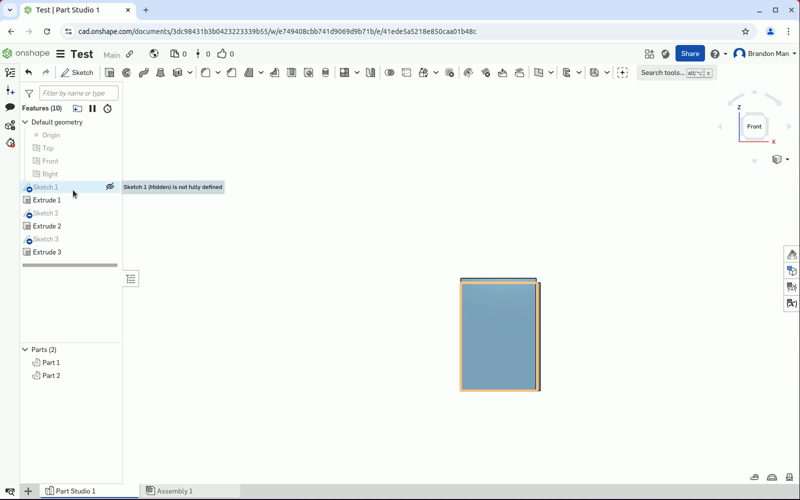
click(73, 189)
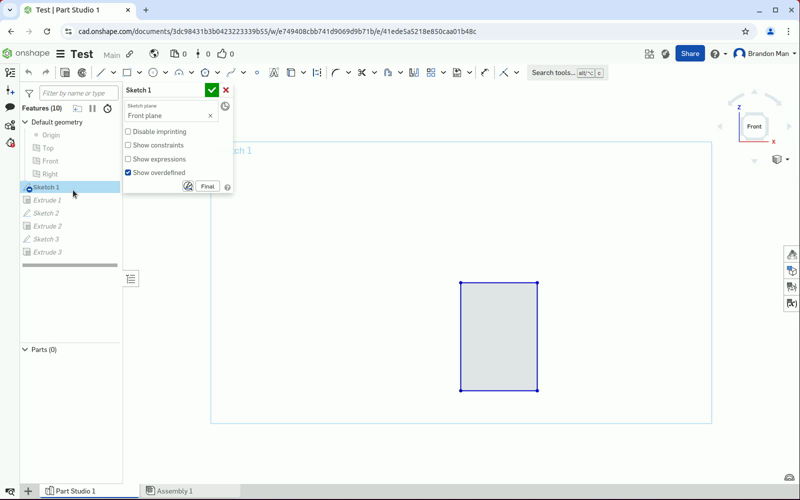
mouse_move(229, 92)
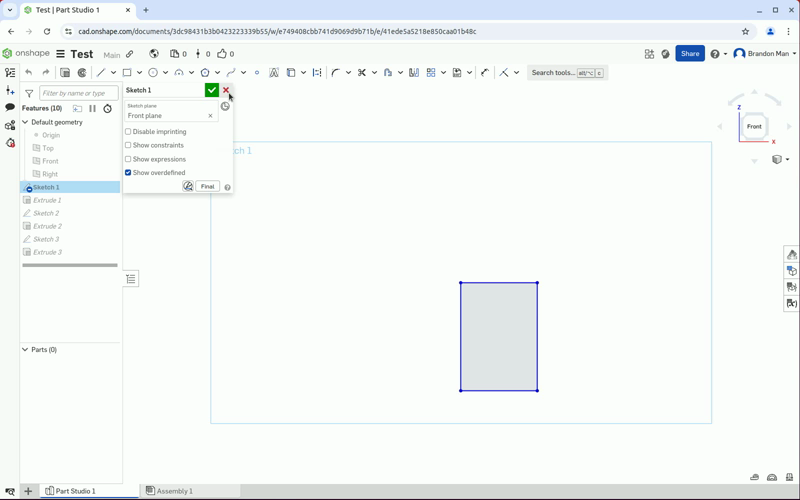
click(229, 92)
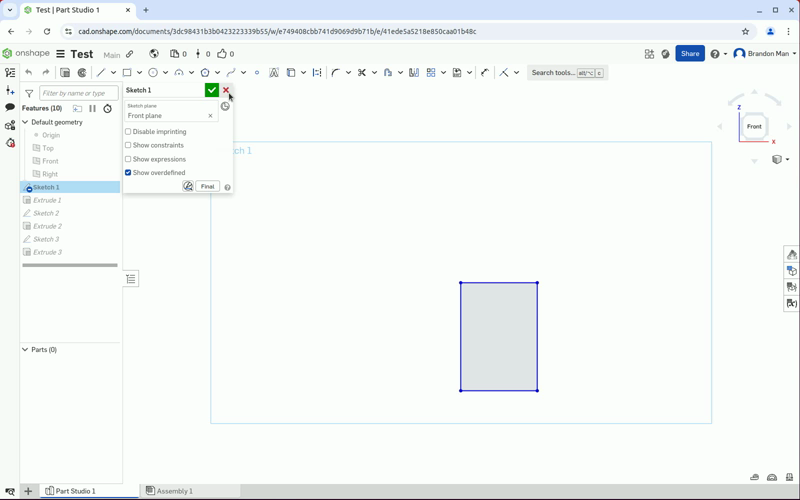
key(shift+s)
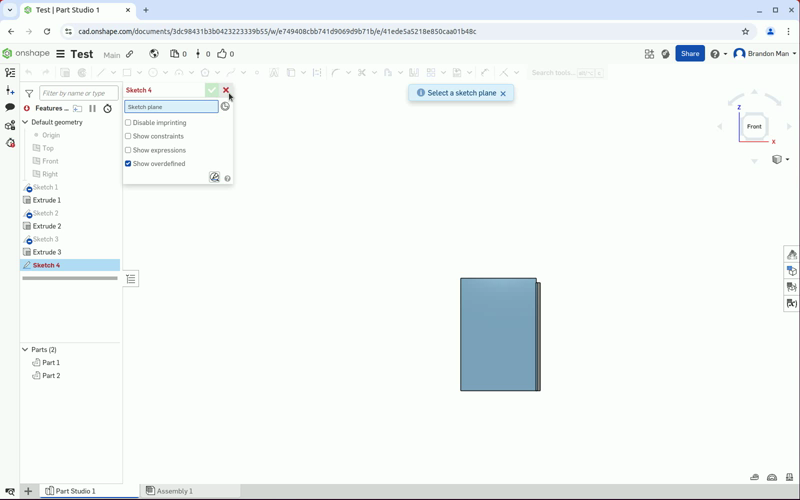
mouse_move(73, 163)
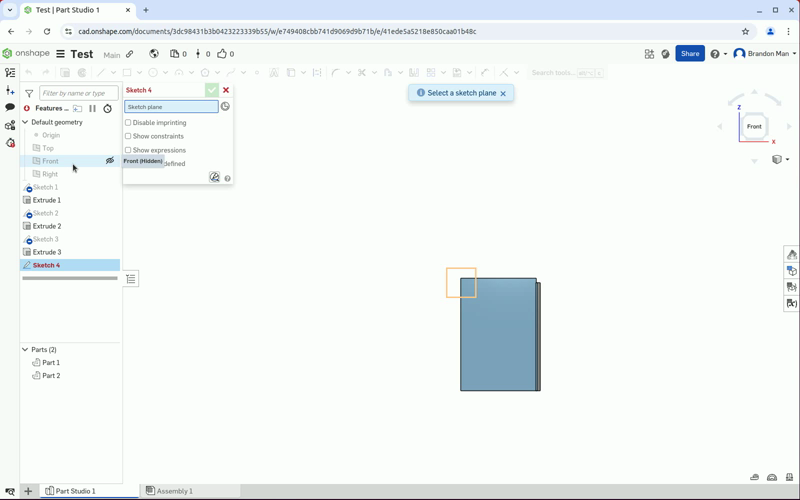
click(73, 163)
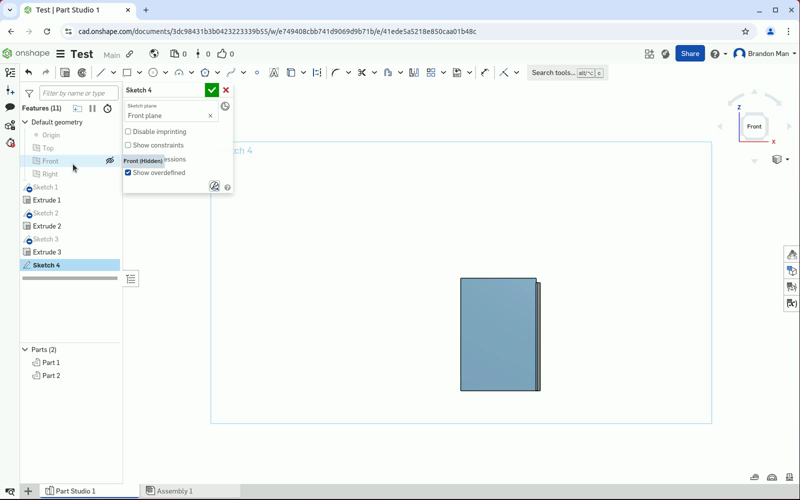
mouse_move(73, 352)
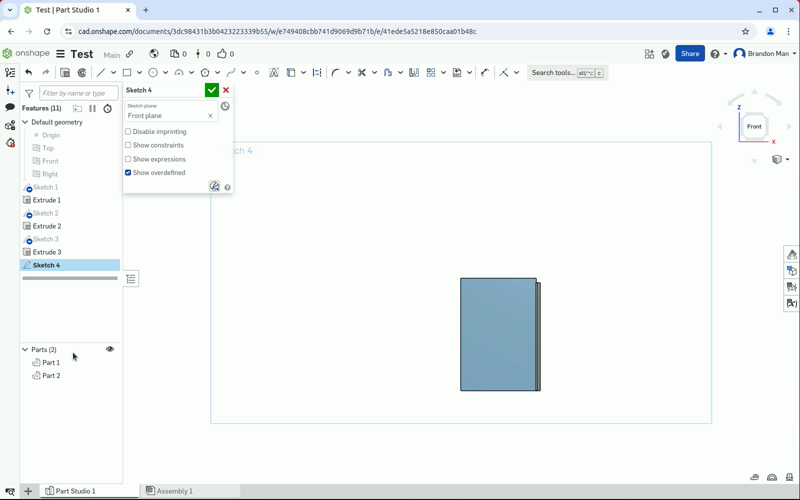
key(y)
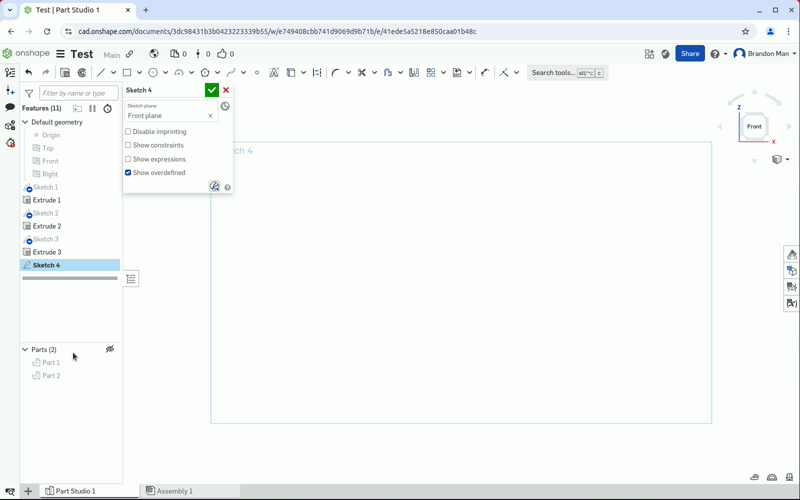
key(l)
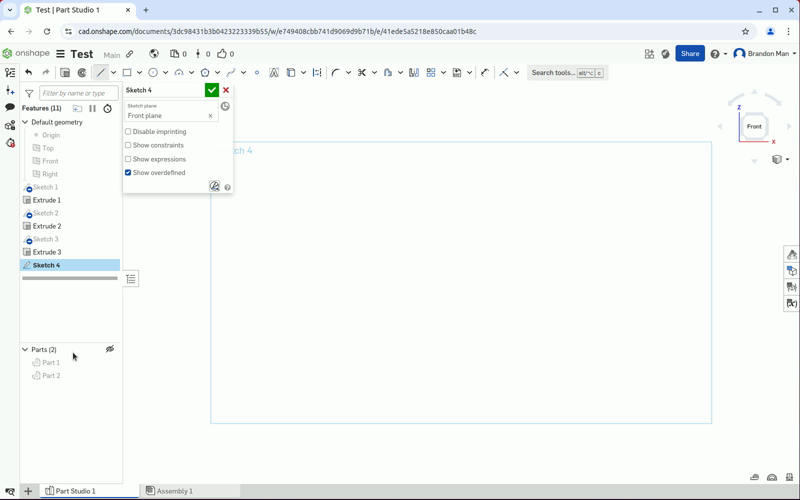
key_down(shift)
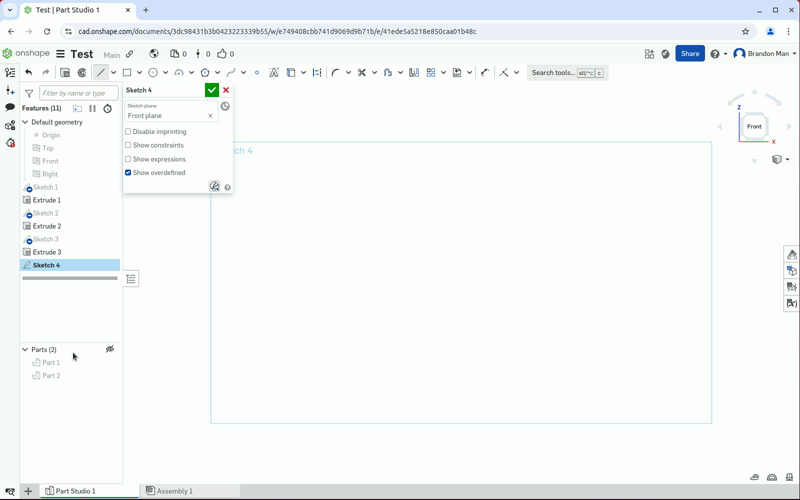
mouse_move(460, 395)
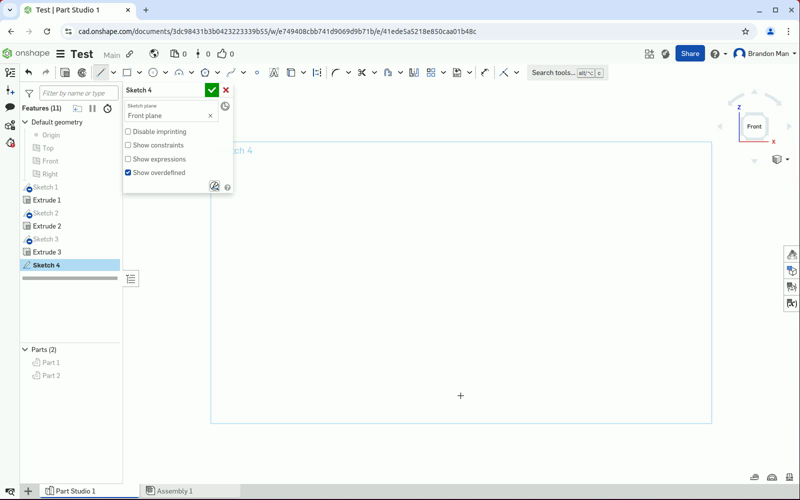
click(460, 395)
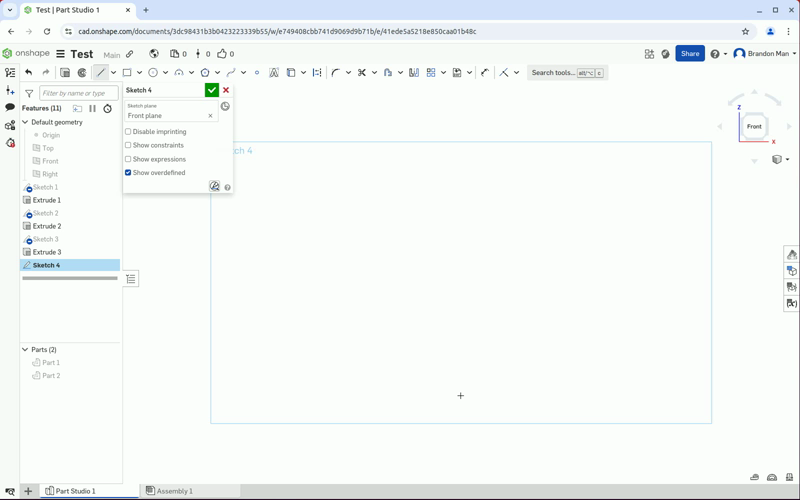
key_up(shift)
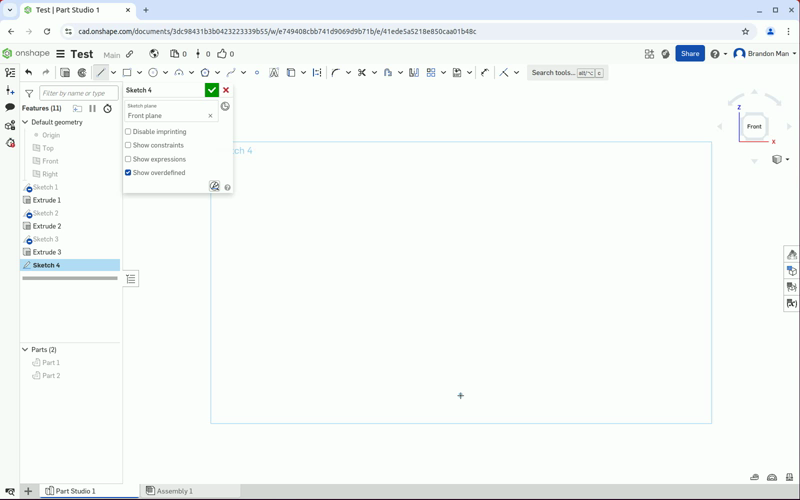
key_down(shift)
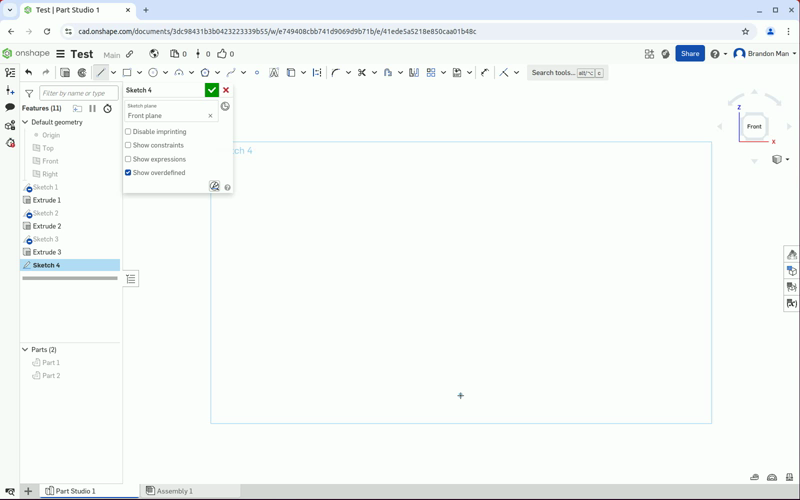
mouse_move(536, 395)
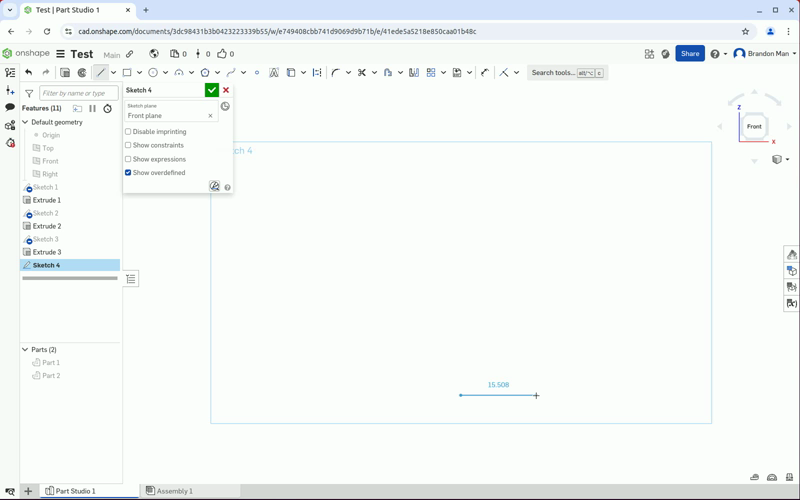
click(536, 395)
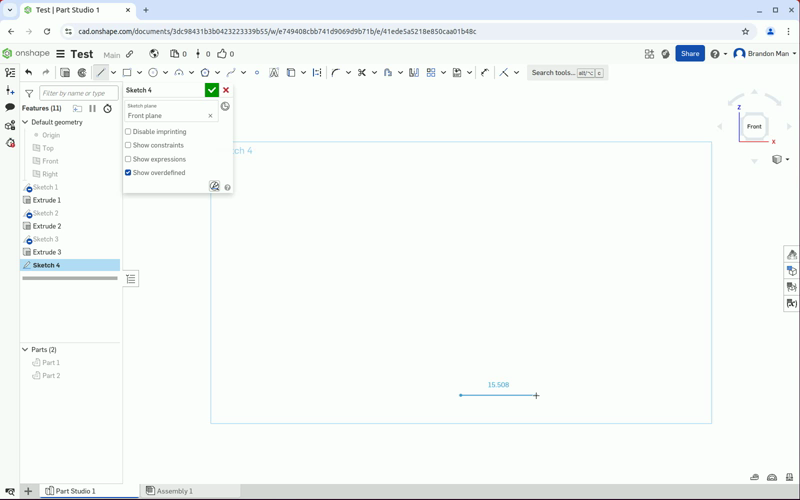
key_up(shift)
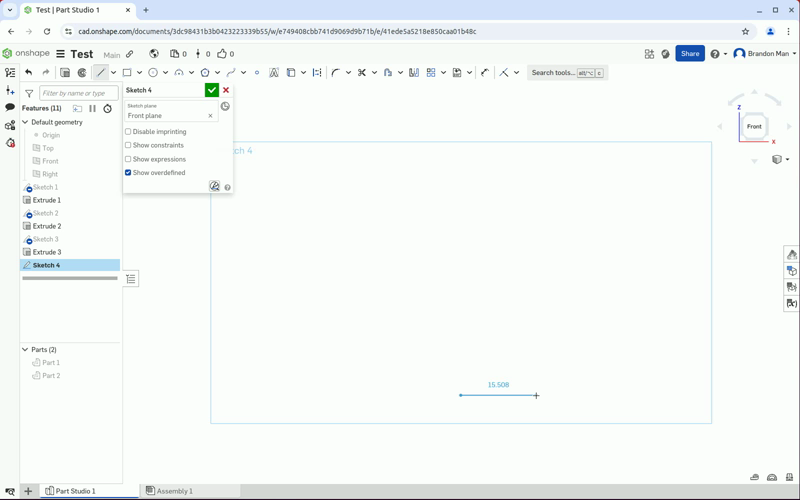
key_down(shift)
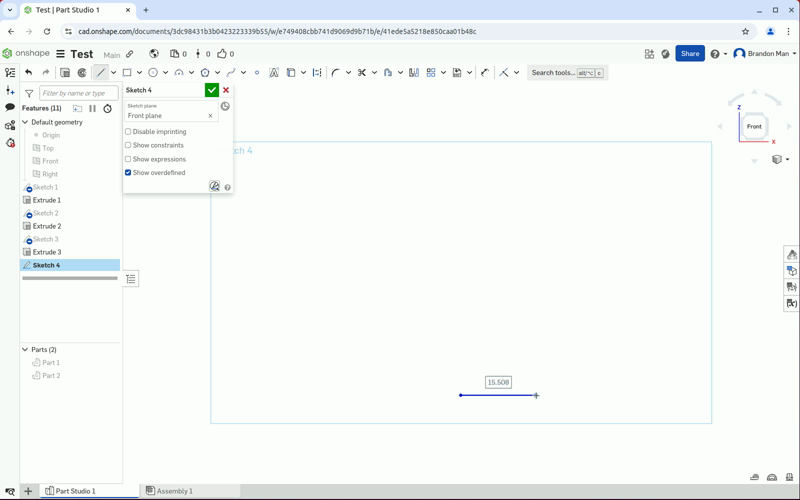
mouse_move(566, 395)
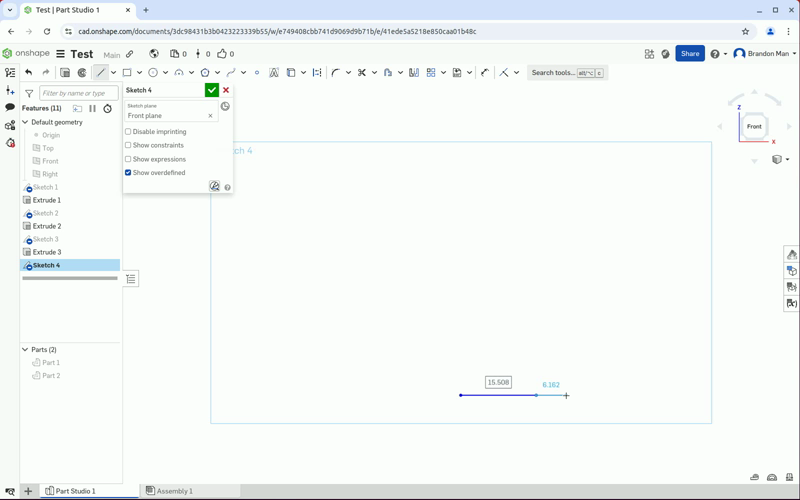
mouse_move(536, 390)
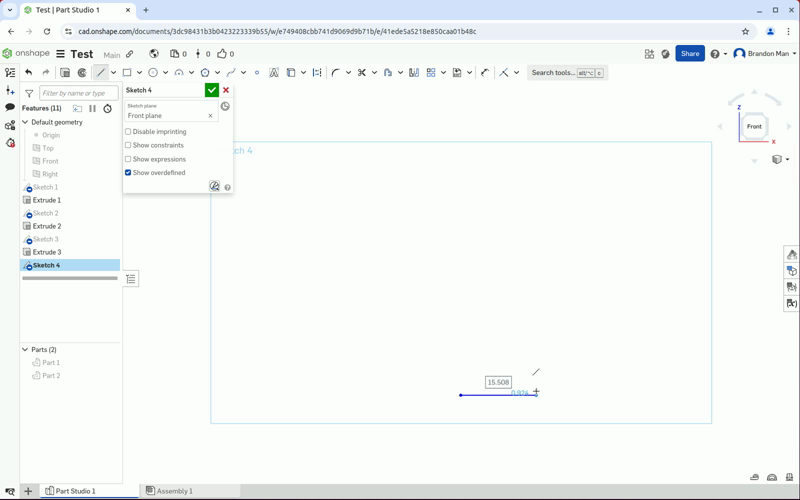
scroll(6)
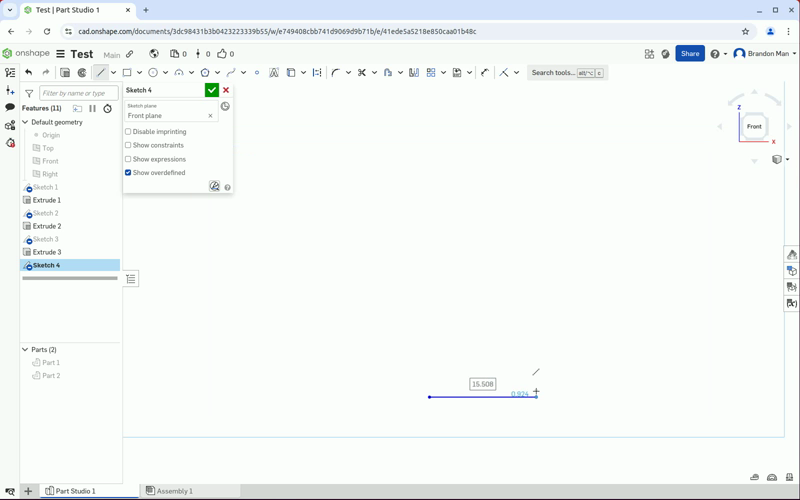
scroll(6)
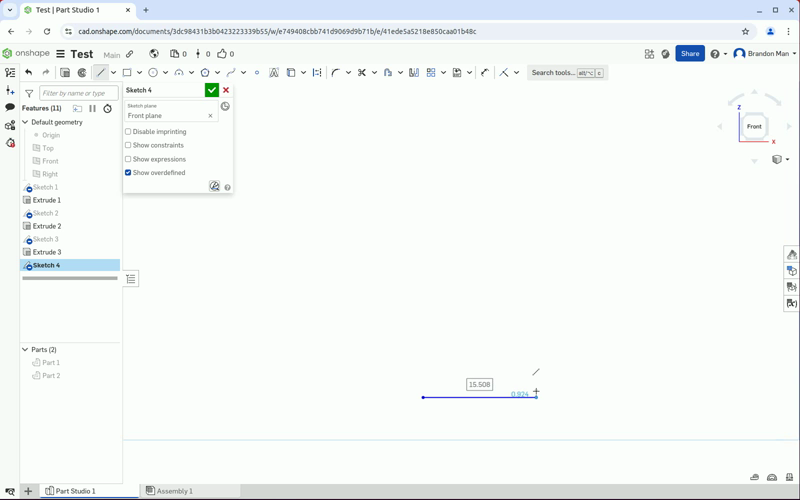
scroll(6)
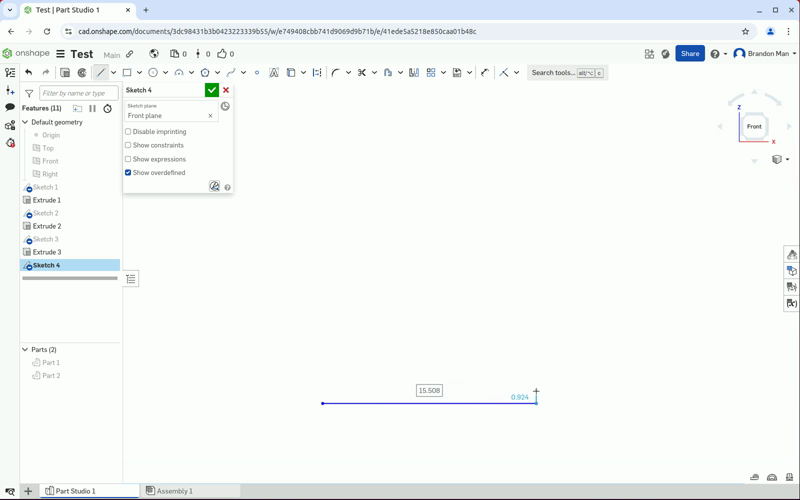
scroll(6)
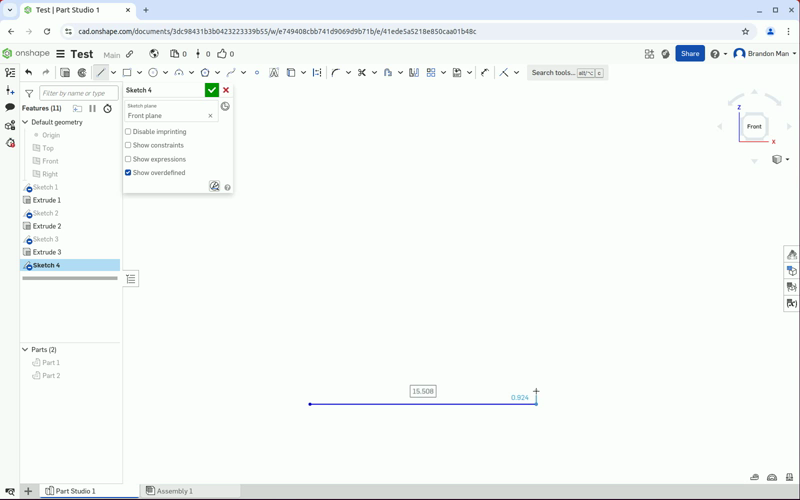
scroll(6)
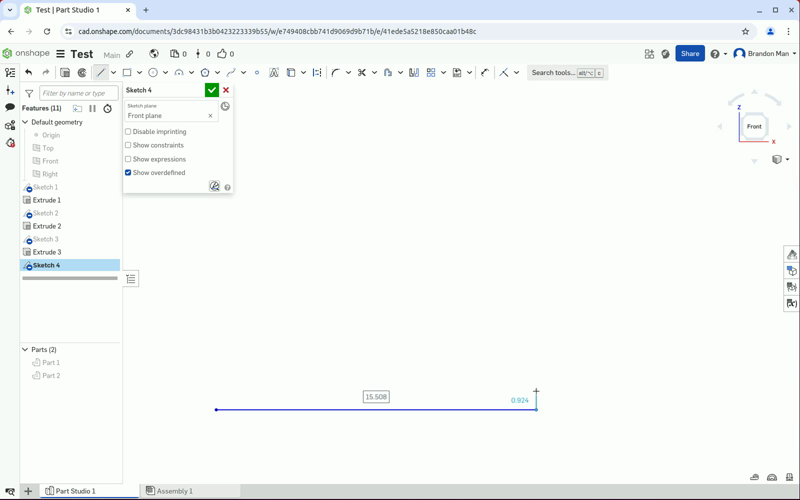
scroll(6)
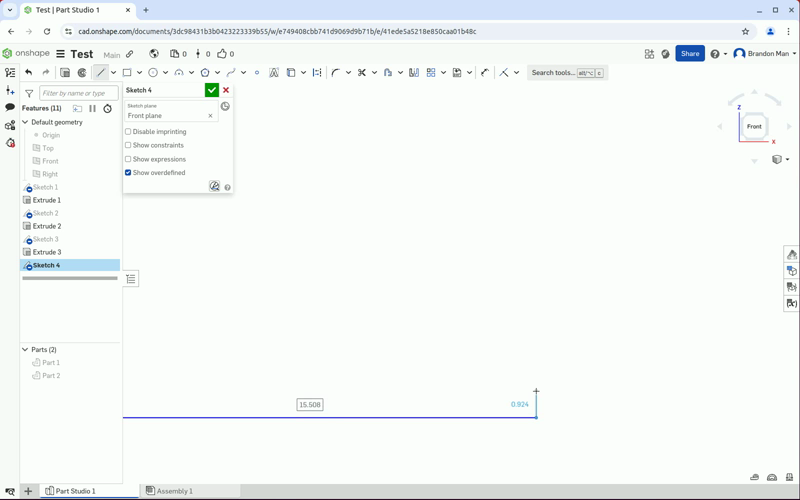
scroll(6)
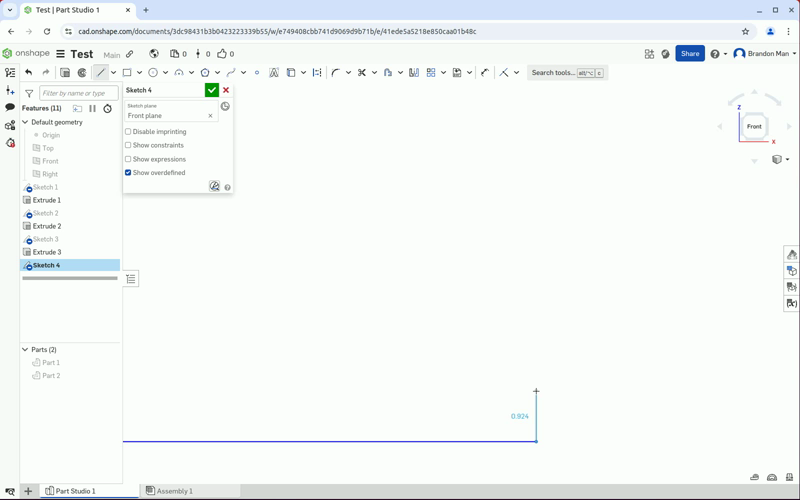
click(536, 390)
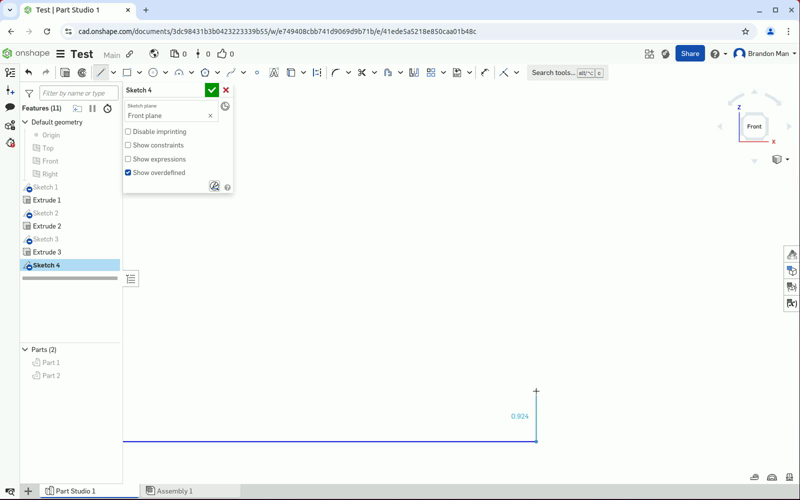
scroll(-6)
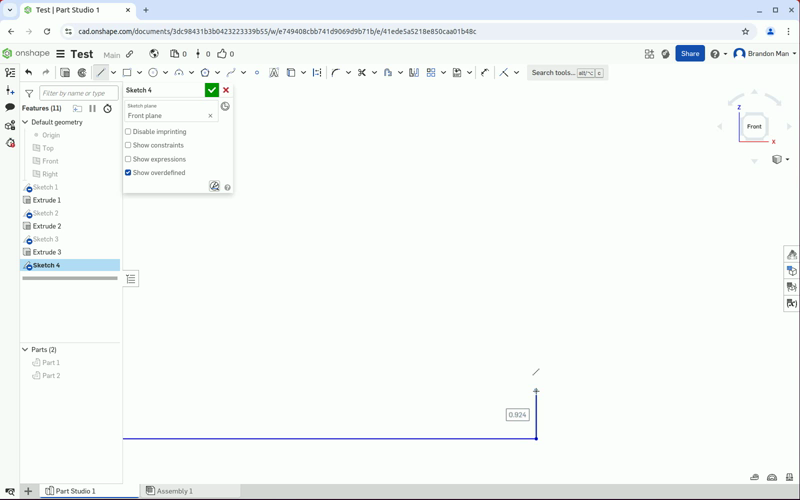
scroll(-6)
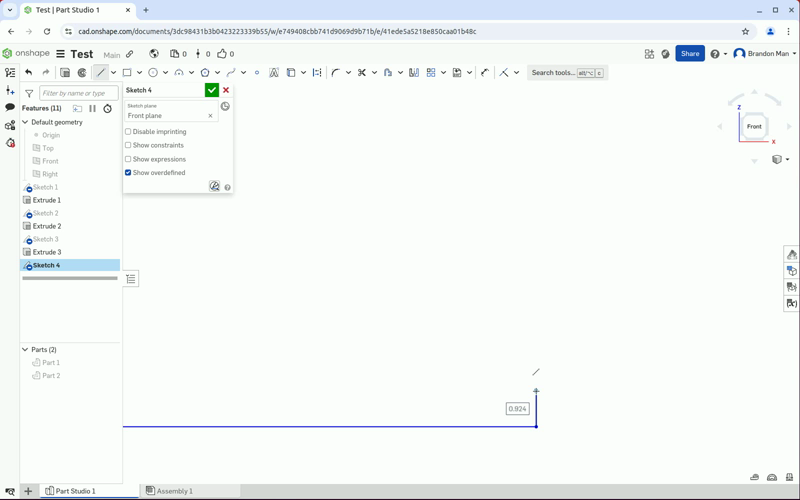
scroll(-6)
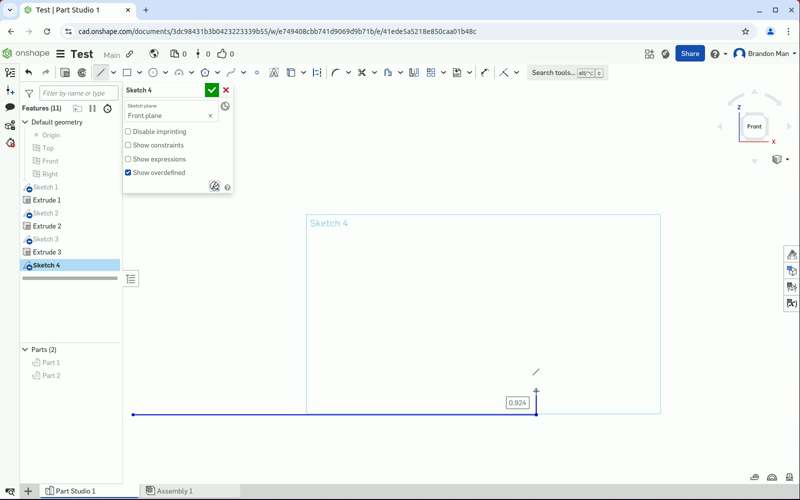
scroll(-6)
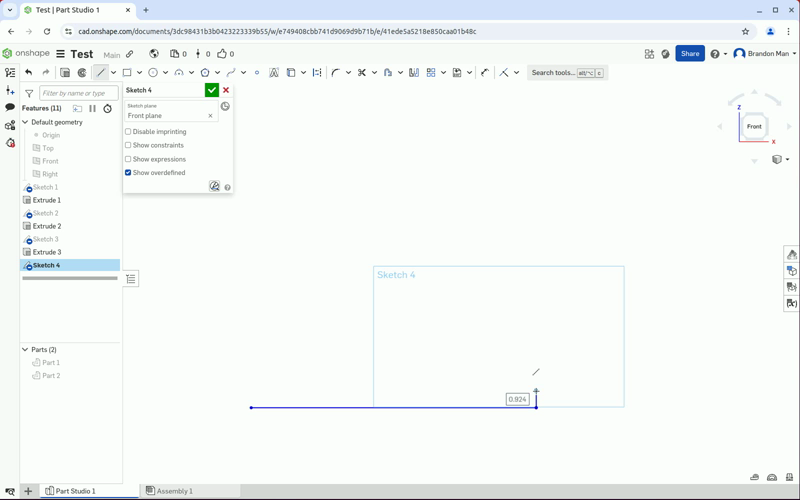
scroll(-6)
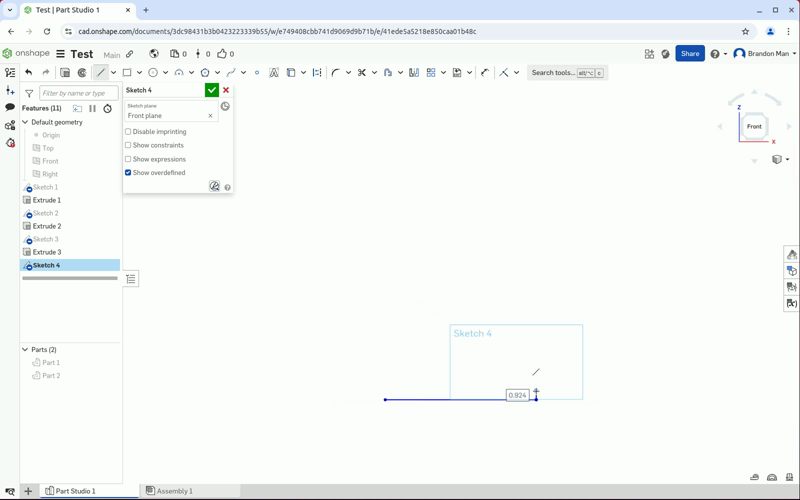
scroll(-6)
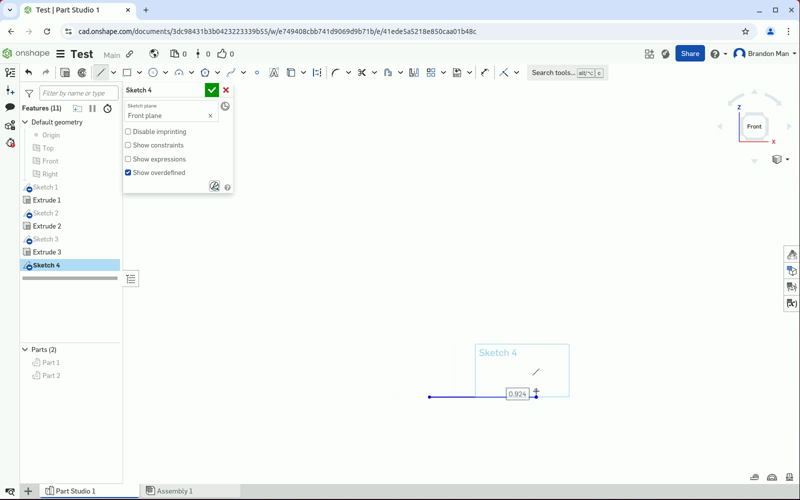
scroll(-6)
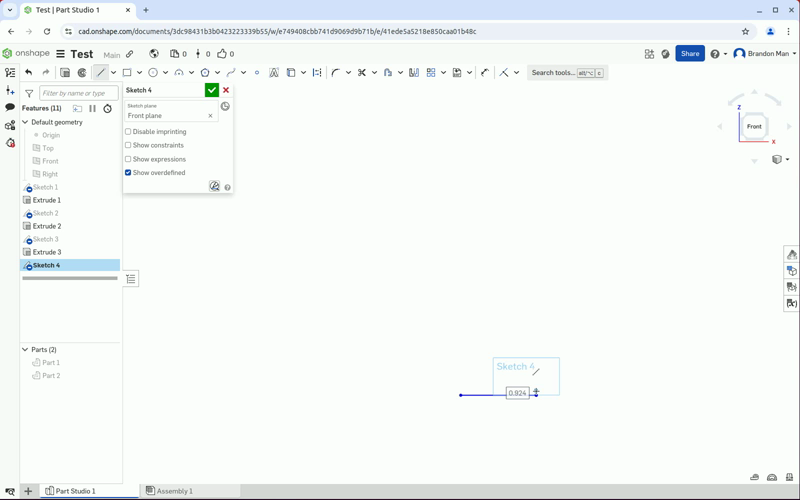
key_up(shift)
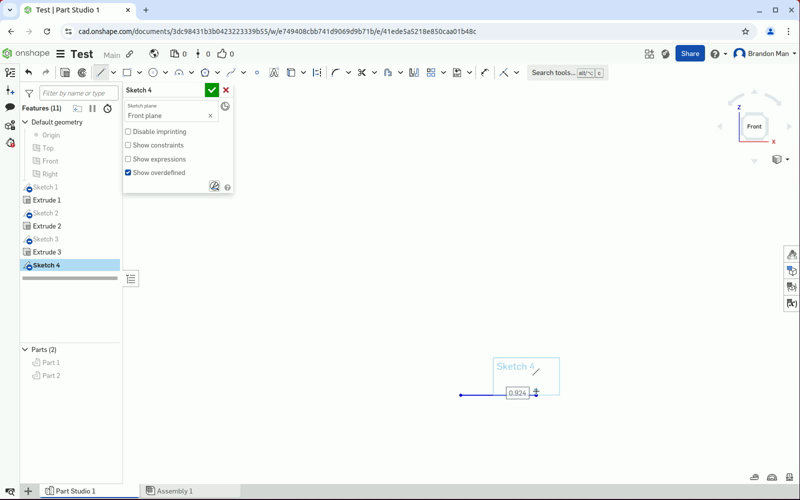
key_down(shift)
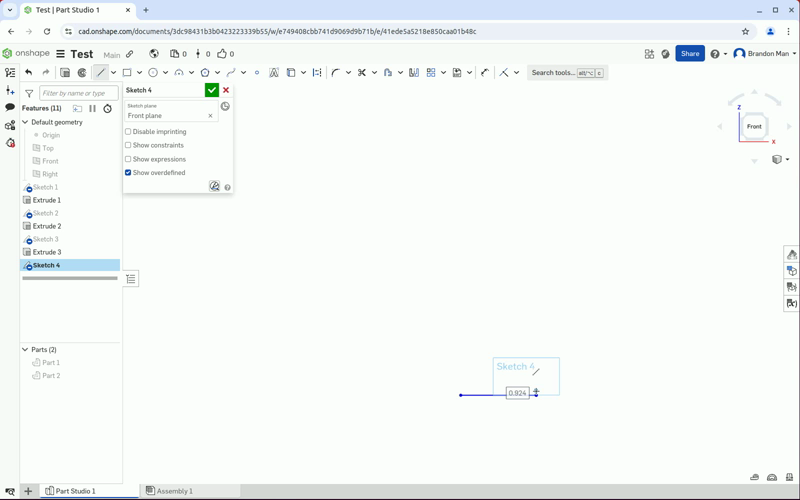
mouse_move(460, 390)
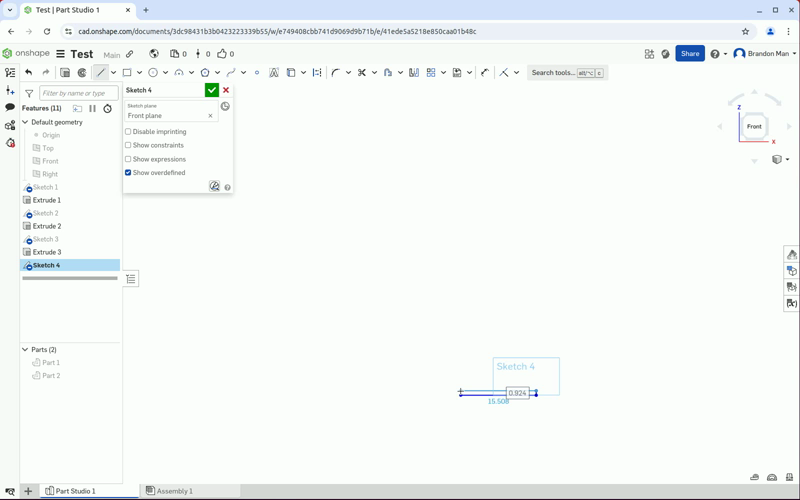
click(460, 390)
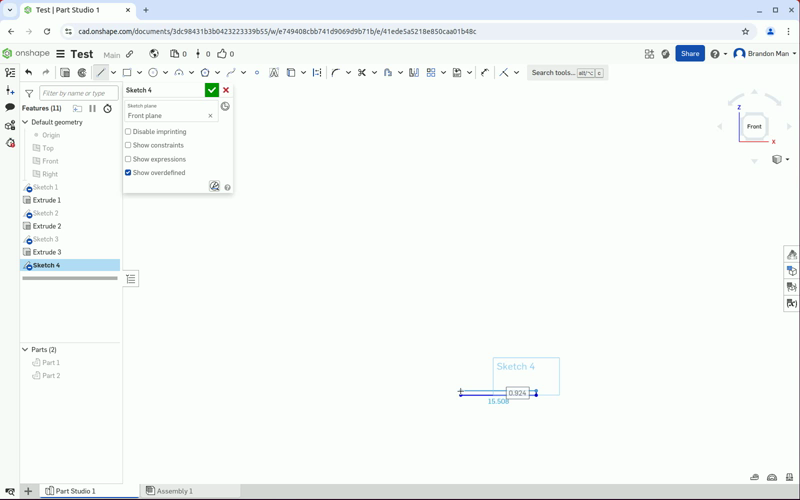
key_up(shift)
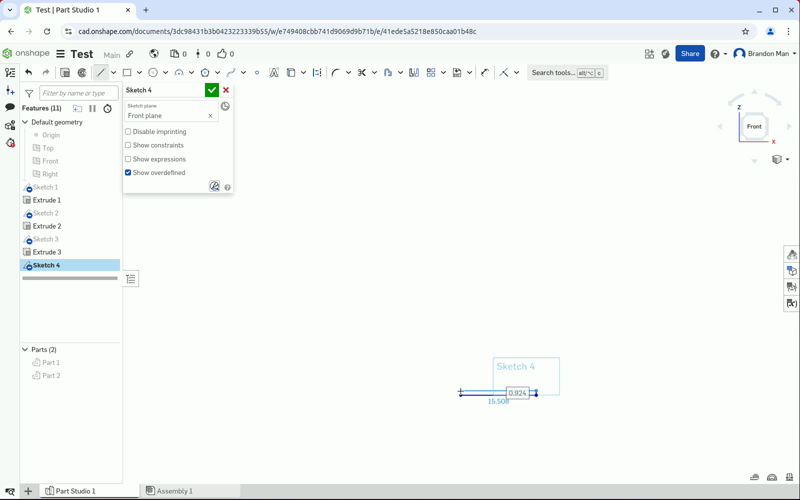
mouse_move(490, 390)
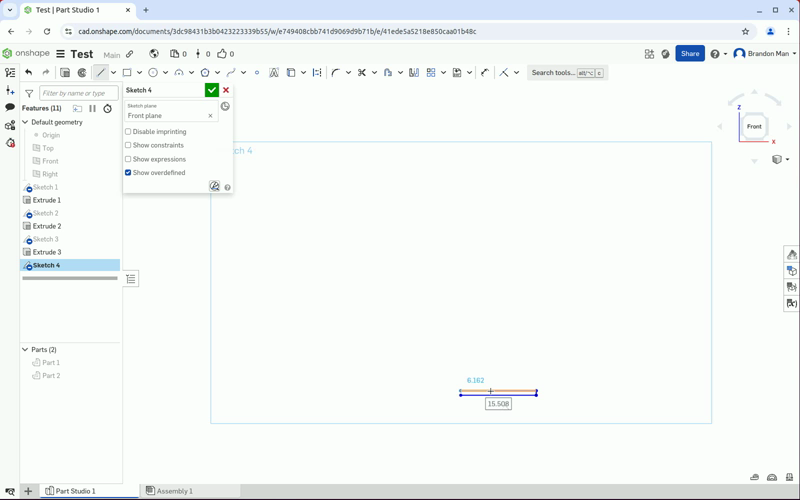
key_down(shift)
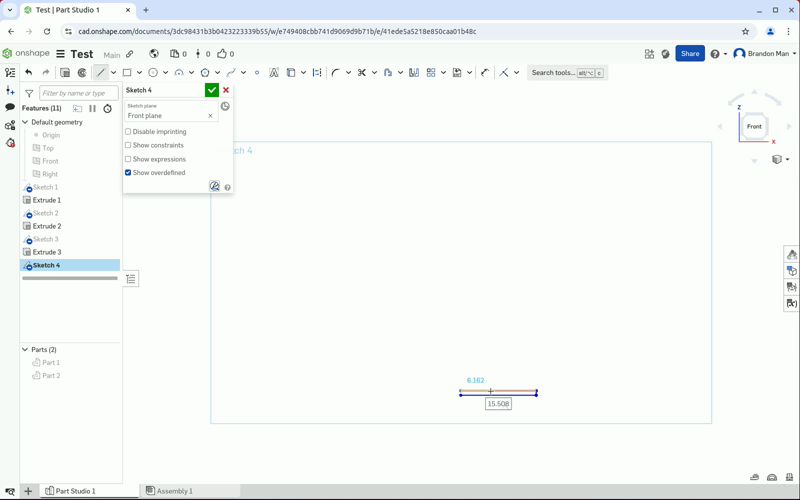
mouse_move(460, 395)
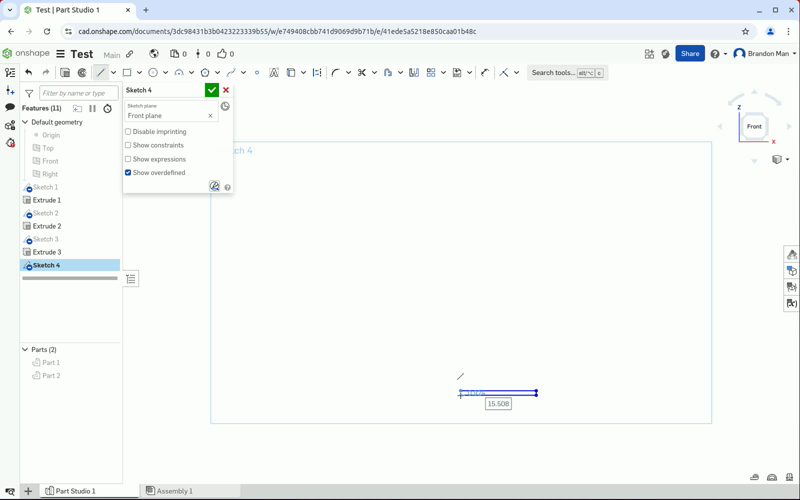
scroll(6)
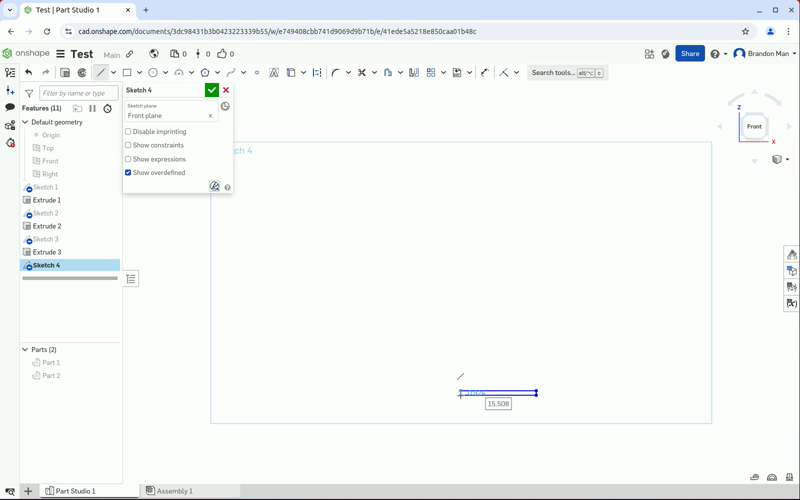
scroll(6)
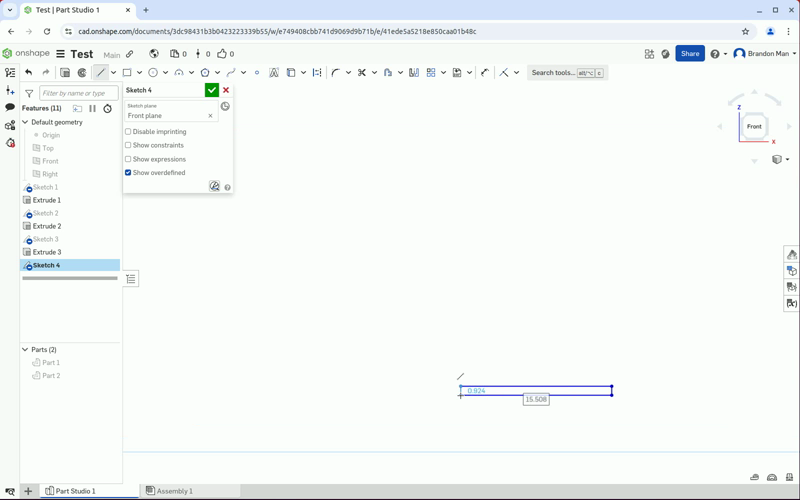
scroll(6)
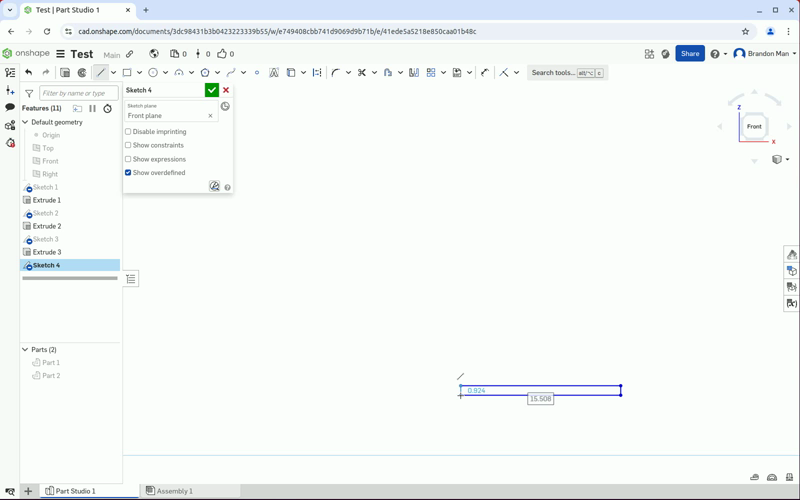
scroll(6)
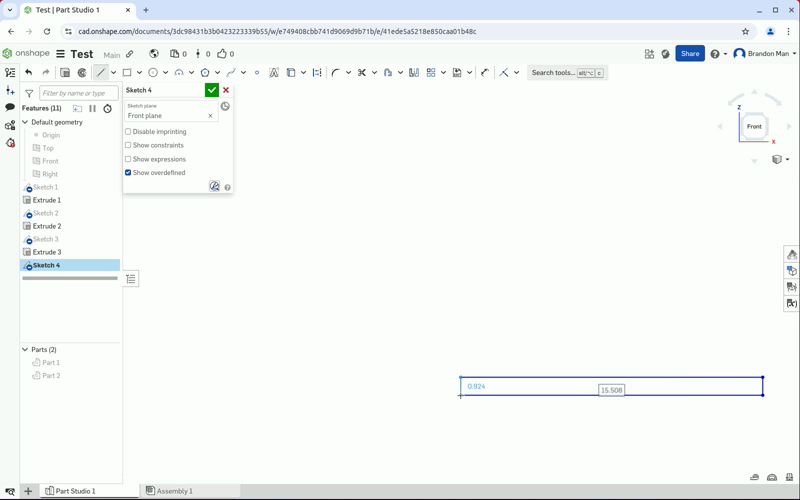
scroll(6)
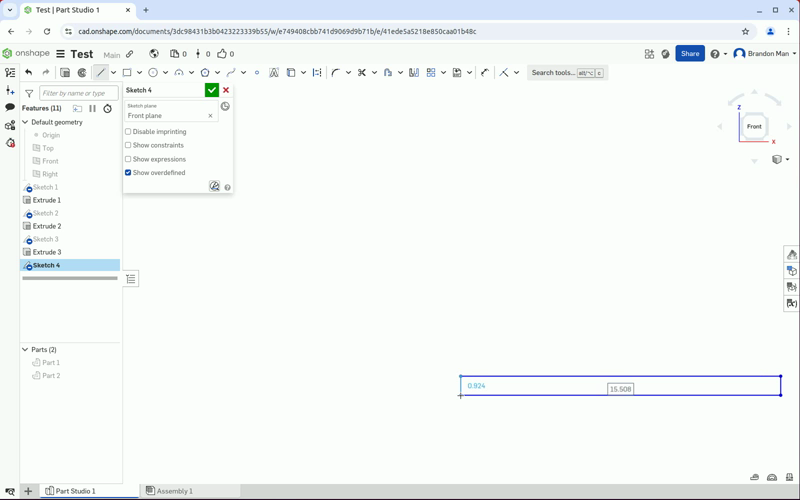
scroll(6)
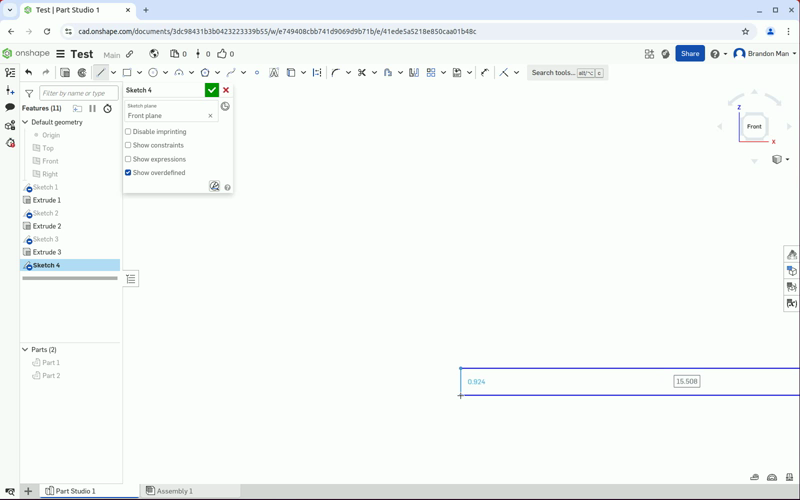
scroll(6)
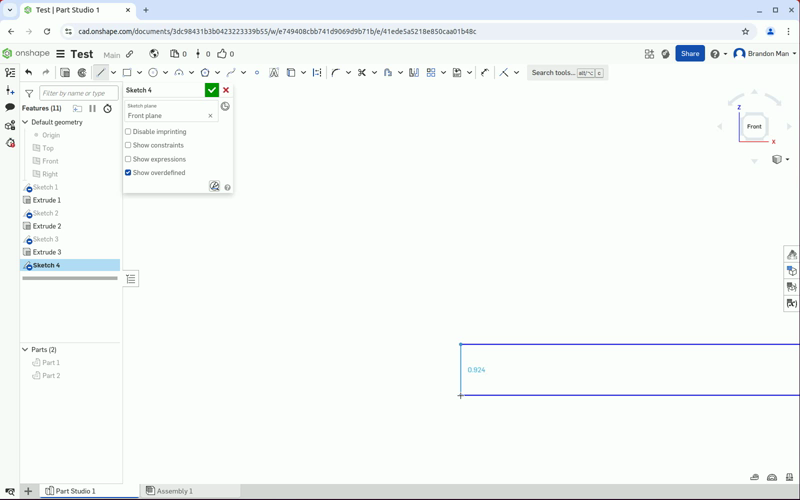
key_up(shift)
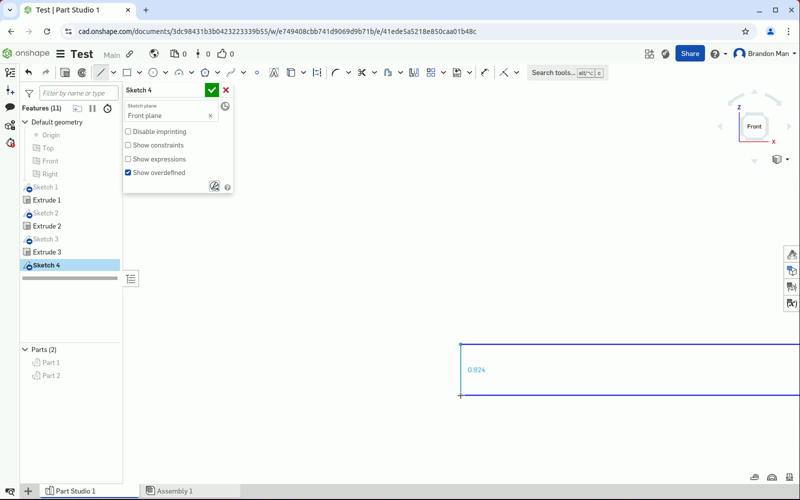
click(460, 395)
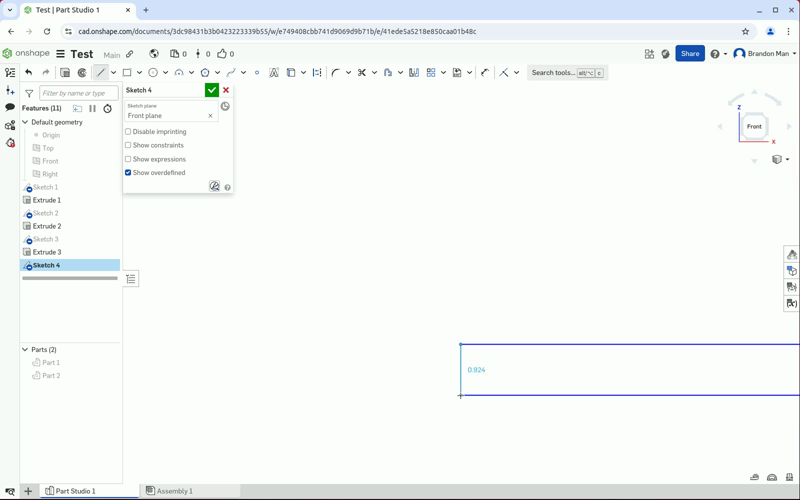
scroll(-6)
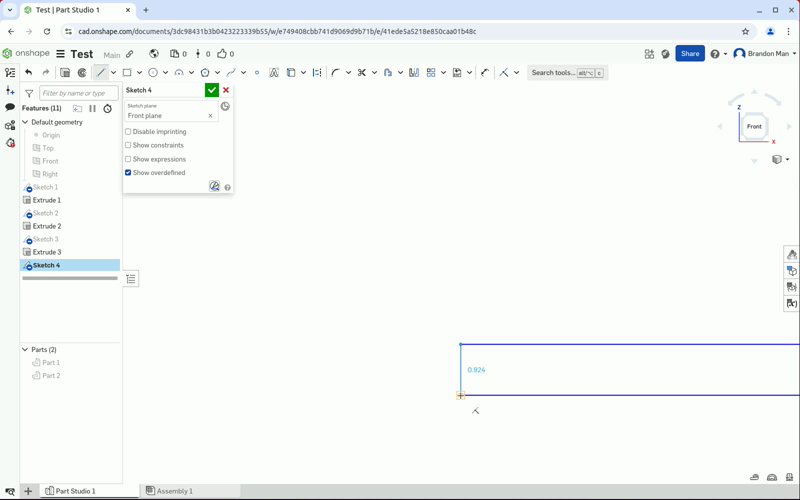
scroll(-6)
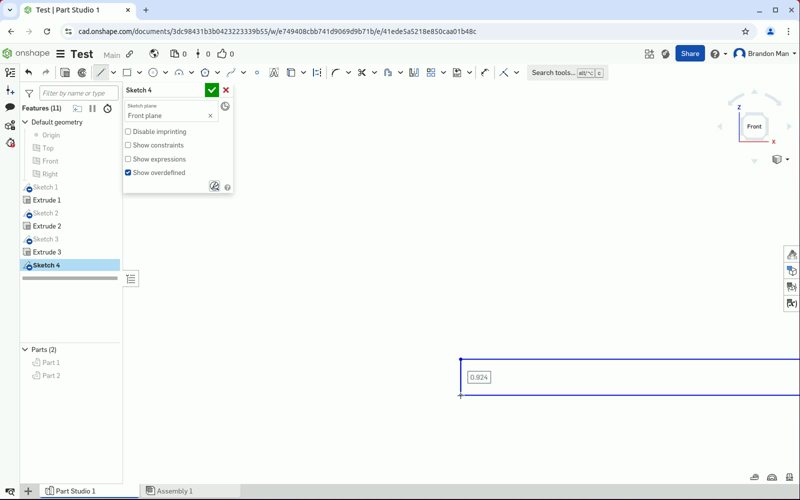
scroll(-6)
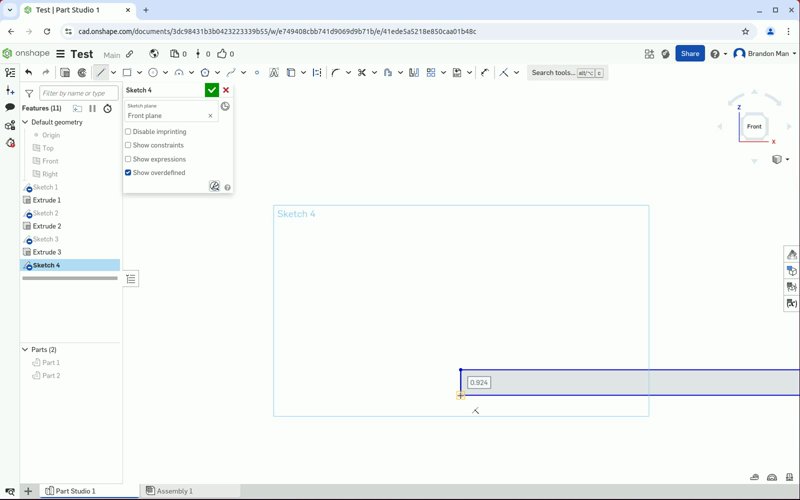
scroll(-6)
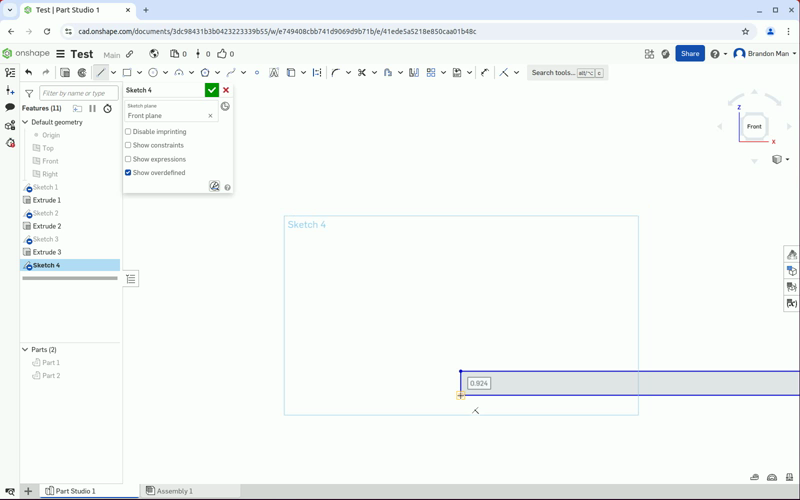
scroll(-6)
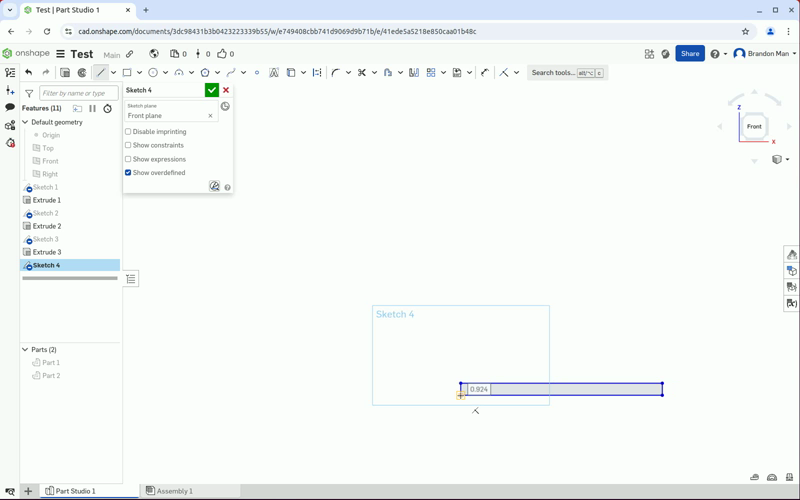
scroll(-6)
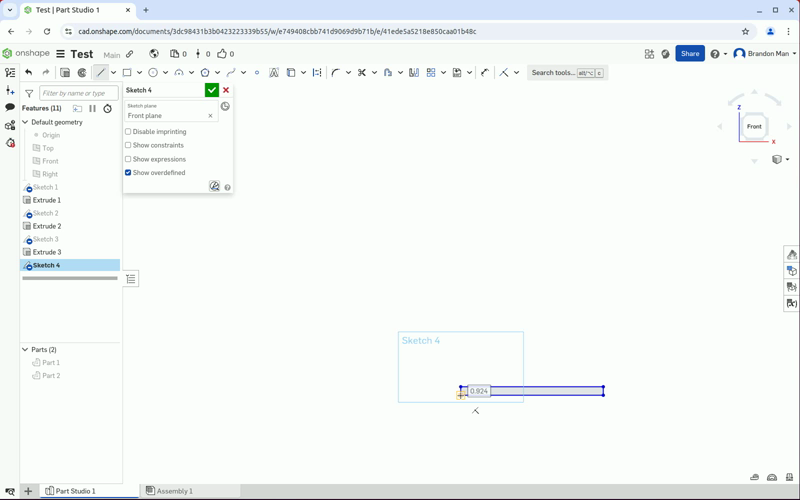
scroll(-6)
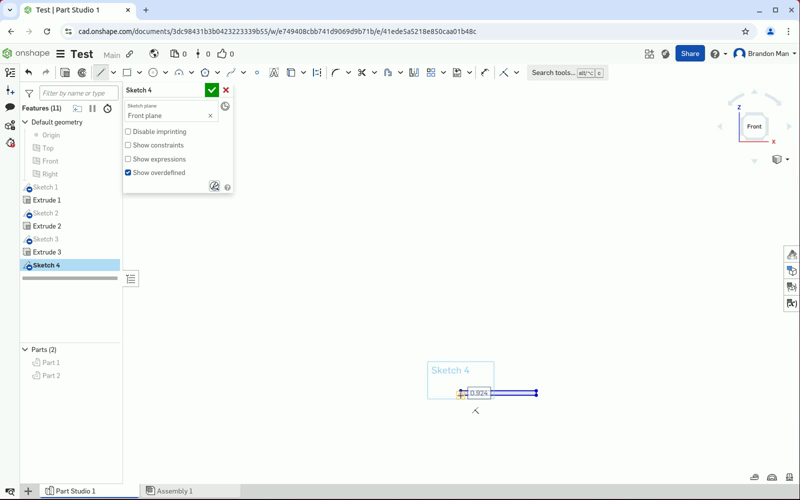
key(esc)
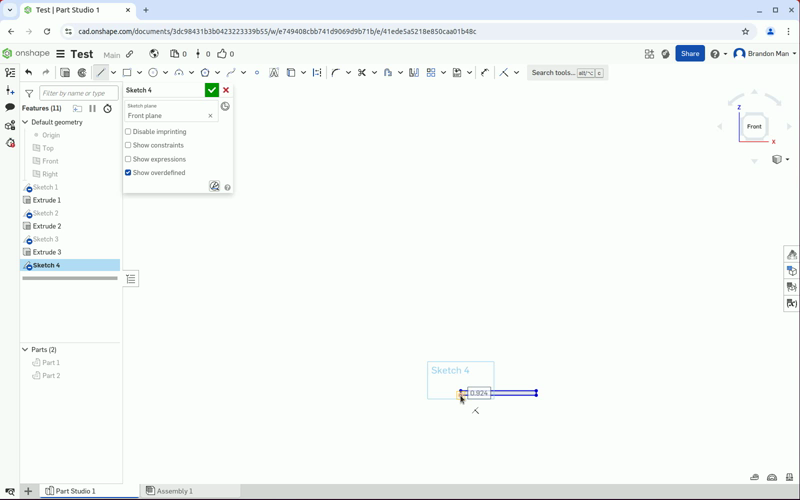
mouse_move(494, 391)
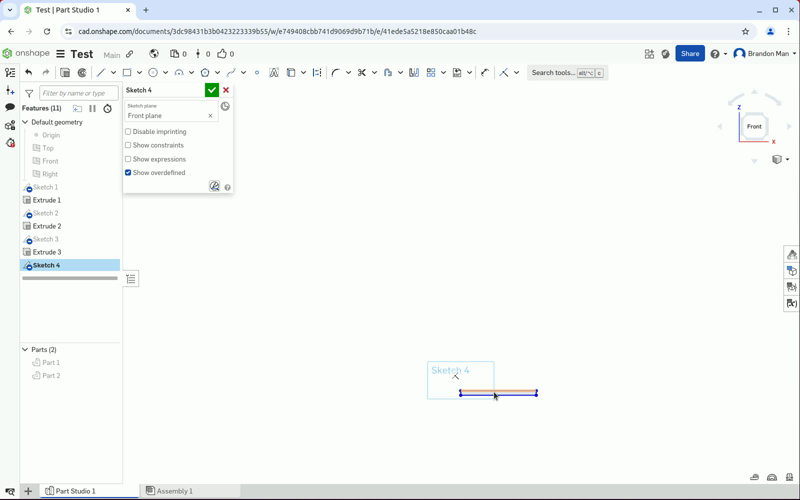
scroll(6)
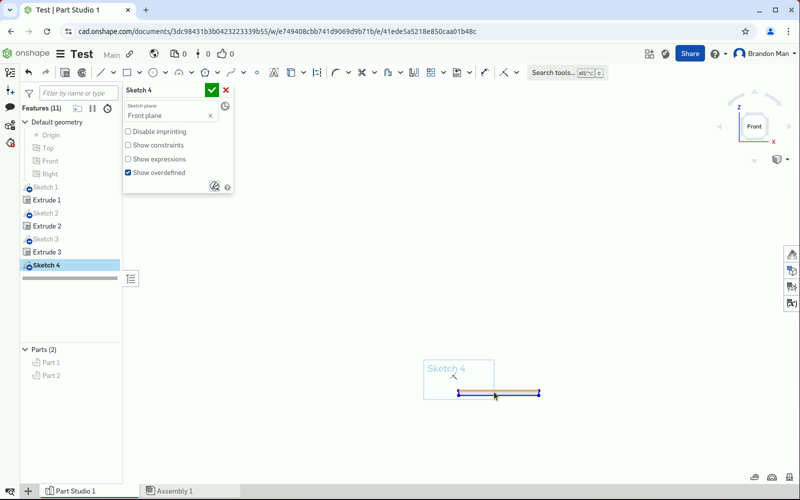
scroll(6)
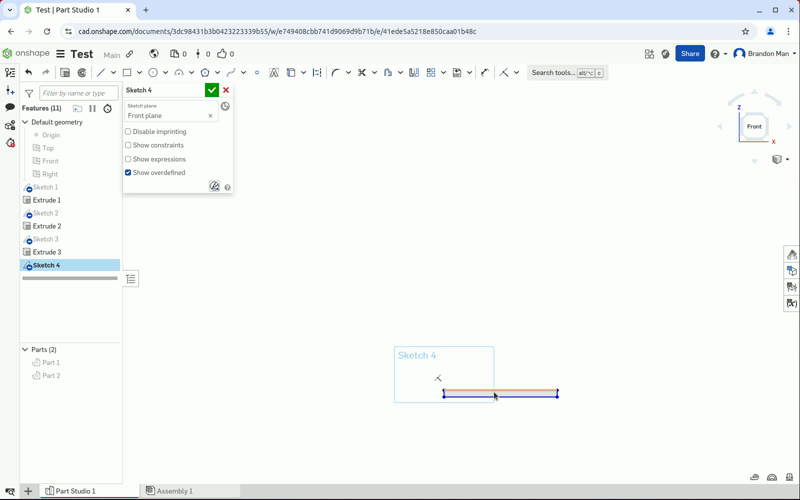
scroll(6)
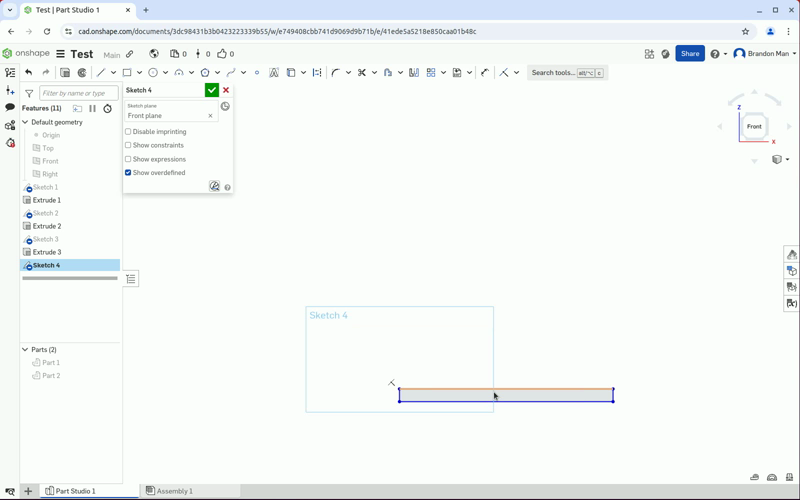
scroll(6)
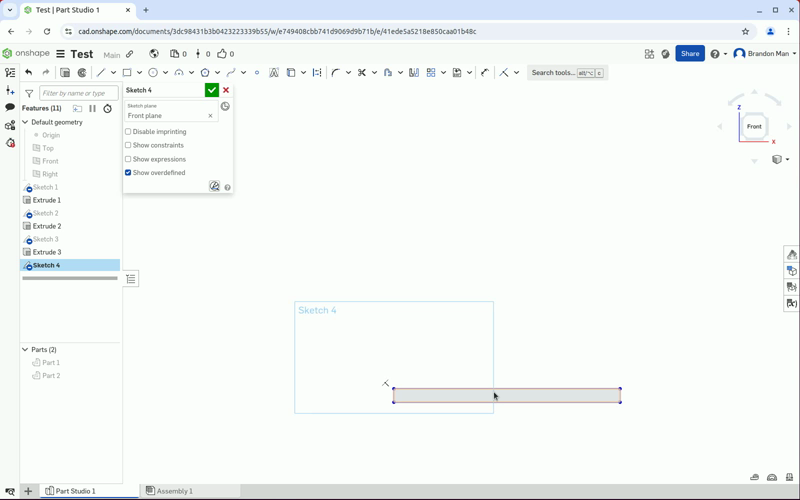
scroll(6)
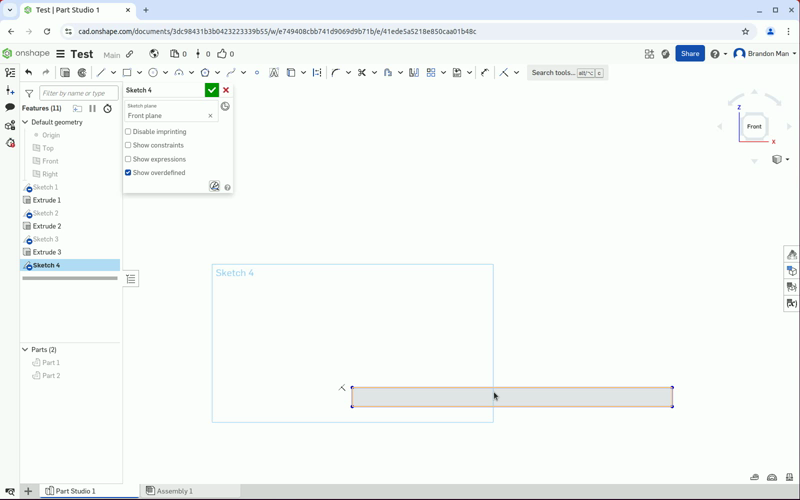
scroll(6)
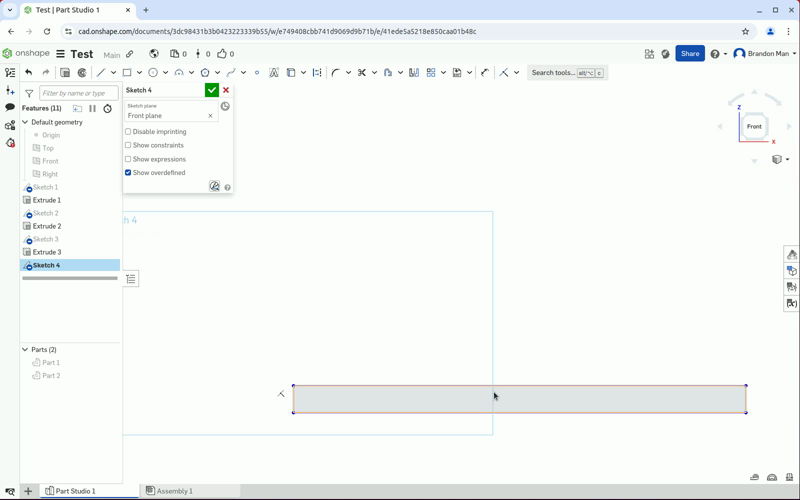
scroll(6)
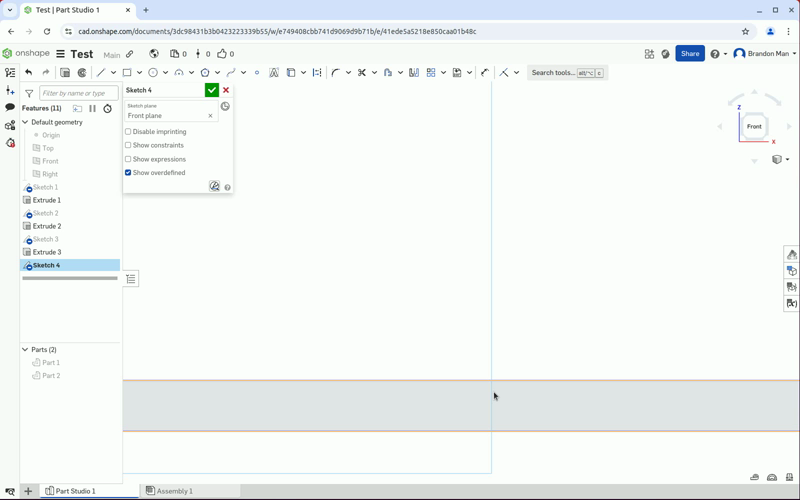
click(494, 391)
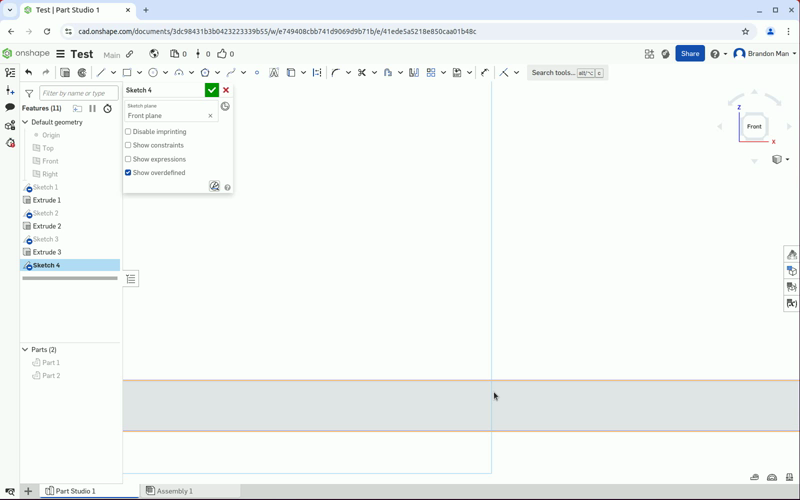
scroll(-6)
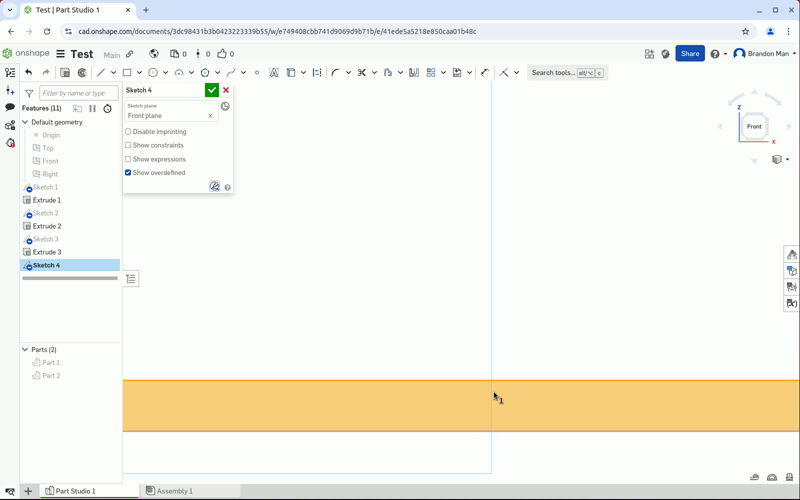
scroll(-6)
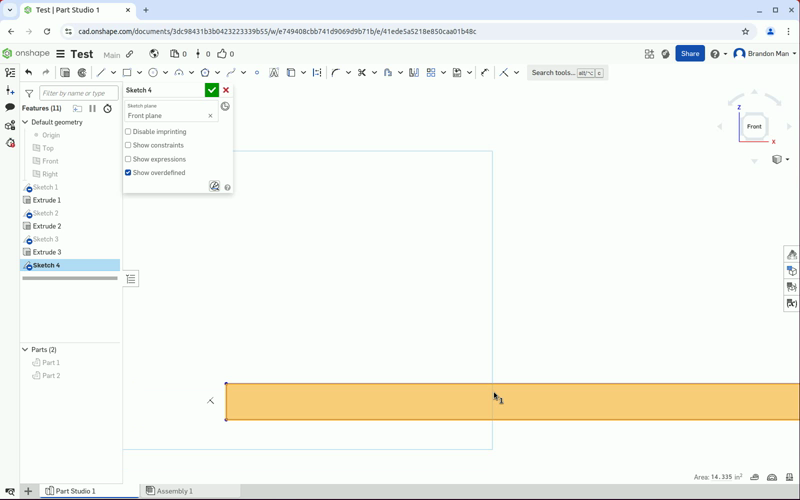
scroll(-6)
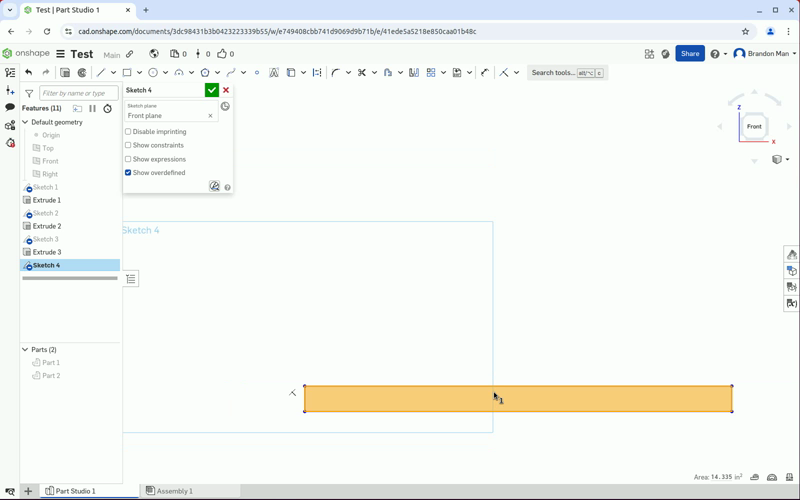
scroll(-6)
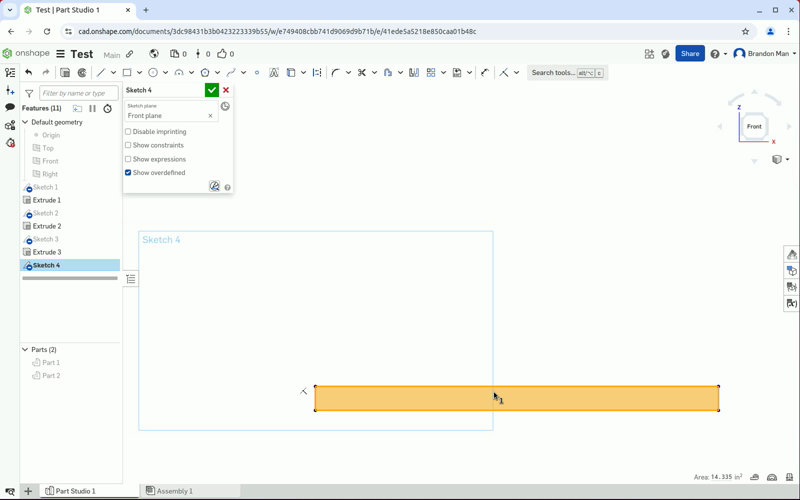
scroll(-6)
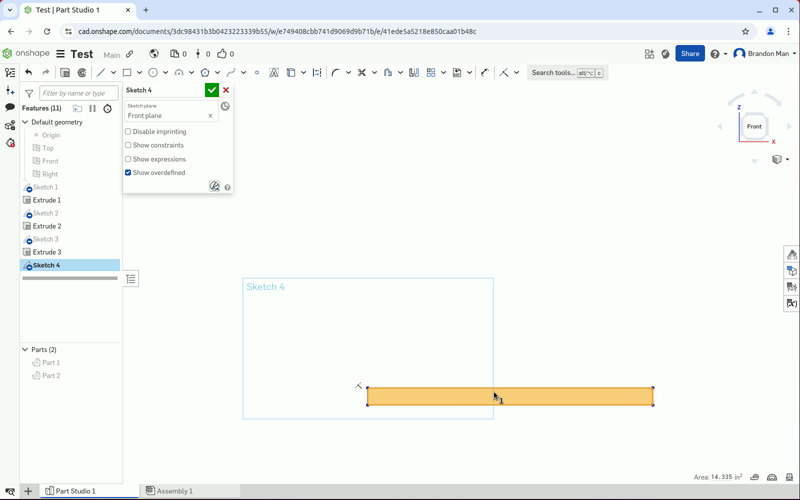
scroll(-6)
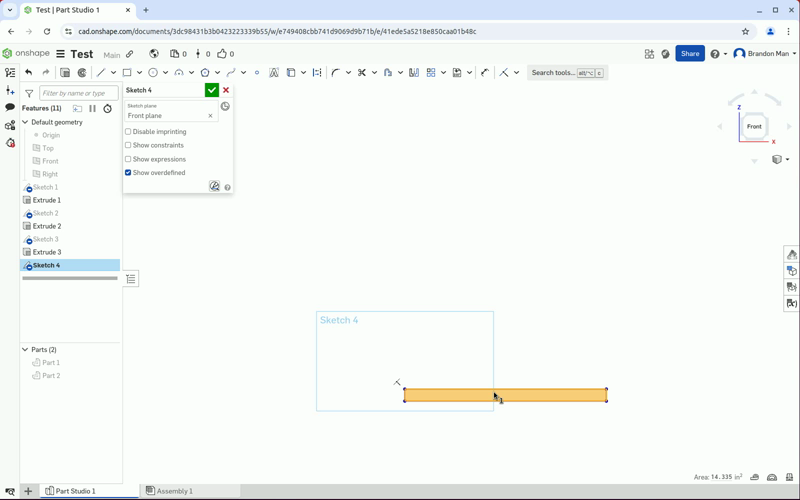
scroll(-6)
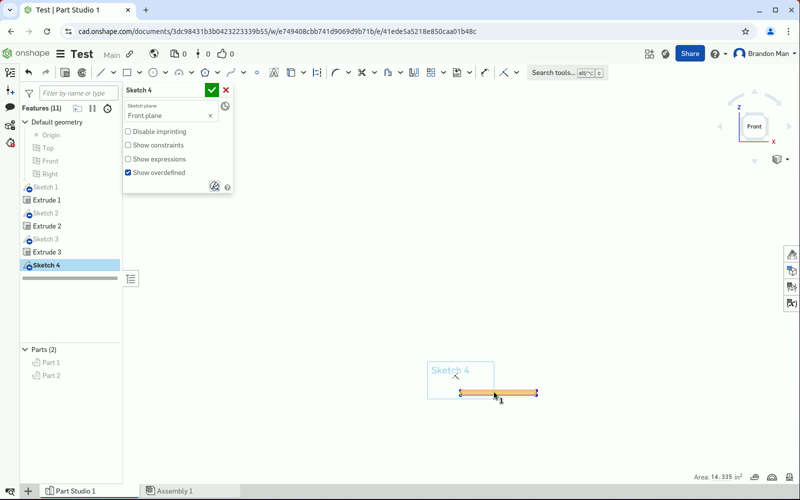
mouse_move(73, 352)
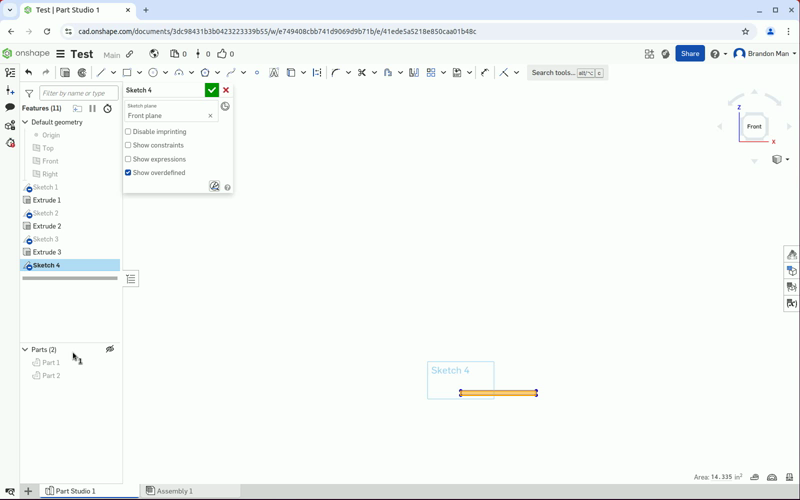
key(shift+y)
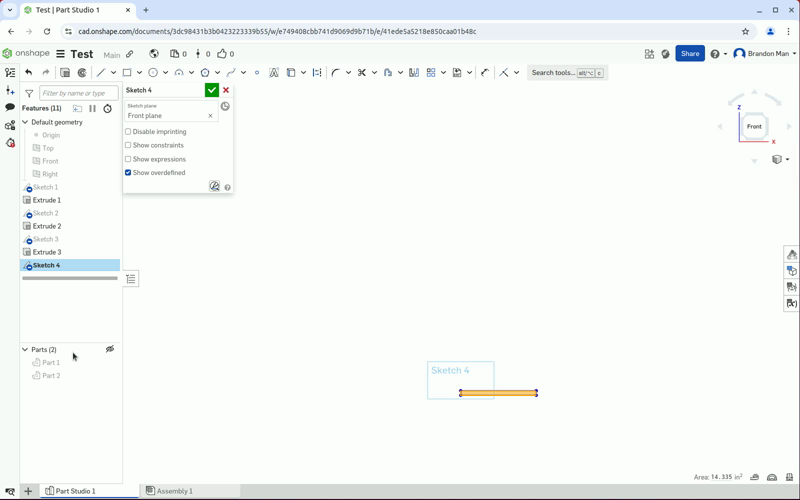
key(shift+e)
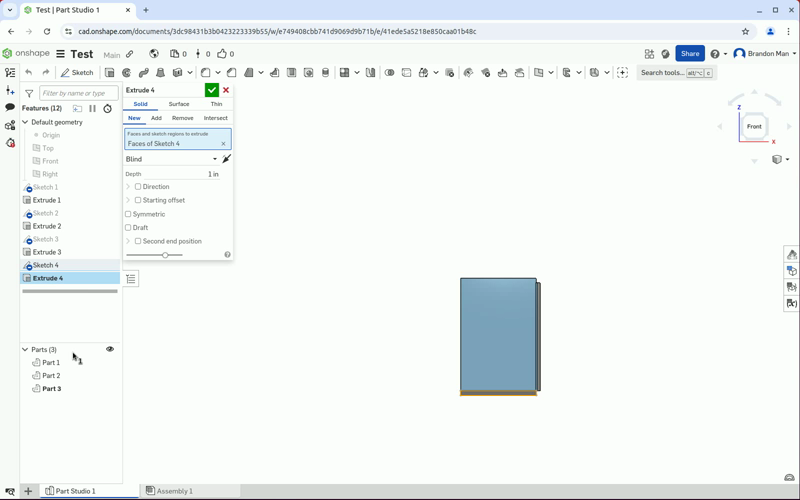
mouse_move(143, 106)
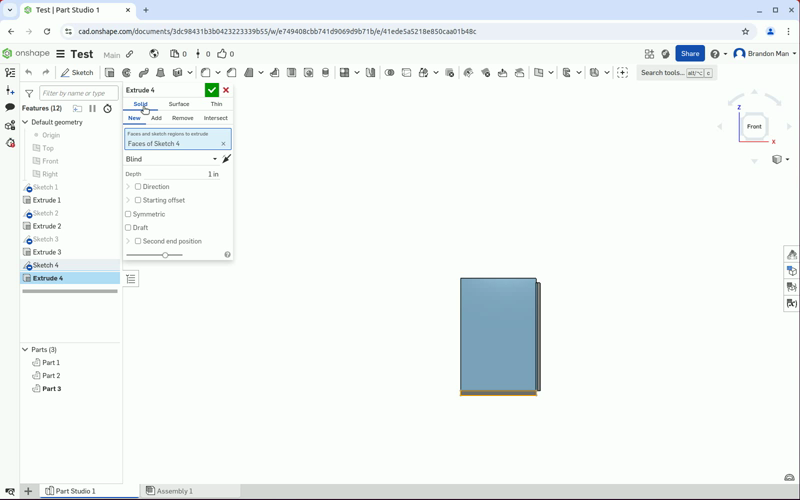
click(143, 106)
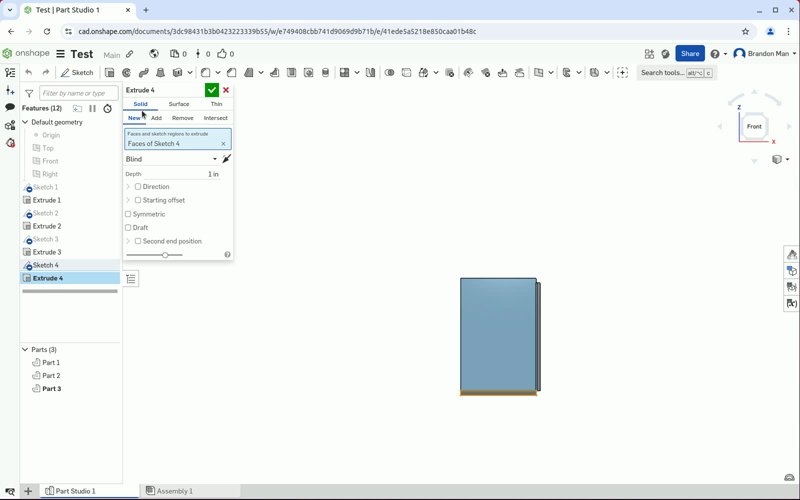
mouse_move(137, 120)
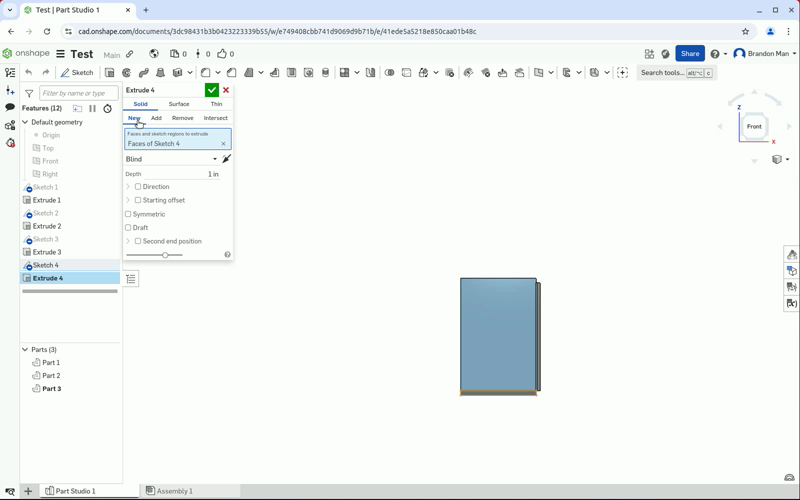
click(137, 120)
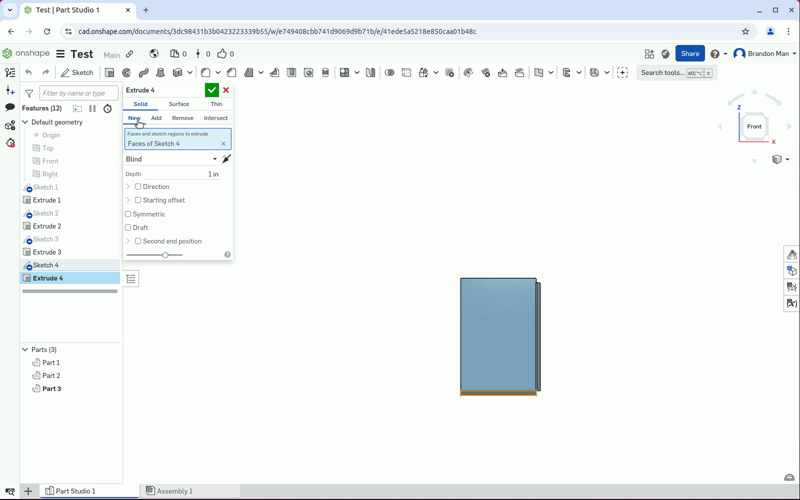
key(tab, 4)
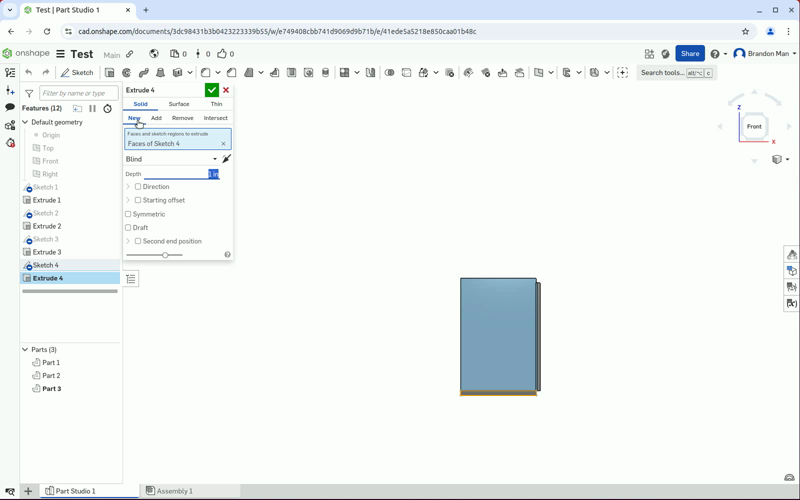
text(-0.241)
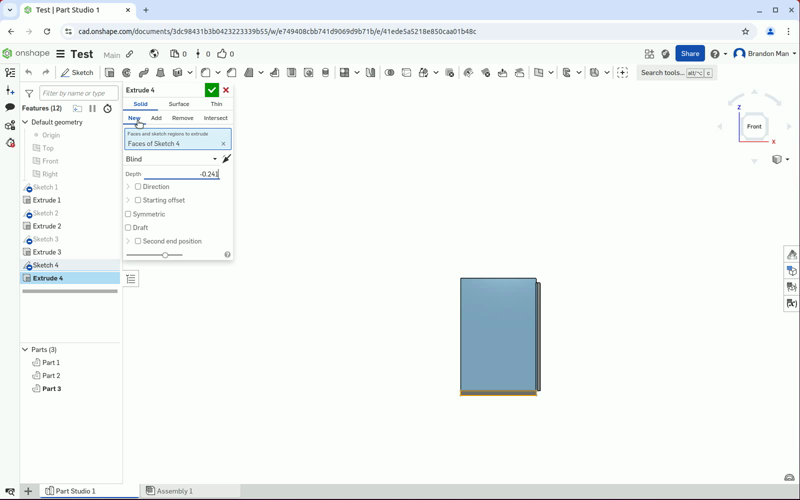
key(enter)
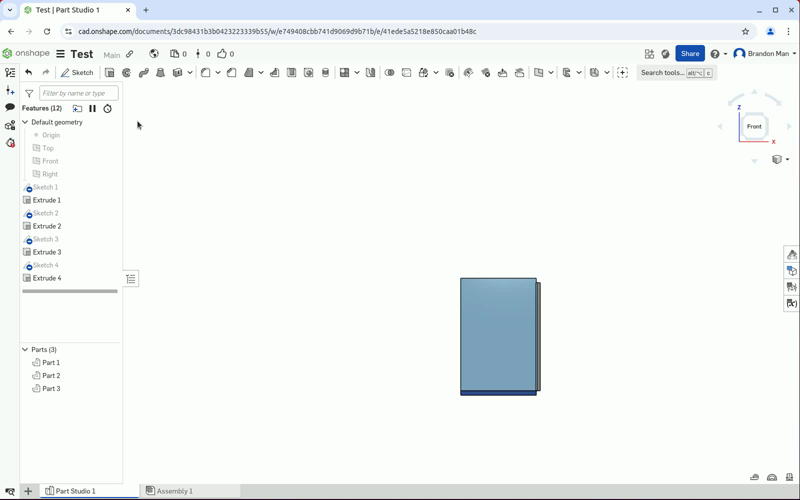
key(shift+h)
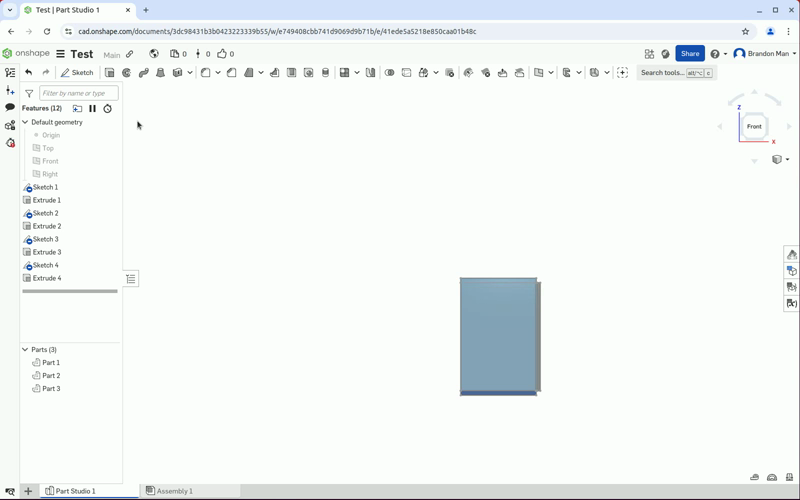
key(shift+h)
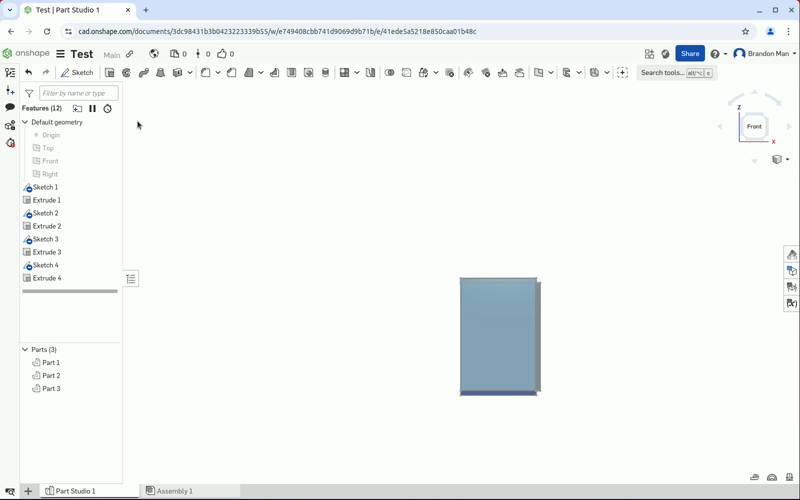
key(shift+7)
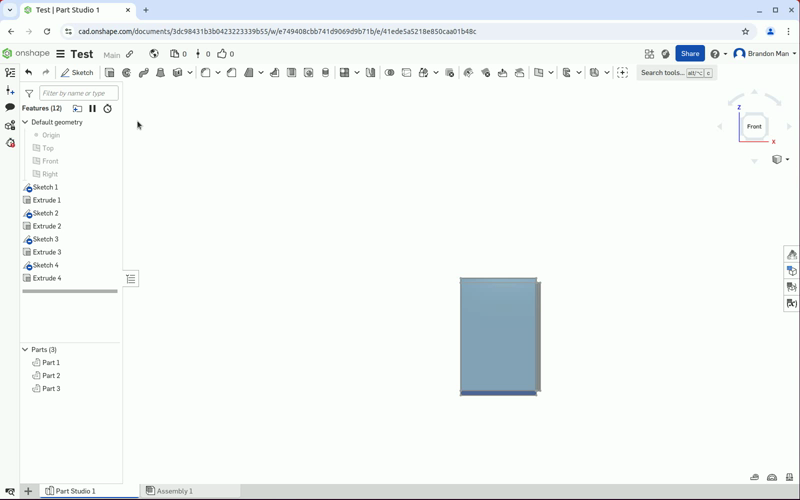
key(left, 2)
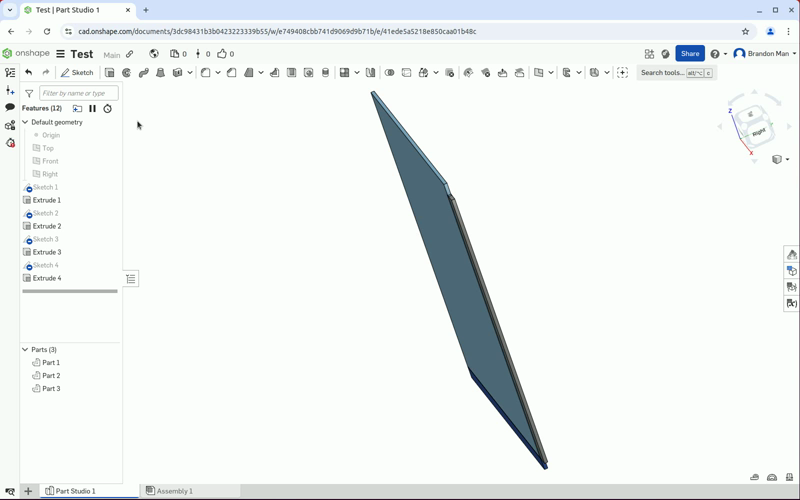
key(down, 2)
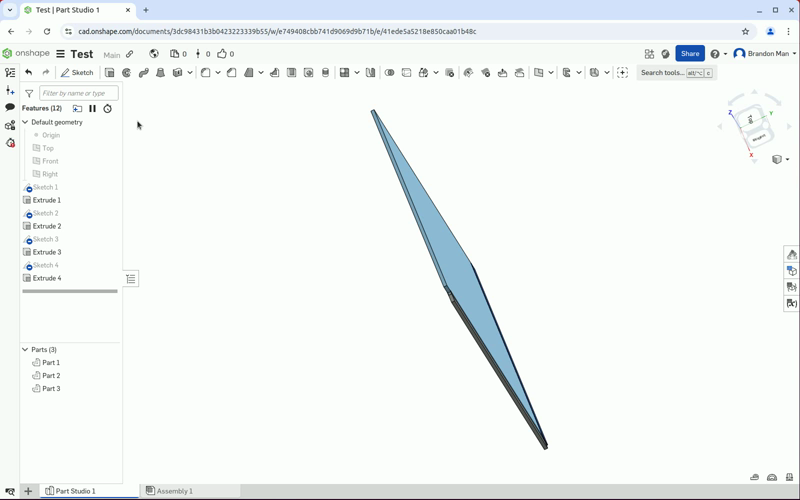
key(up, 2)
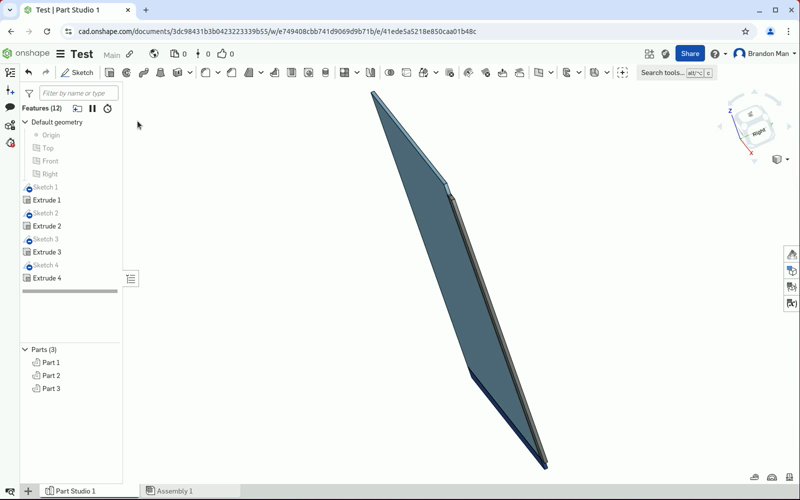
key(right, 2)
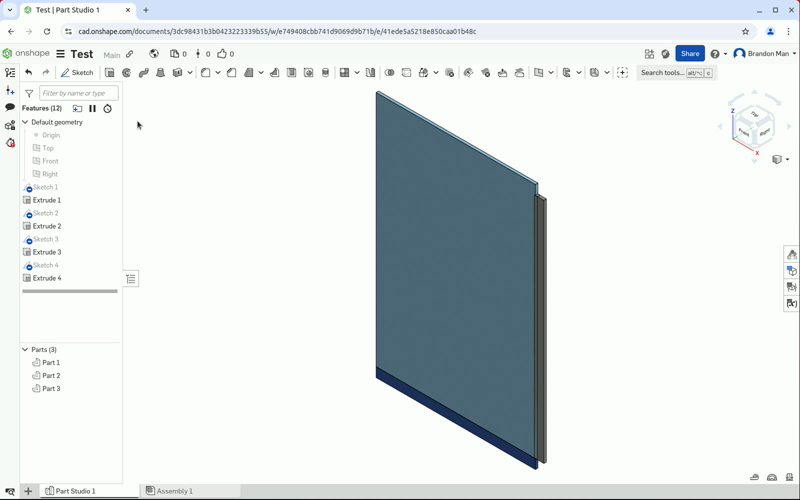
mouse_move(73, 189)
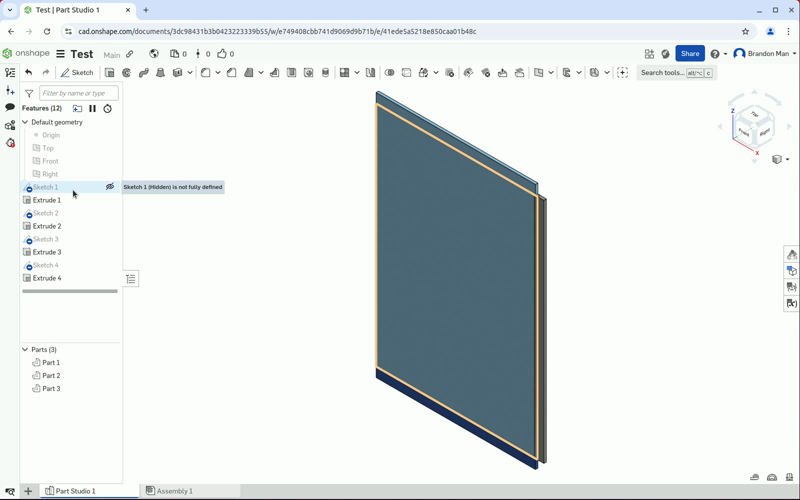
click(73, 189)